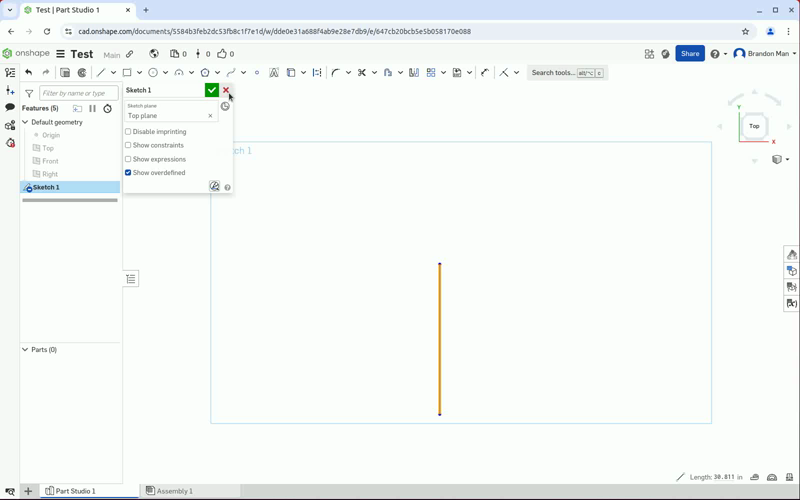
key(shift+h)
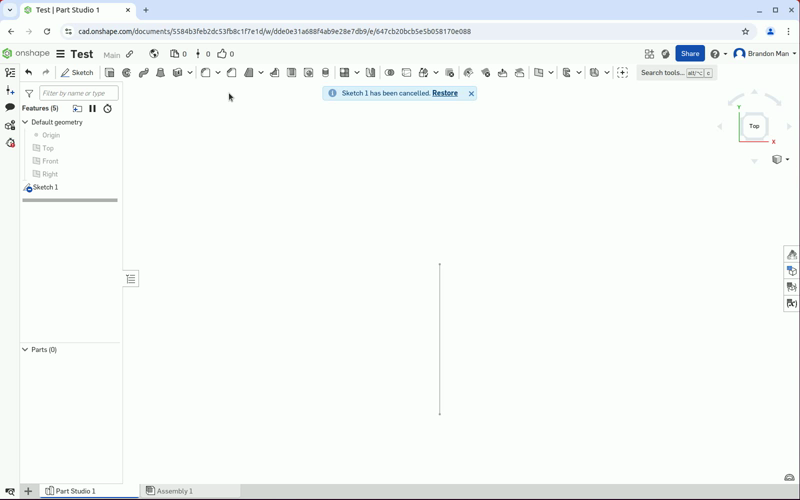
mouse_move(73, 352)
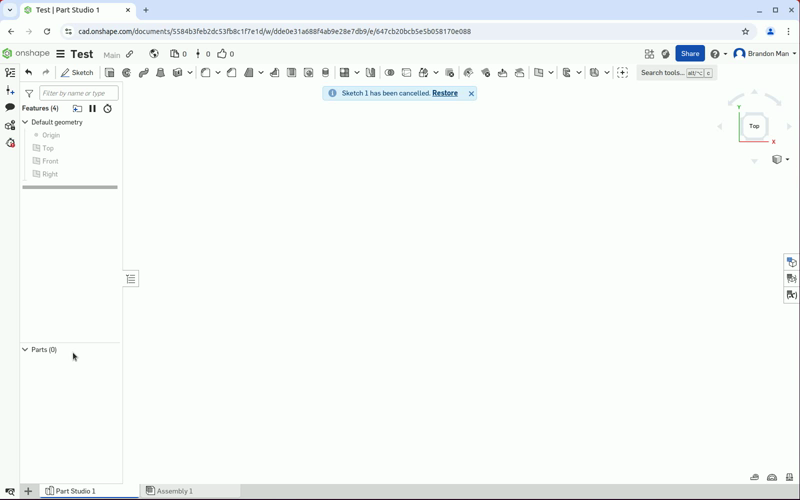
key(y)
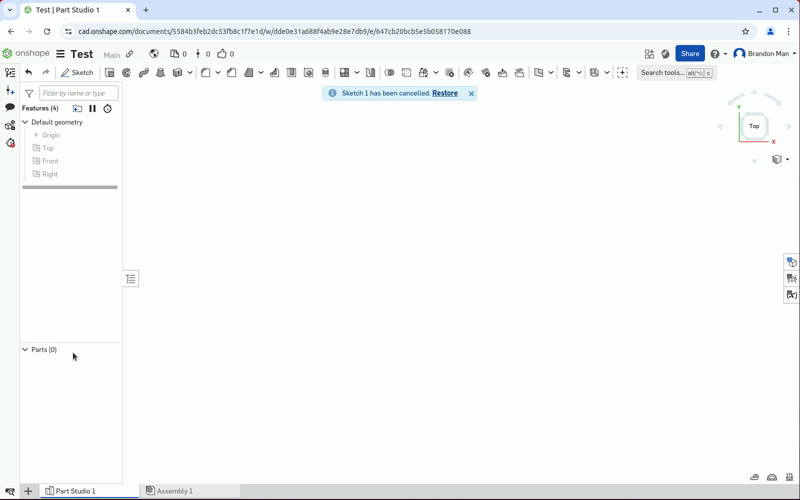
key(shift+p)
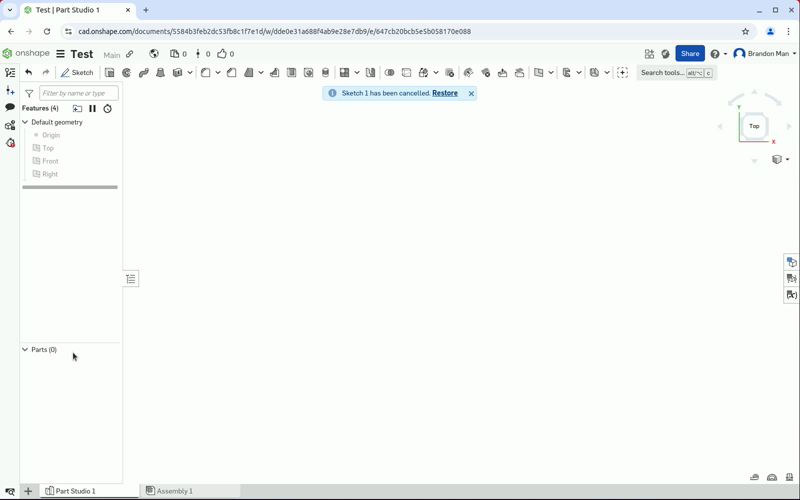
key(space)
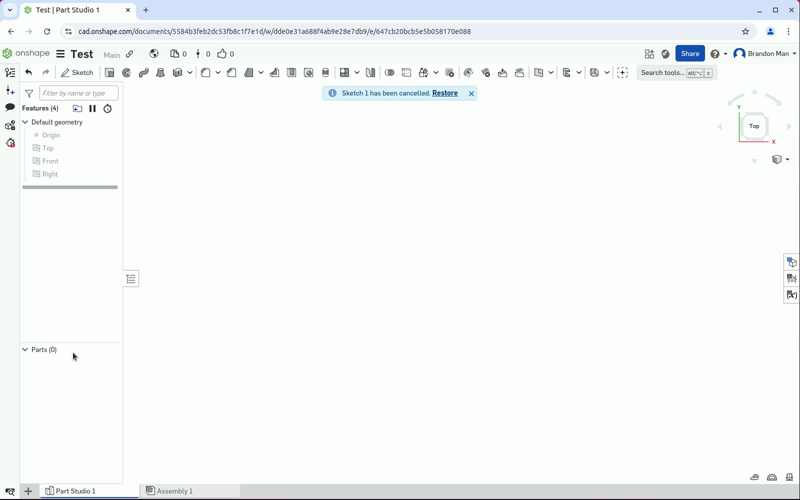
key_down(shift)
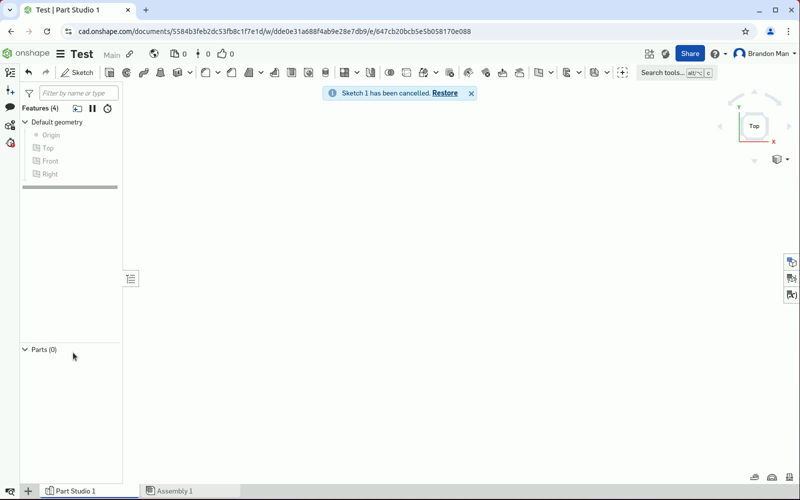
key(up)
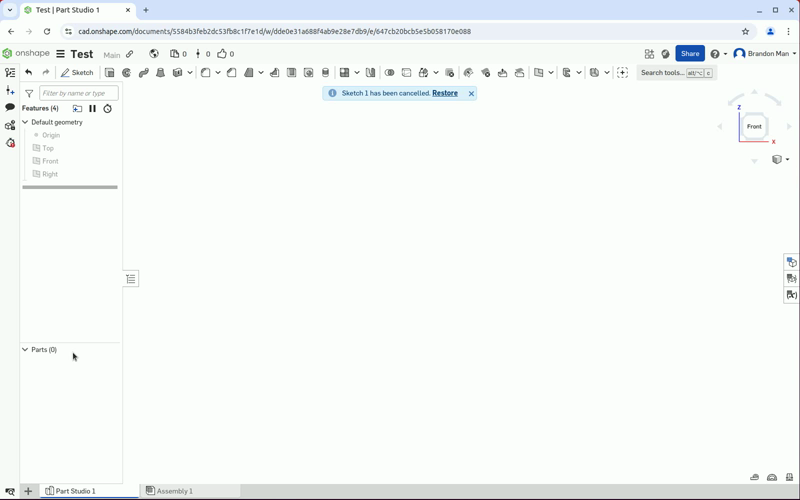
key_up(shift)
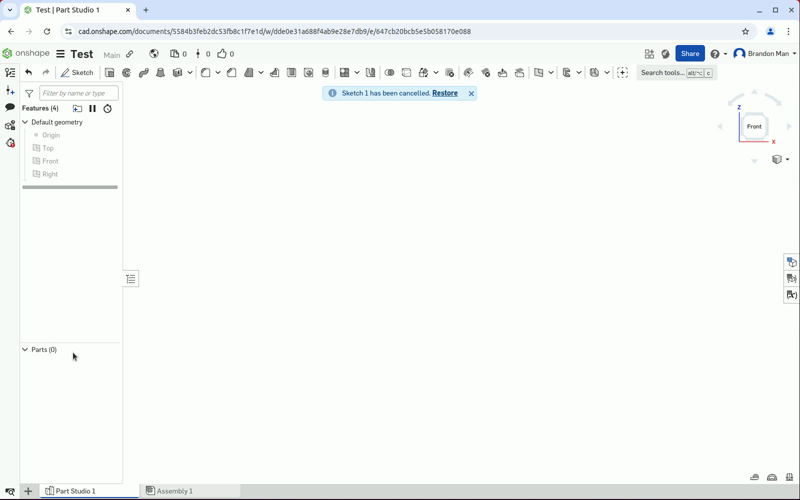
mouse_move(73, 352)
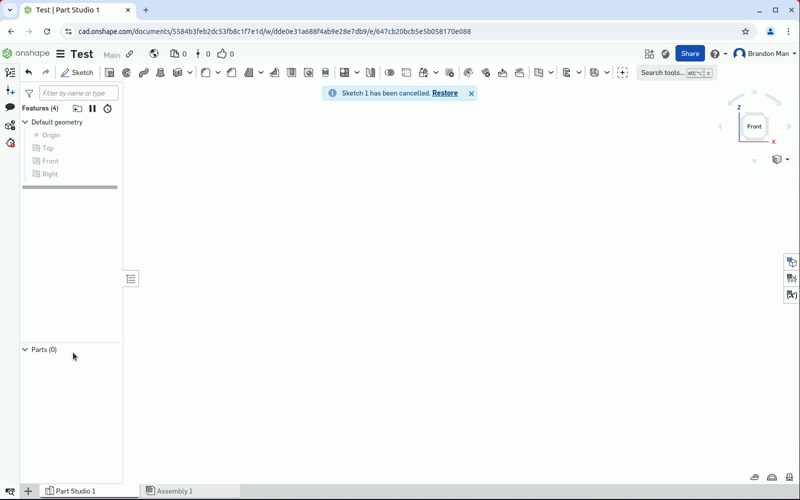
key(shift+y)
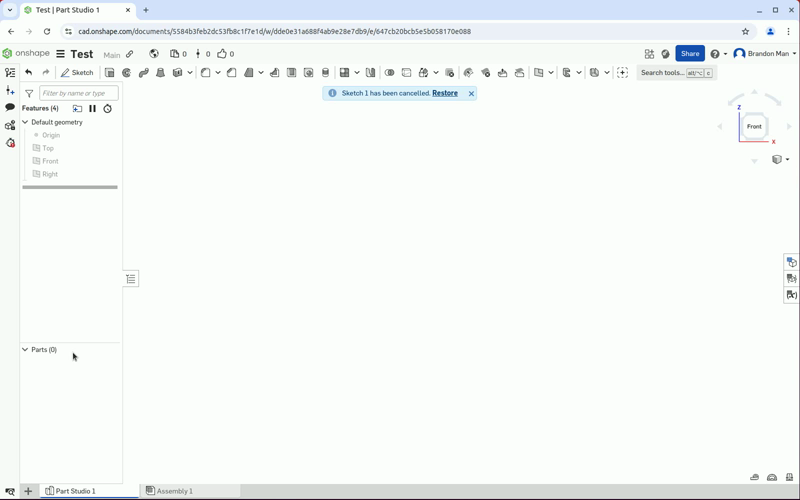
key(shift+s)
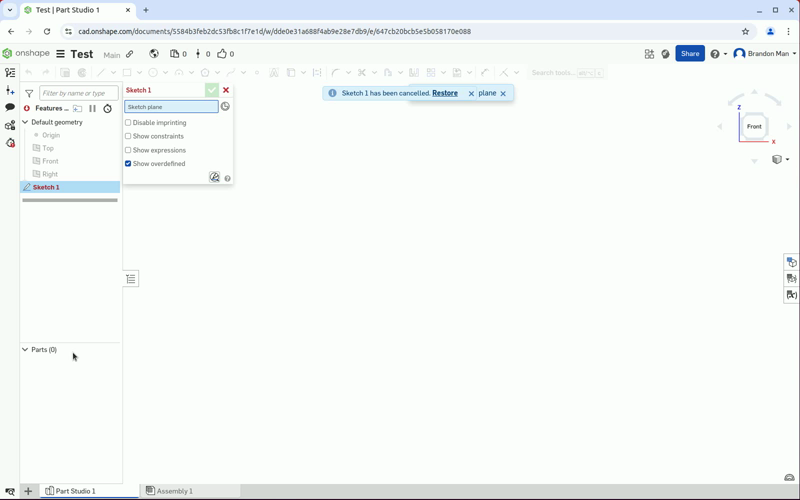
mouse_move(73, 163)
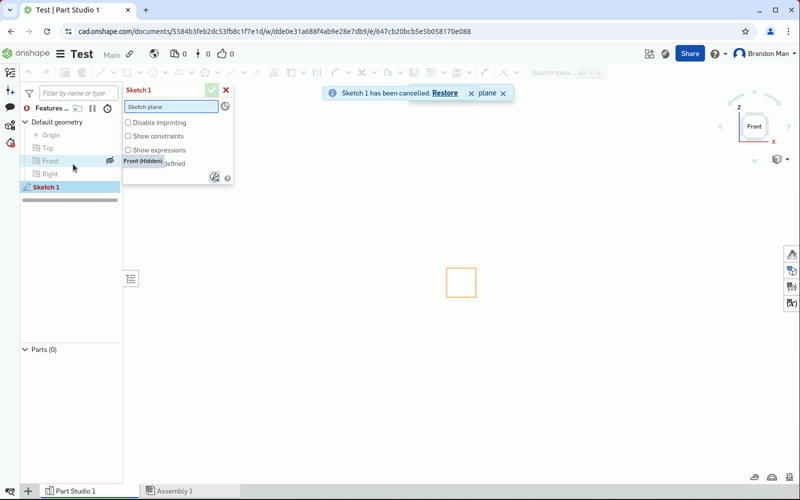
click(73, 163)
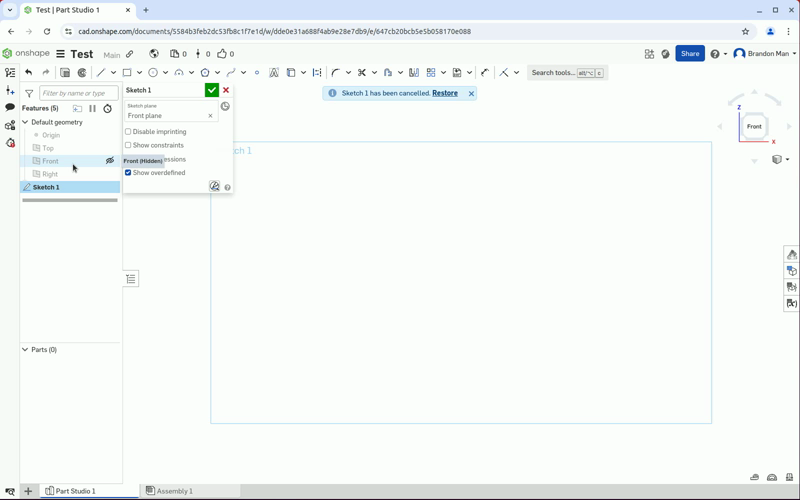
mouse_move(73, 352)
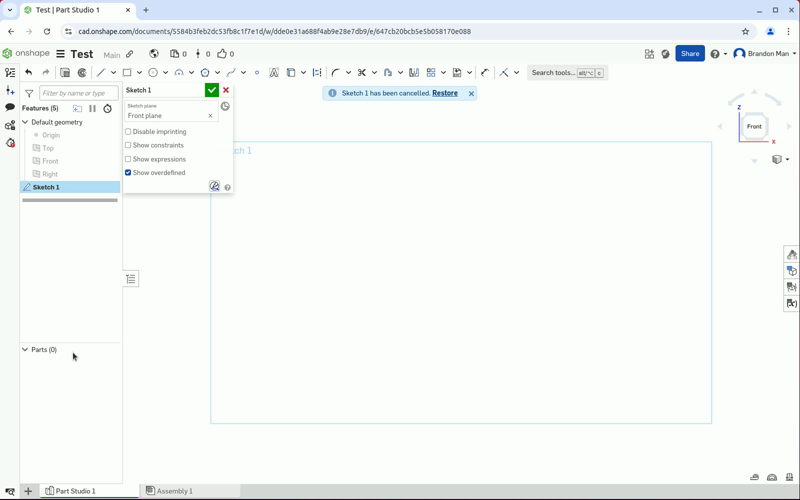
key(y)
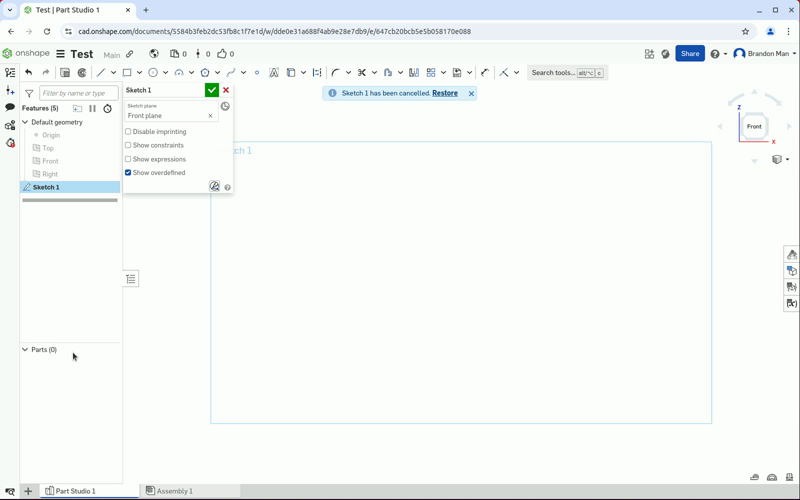
key(c)
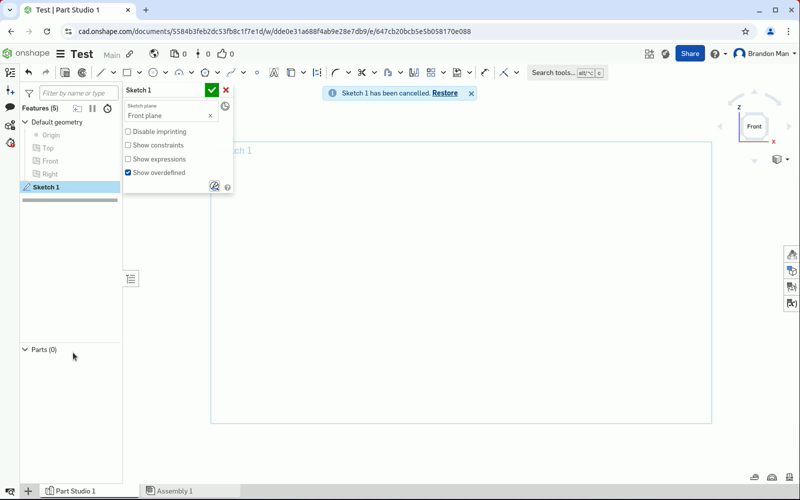
key_down(shift)
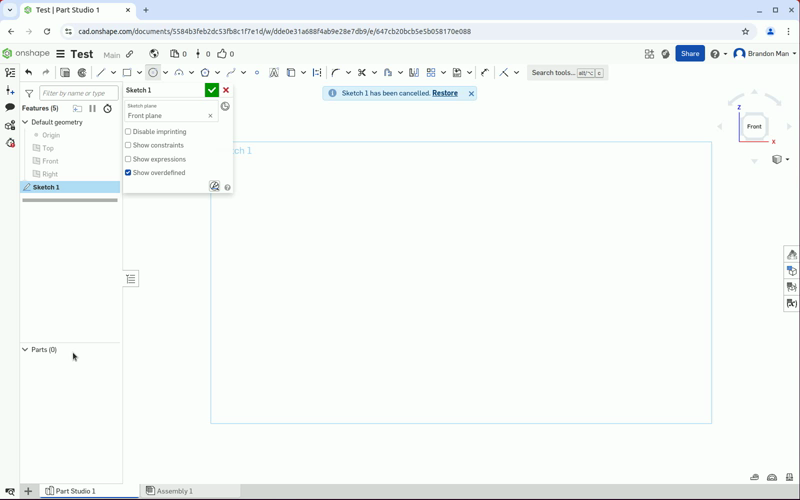
mouse_move(356, 292)
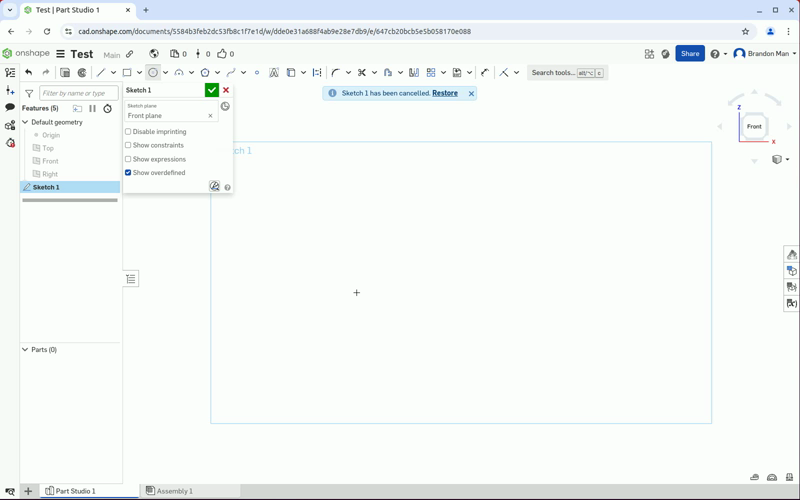
click(356, 292)
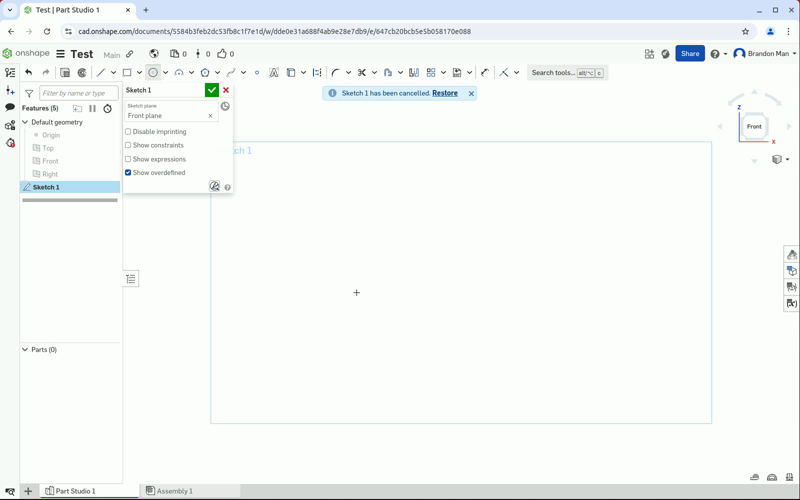
key_up(shift)
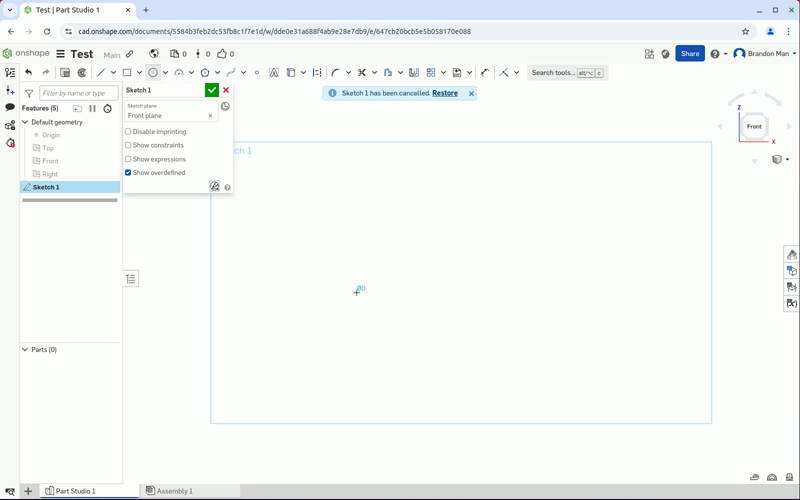
mouse_move(365, 292)
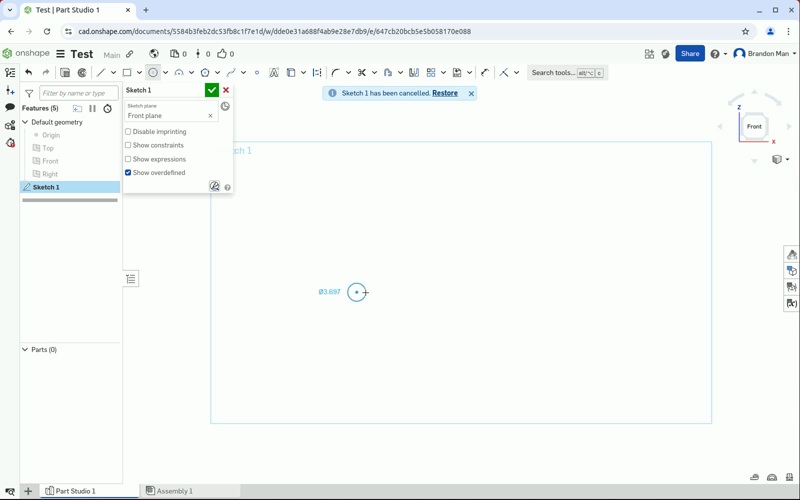
click(365, 292)
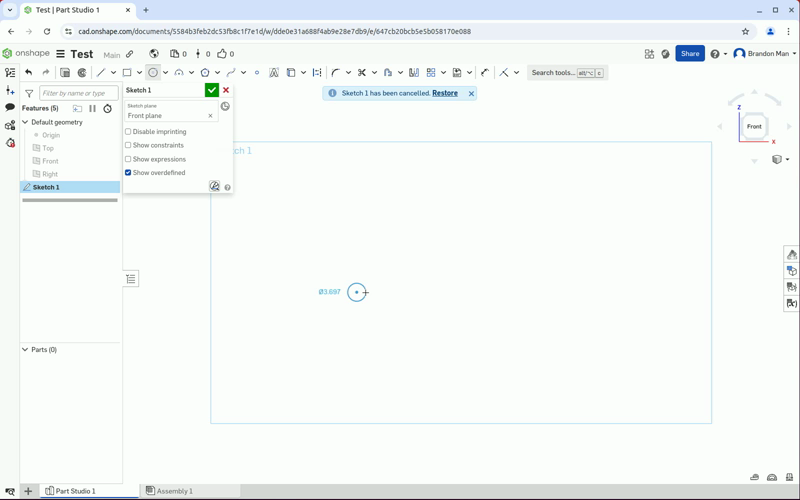
key(esc)
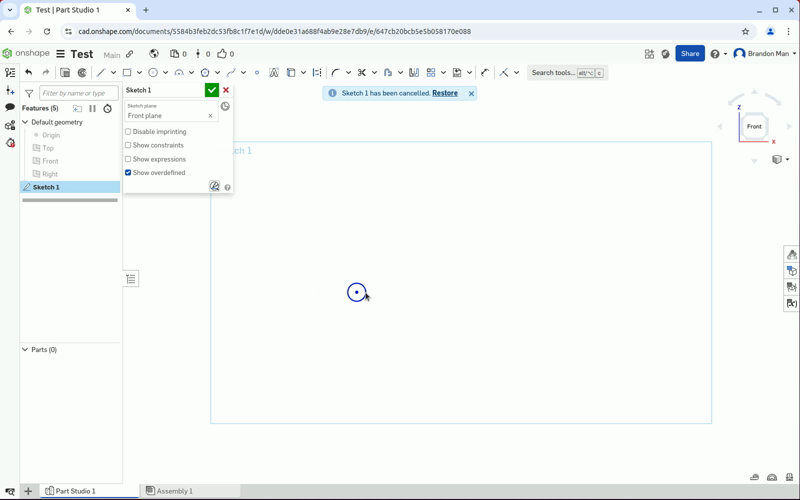
key(c)
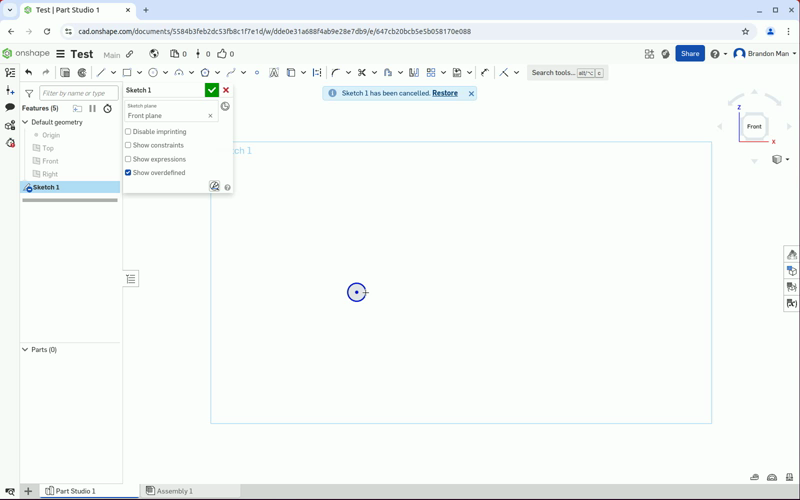
key_down(shift)
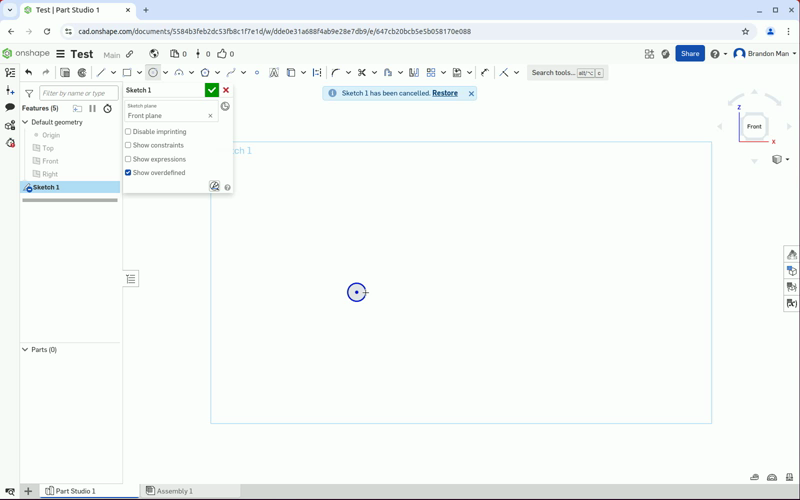
mouse_move(356, 292)
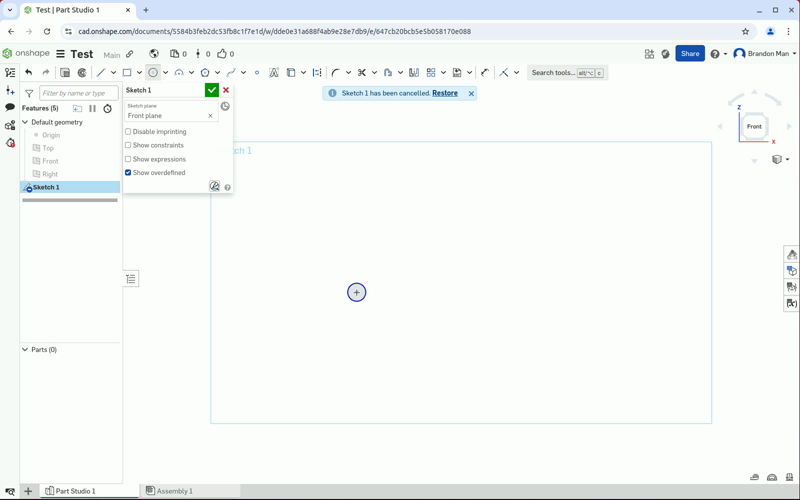
click(356, 292)
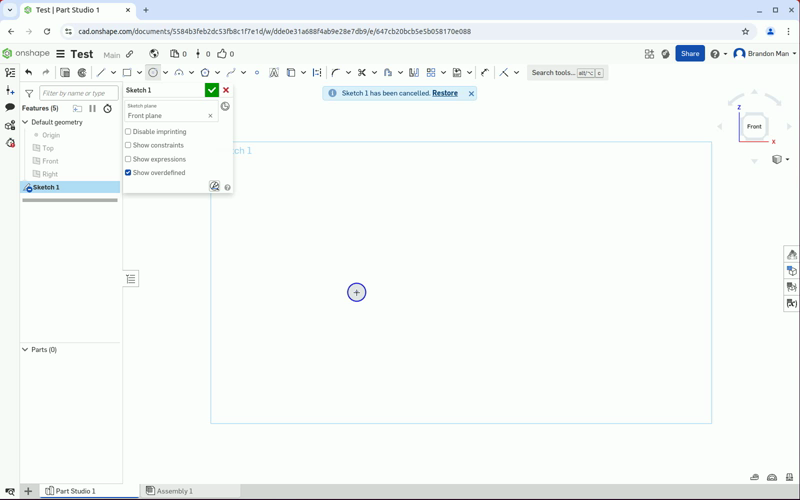
key_up(shift)
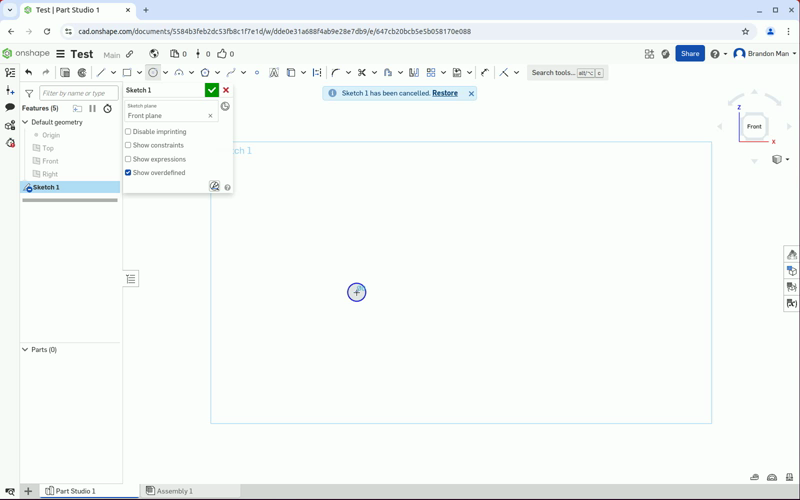
mouse_move(365, 292)
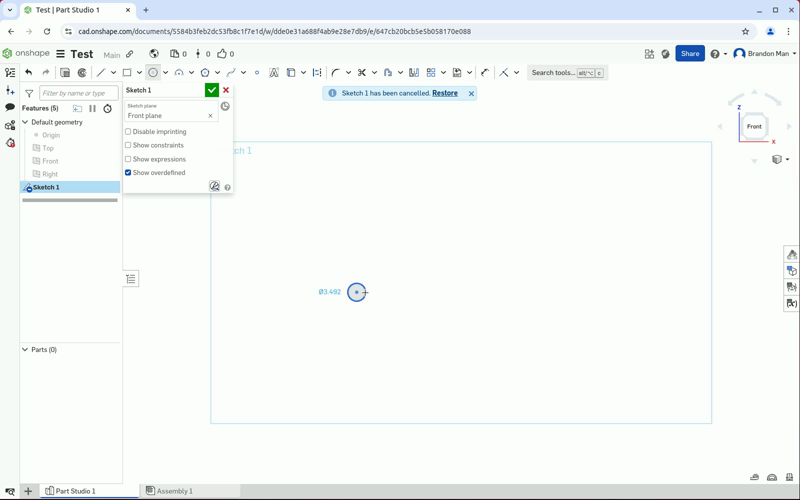
scroll(6)
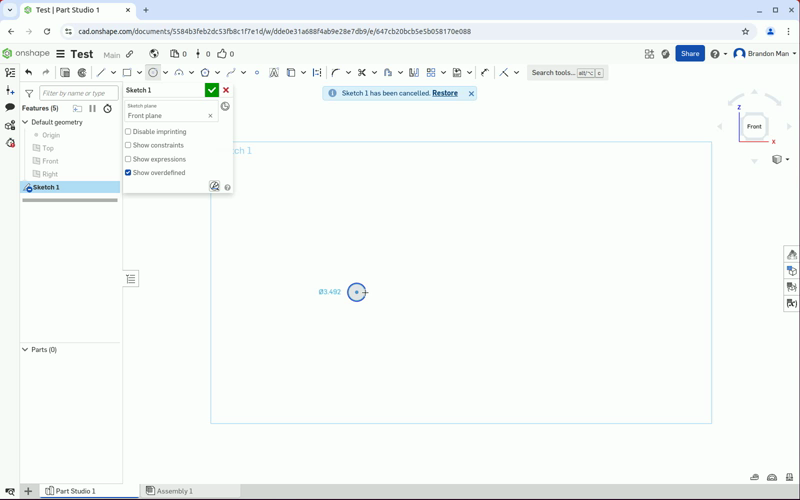
scroll(6)
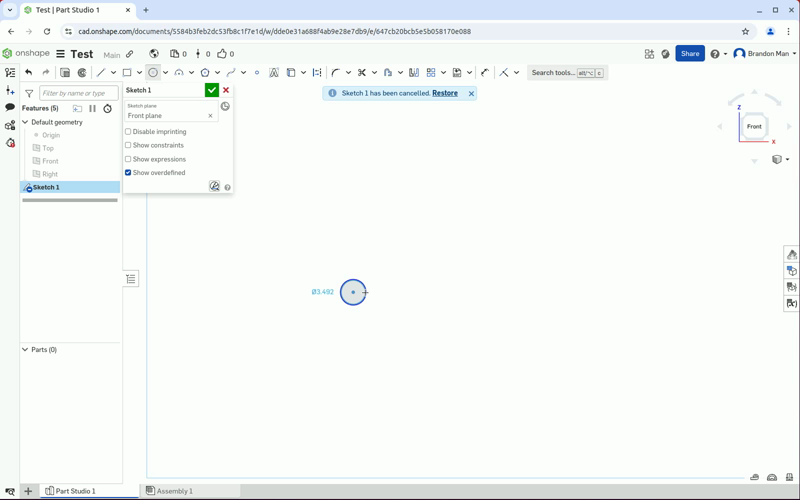
scroll(6)
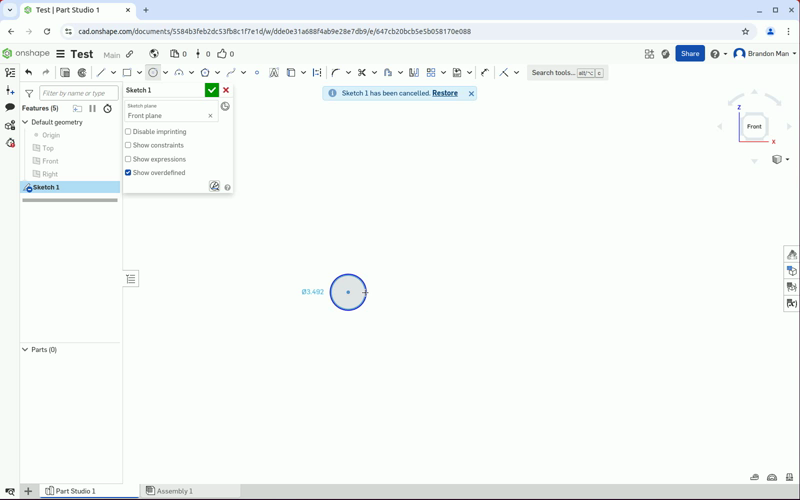
scroll(6)
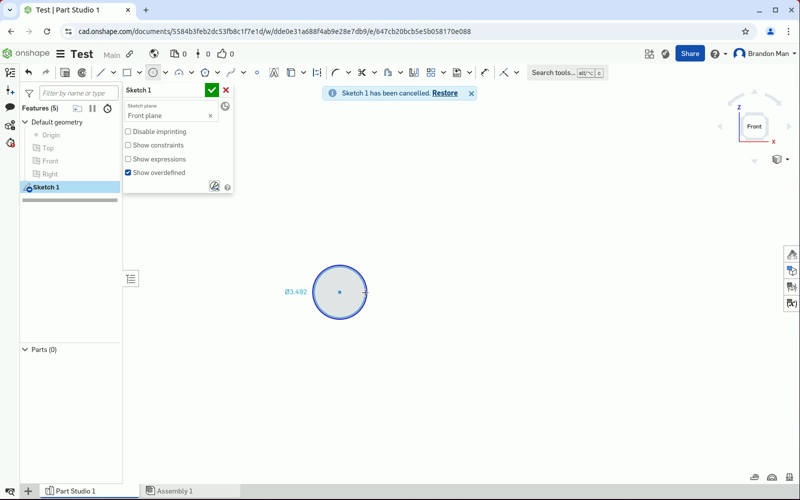
scroll(6)
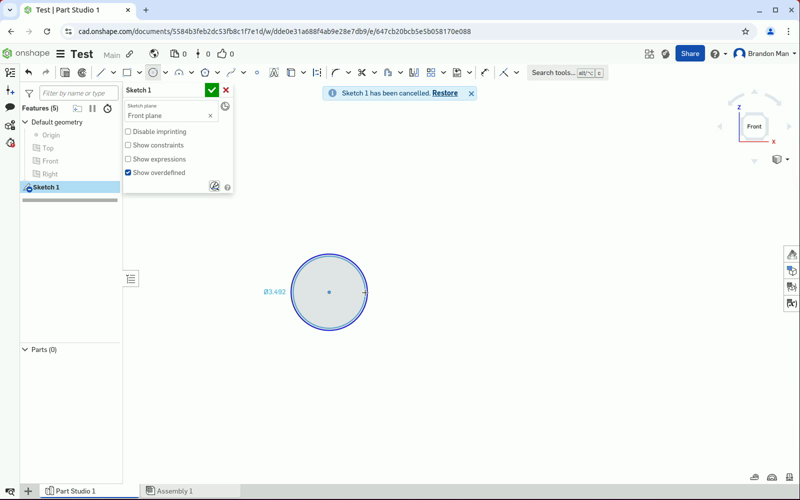
scroll(6)
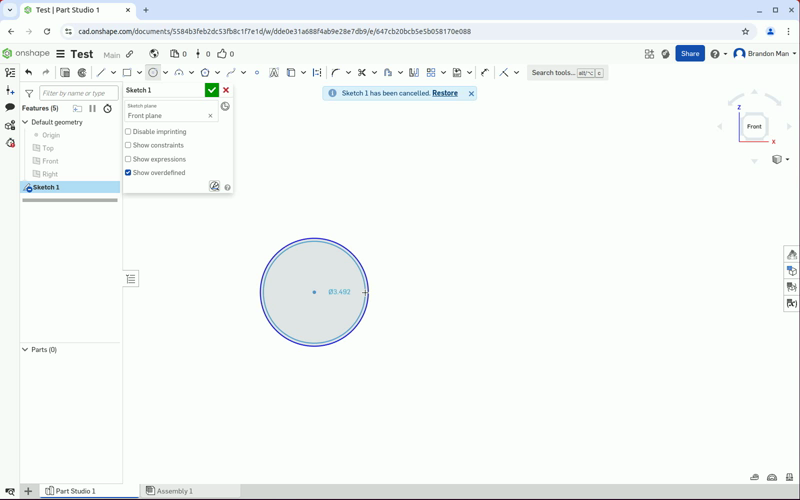
scroll(6)
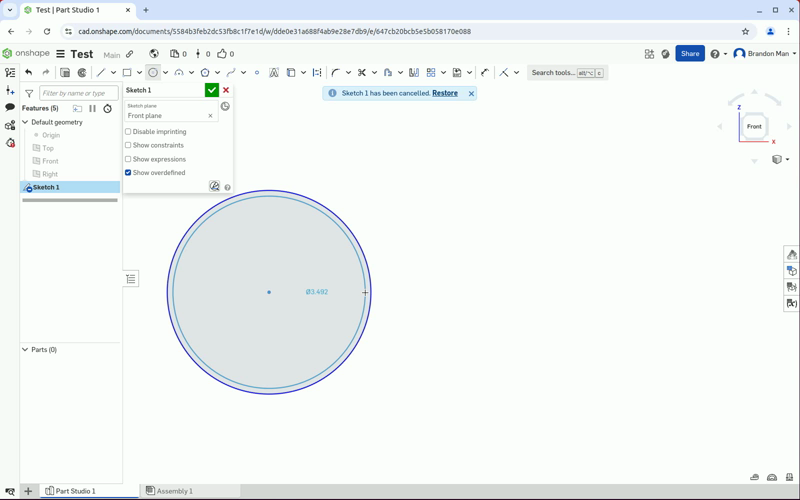
click(365, 292)
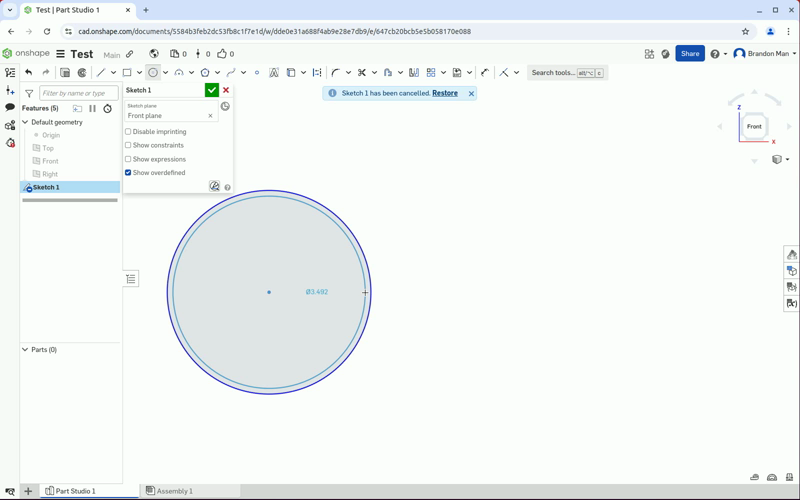
scroll(-6)
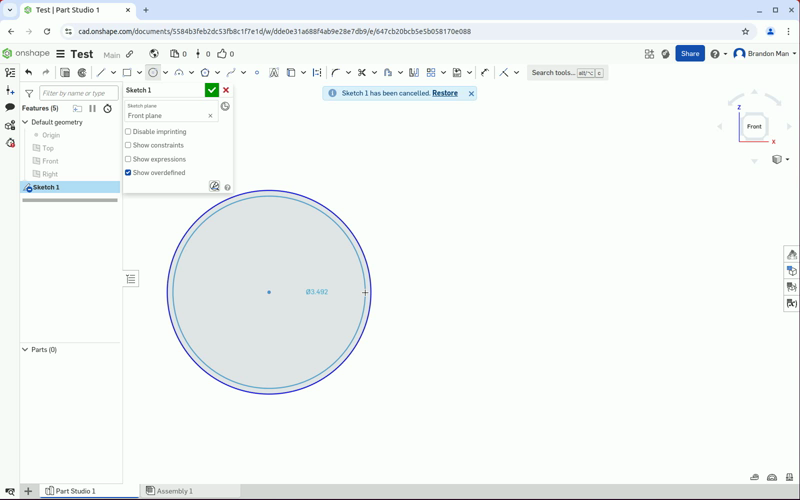
scroll(-6)
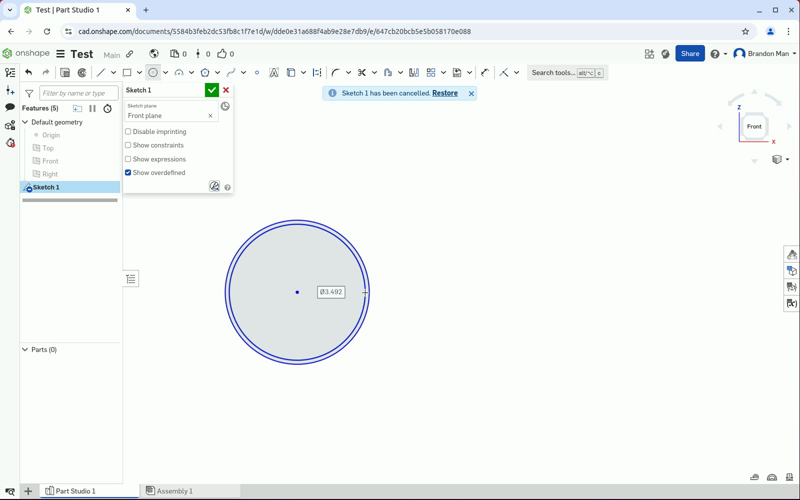
scroll(-6)
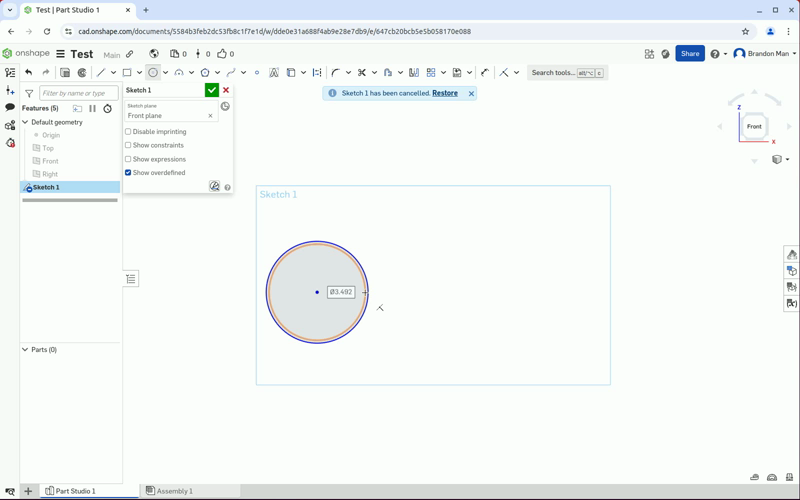
scroll(-6)
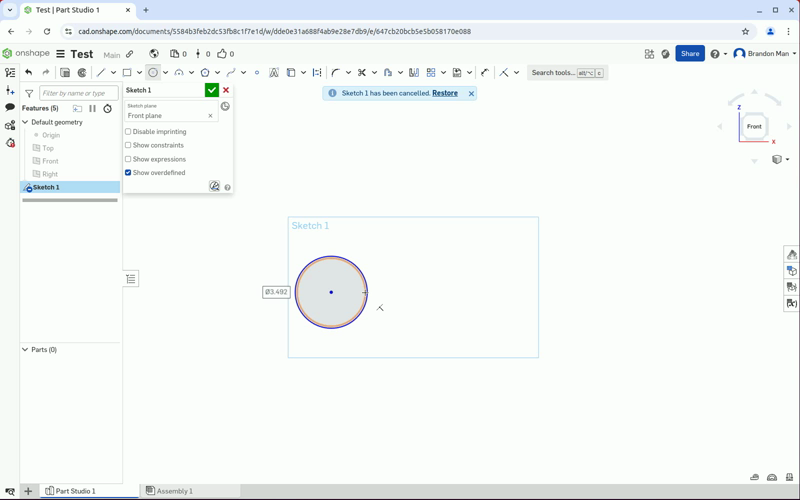
scroll(-6)
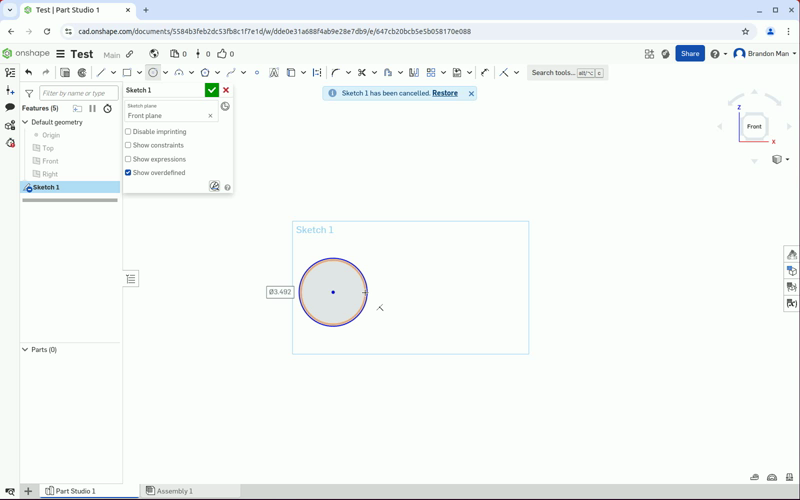
scroll(-6)
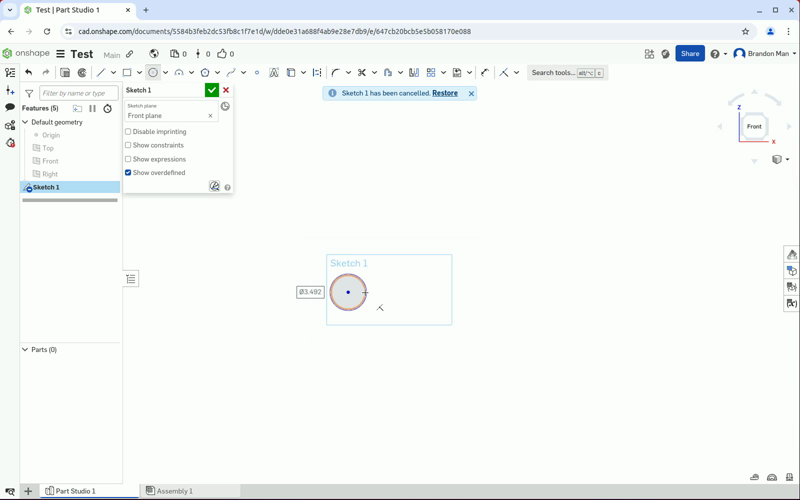
scroll(-6)
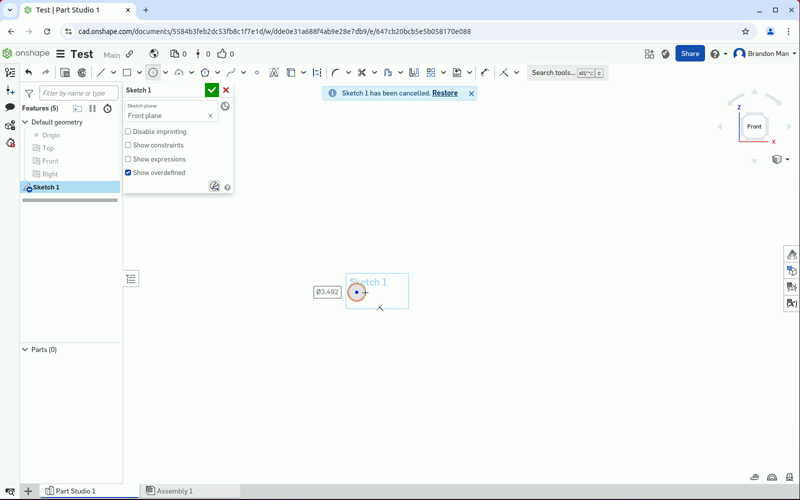
key(esc)
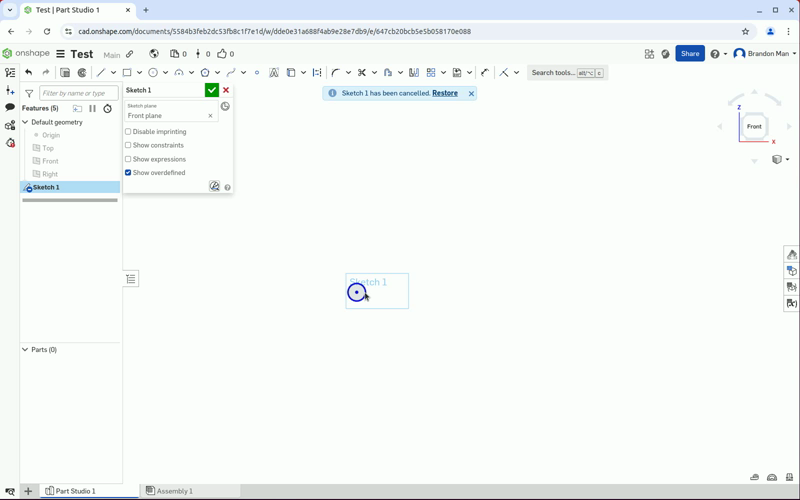
mouse_move(349, 288)
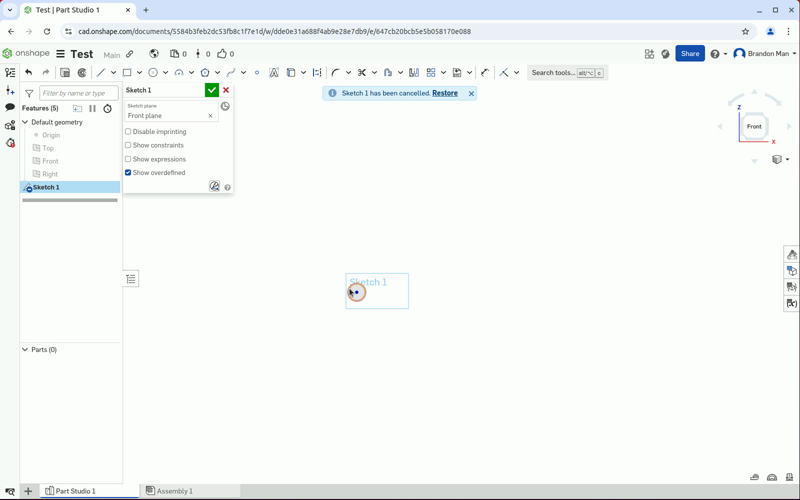
scroll(6)
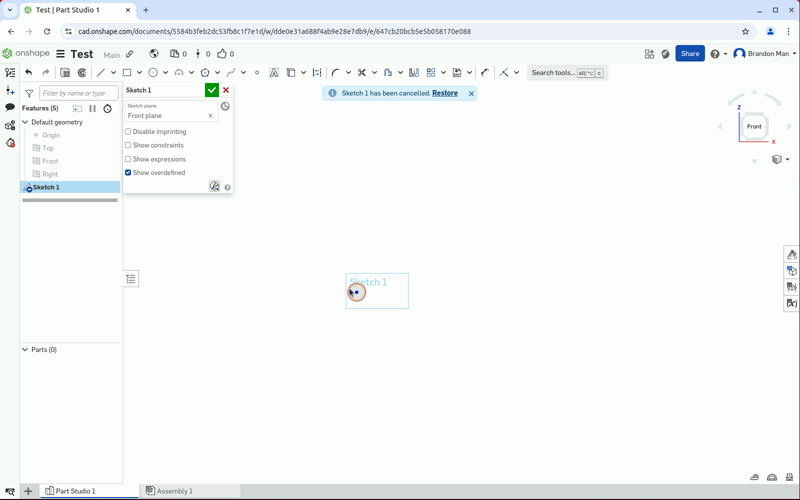
scroll(6)
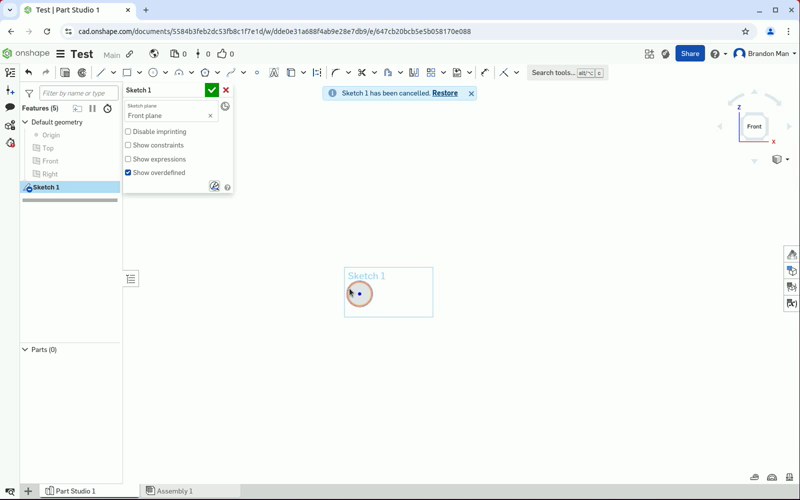
scroll(6)
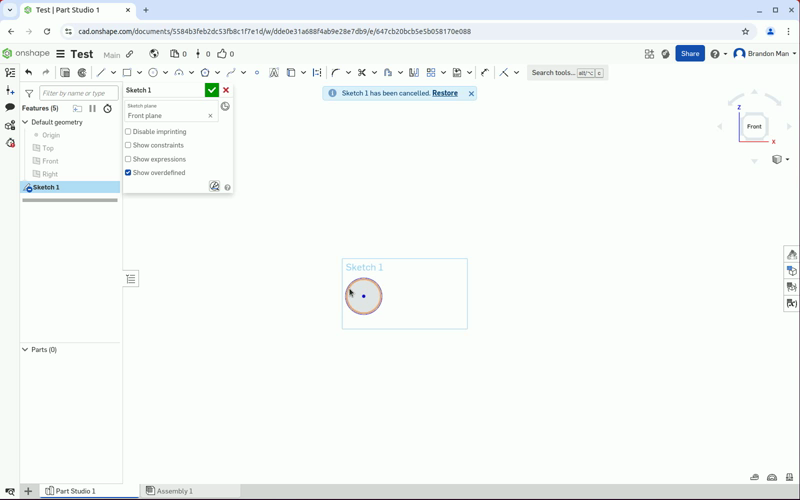
scroll(6)
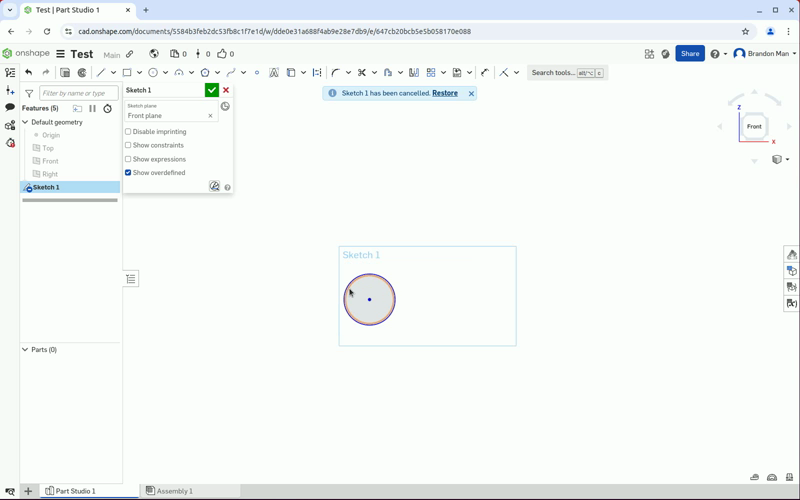
scroll(6)
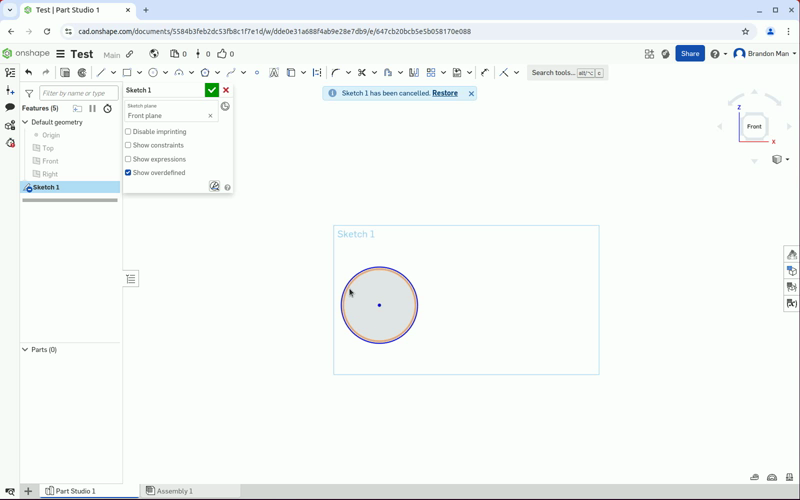
scroll(6)
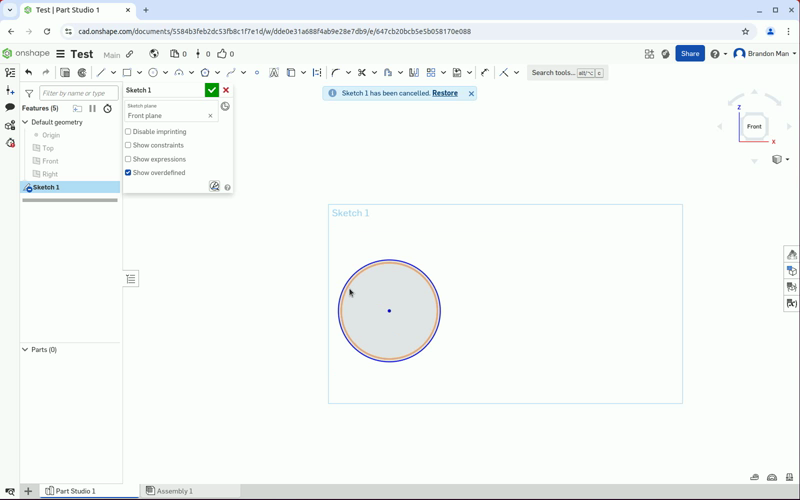
scroll(6)
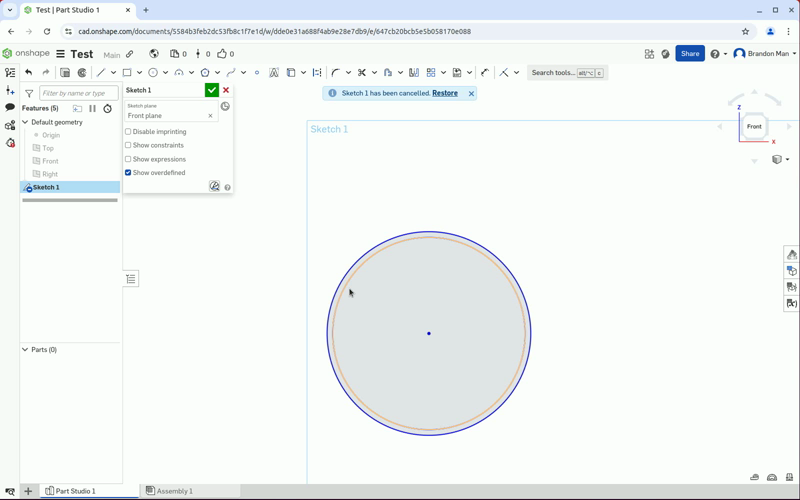
click(349, 288)
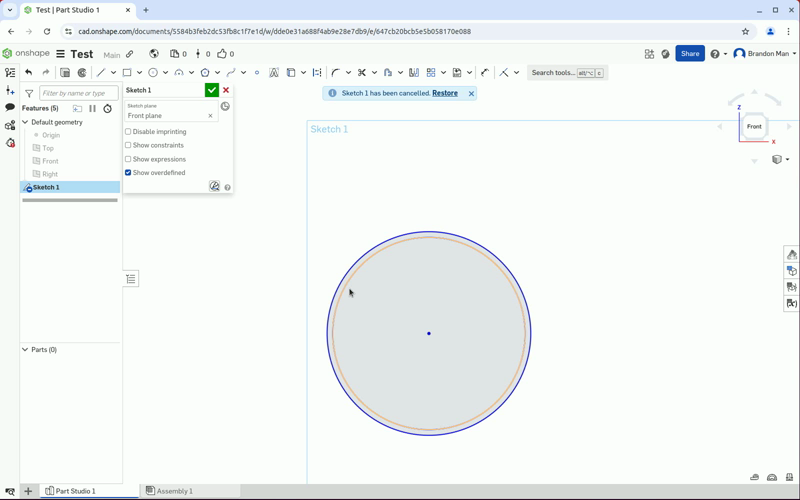
scroll(-6)
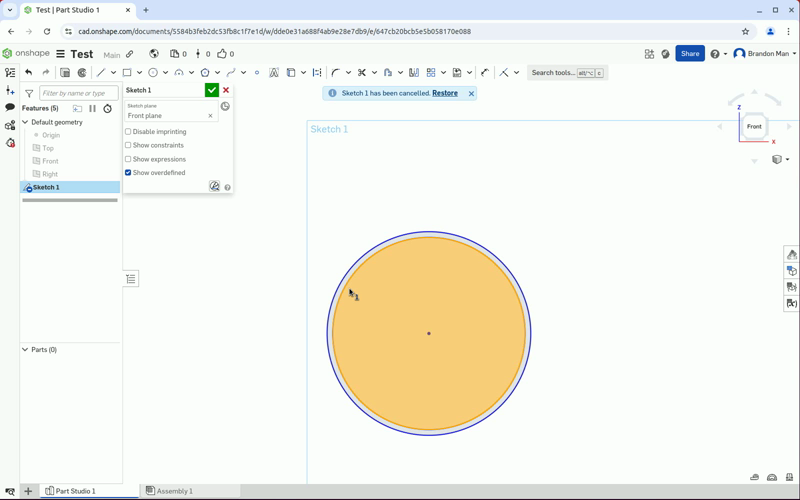
scroll(-6)
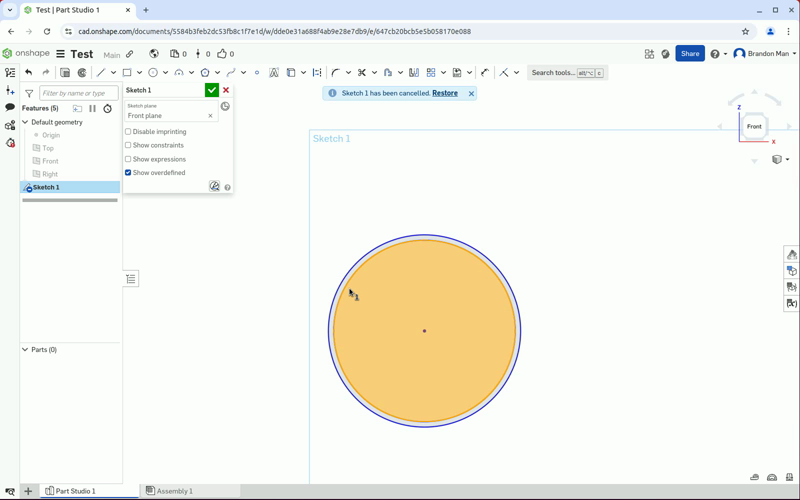
scroll(-6)
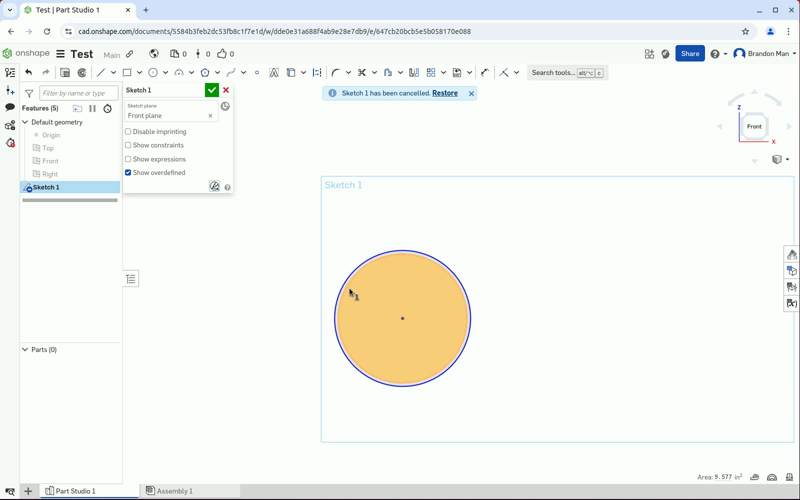
scroll(-6)
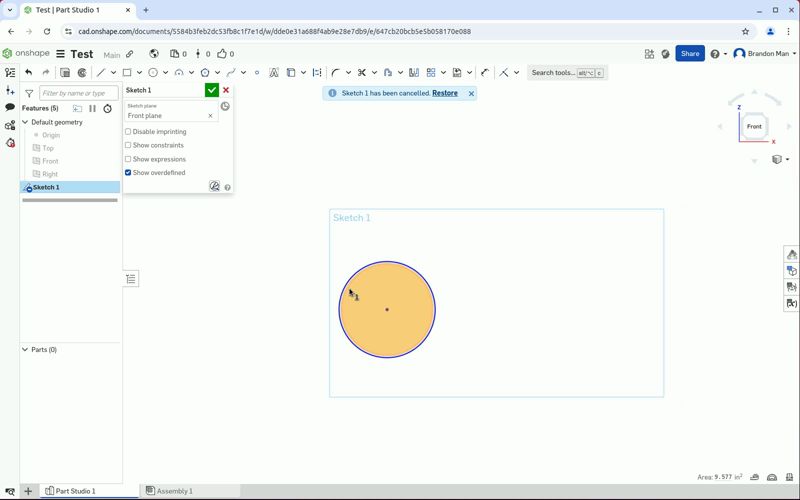
scroll(-6)
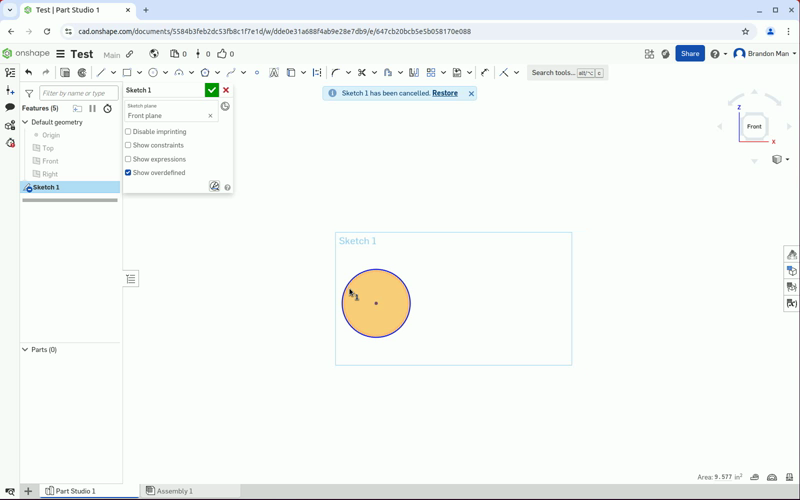
scroll(-6)
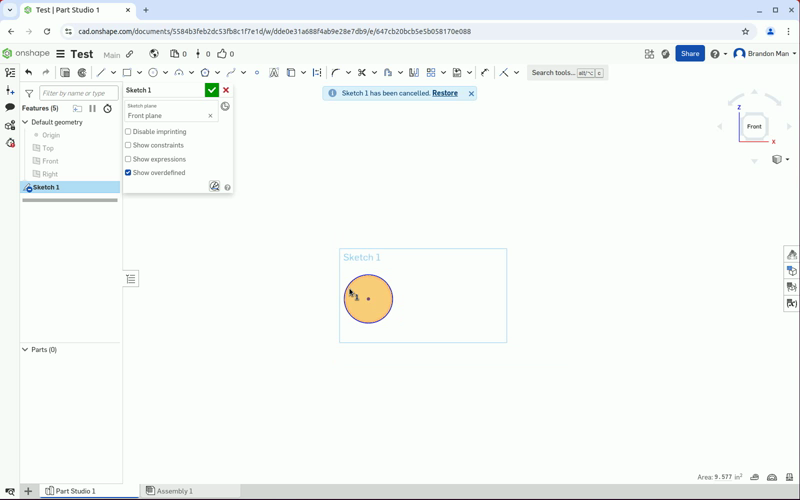
scroll(-6)
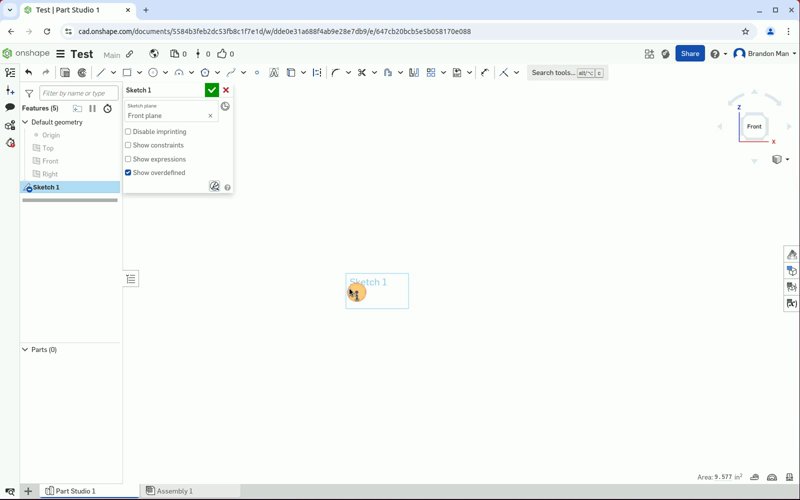
mouse_move(73, 352)
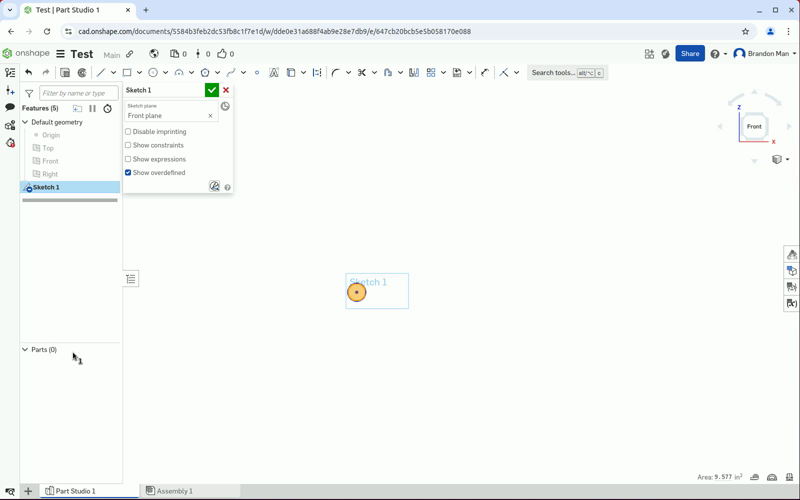
key(shift+y)
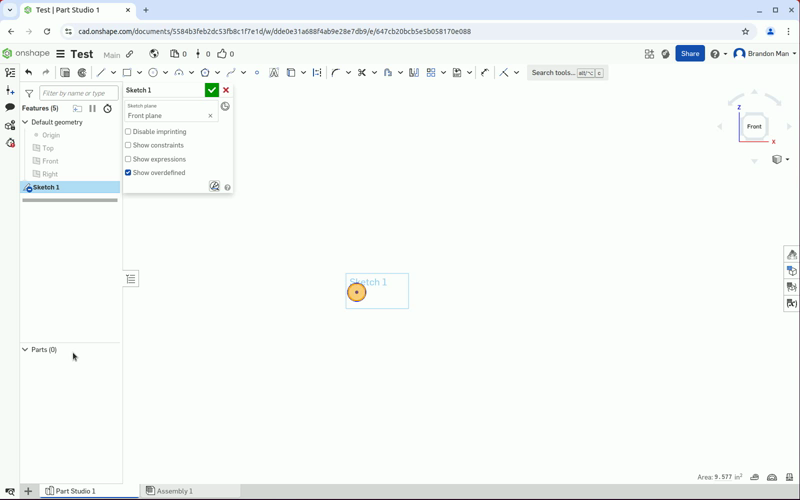
key(shift+e)
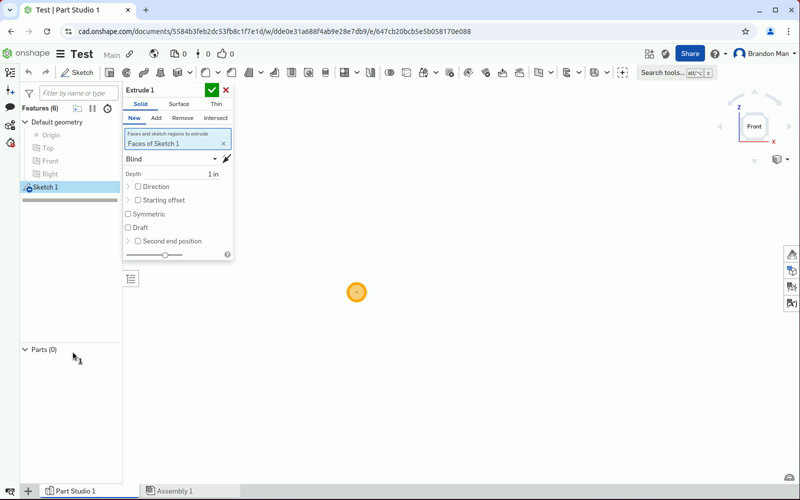
mouse_move(143, 106)
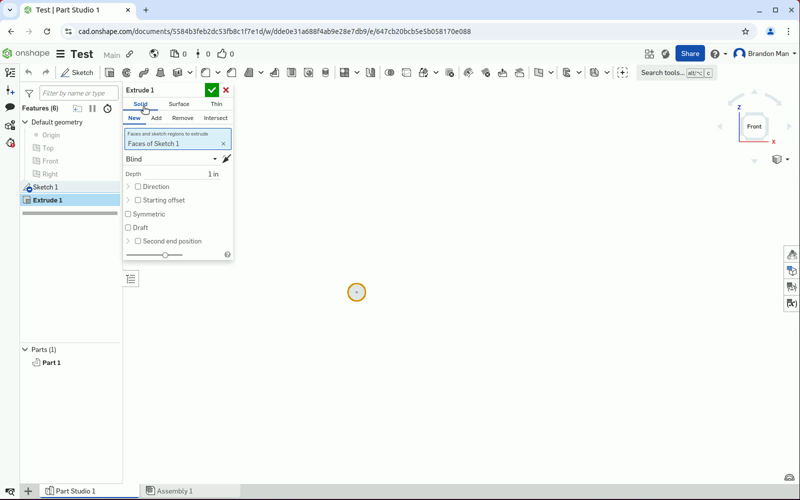
click(143, 106)
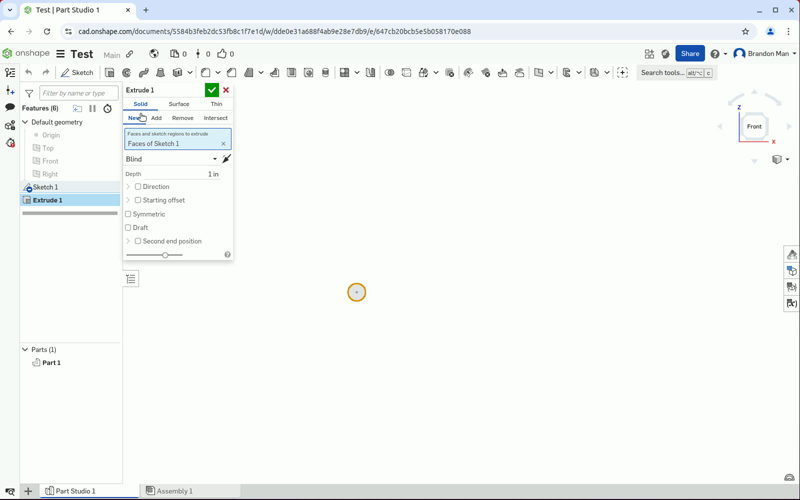
mouse_move(137, 120)
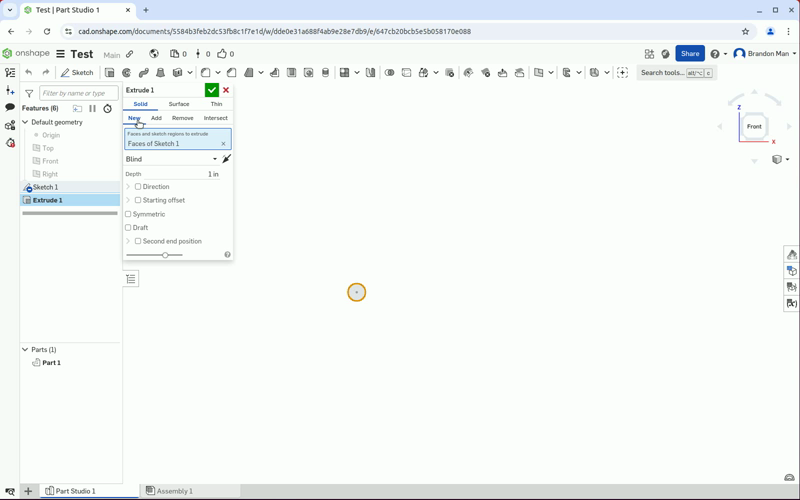
click(137, 120)
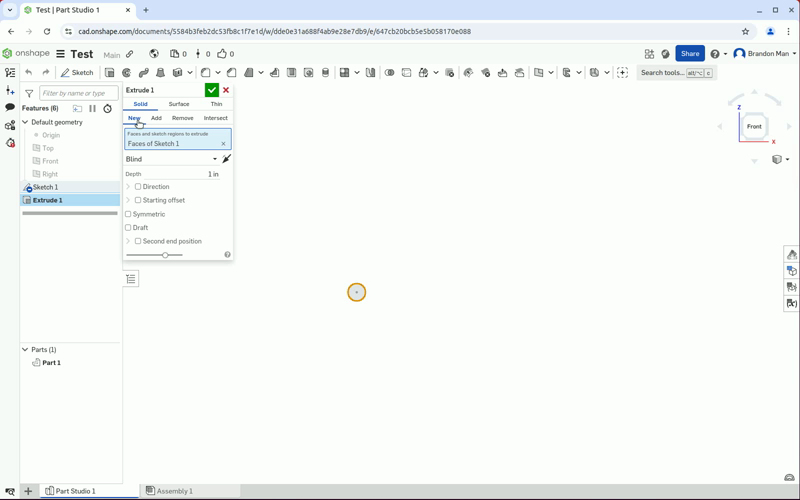
key(tab, 4)
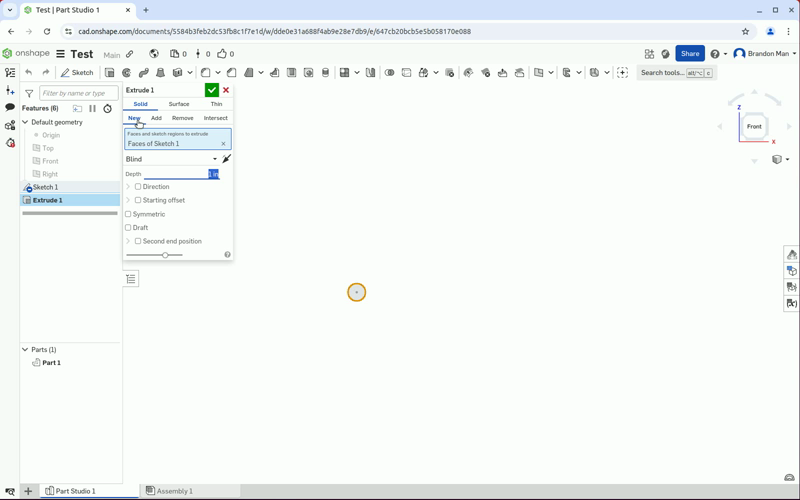
text(0.241)
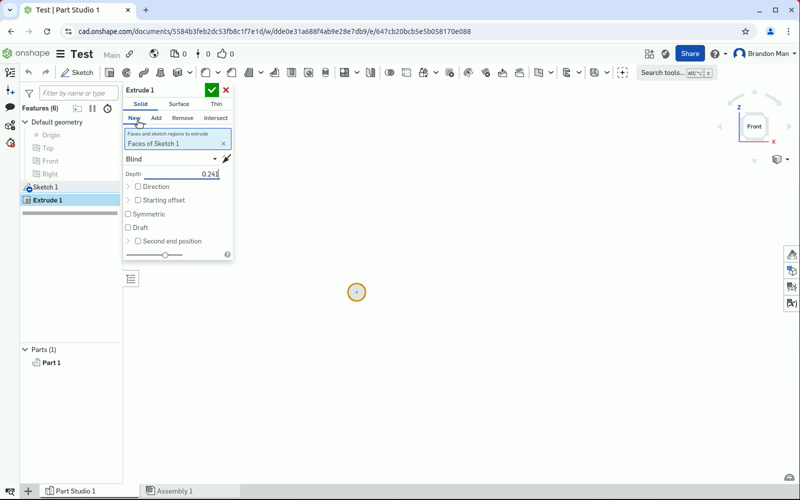
key(tab, 3)
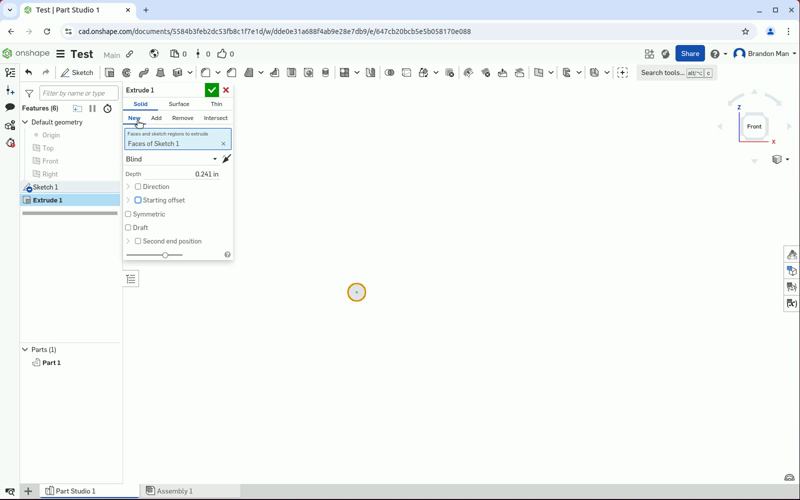
key(tab, 2)
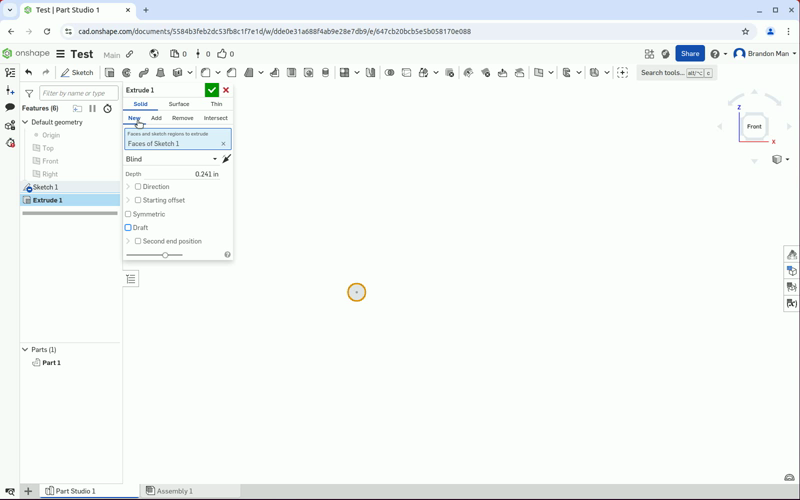
key(space)
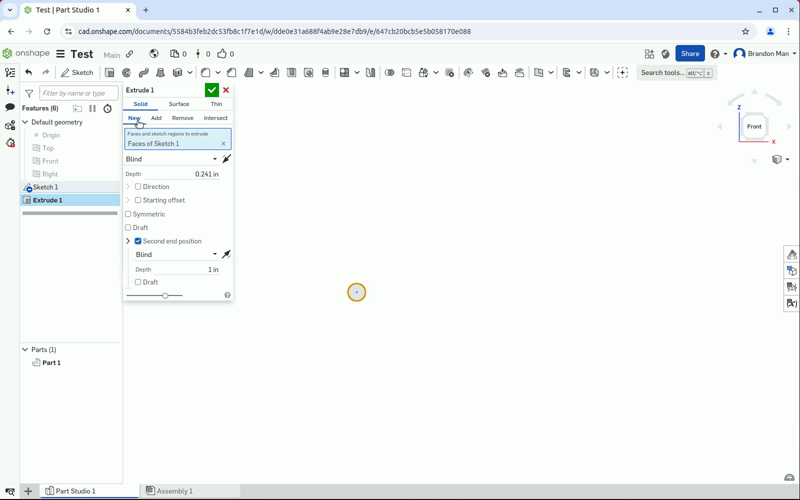
key(tab, 3)
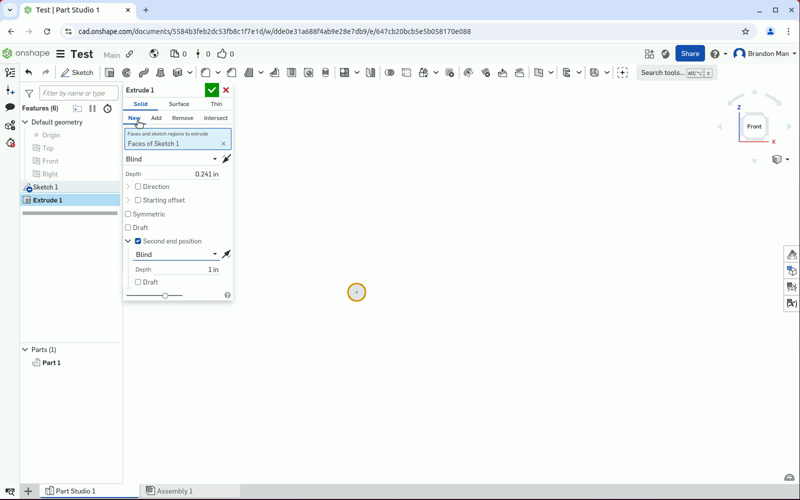
text(0.722)
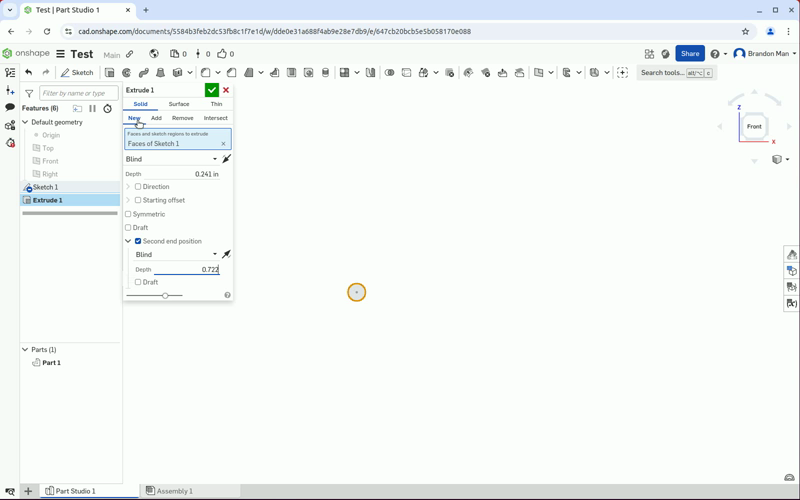
key(enter)
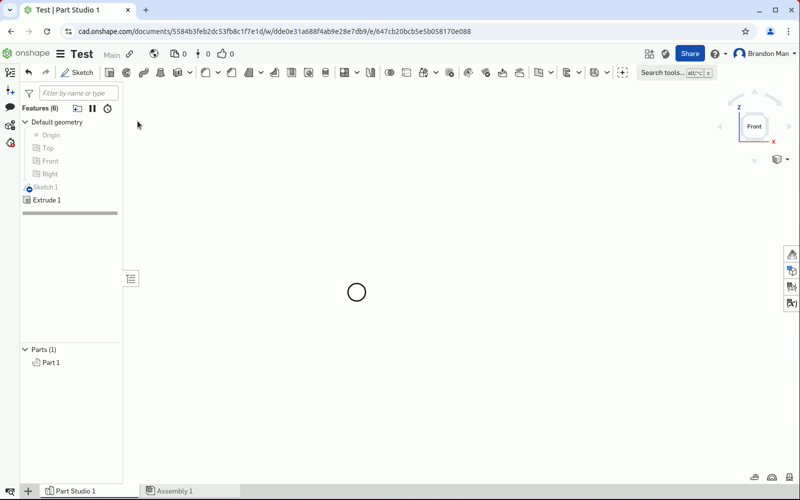
key(shift+h)
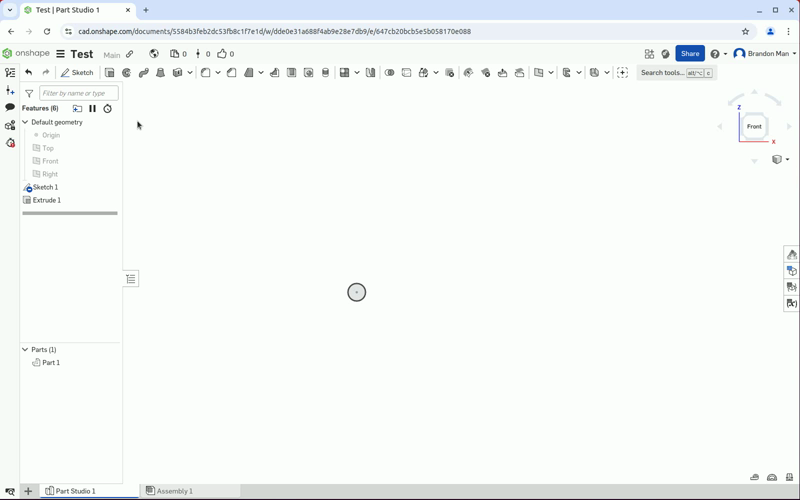
key(shift+h)
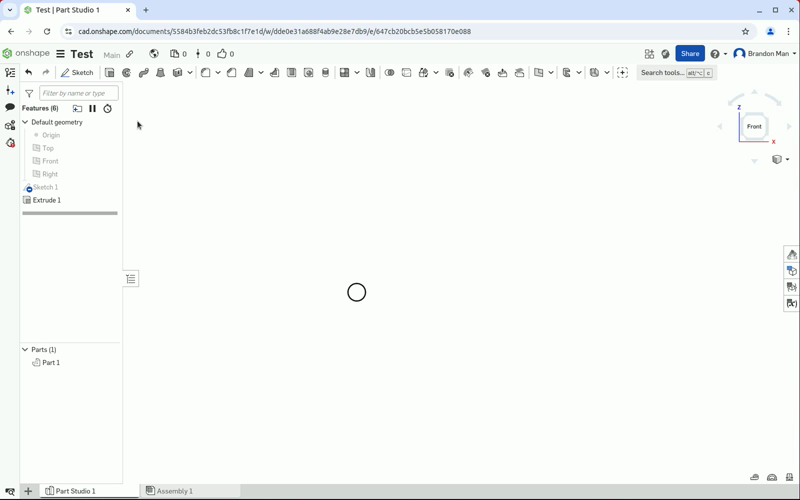
mouse_move(73, 189)
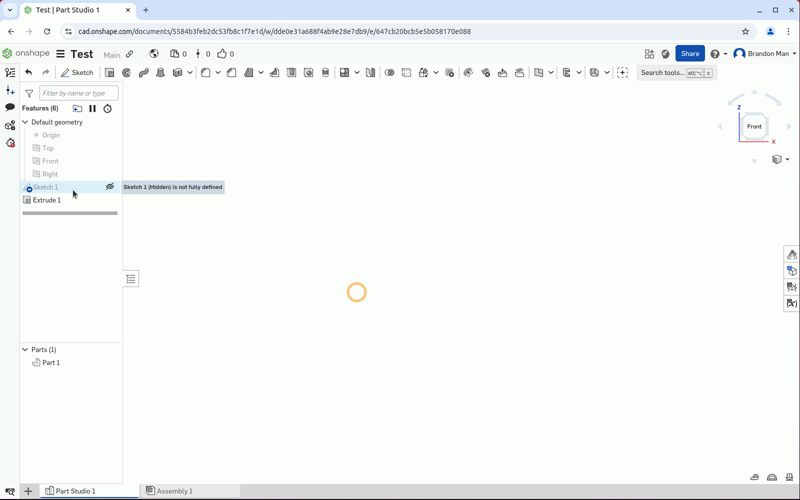
click(73, 189)
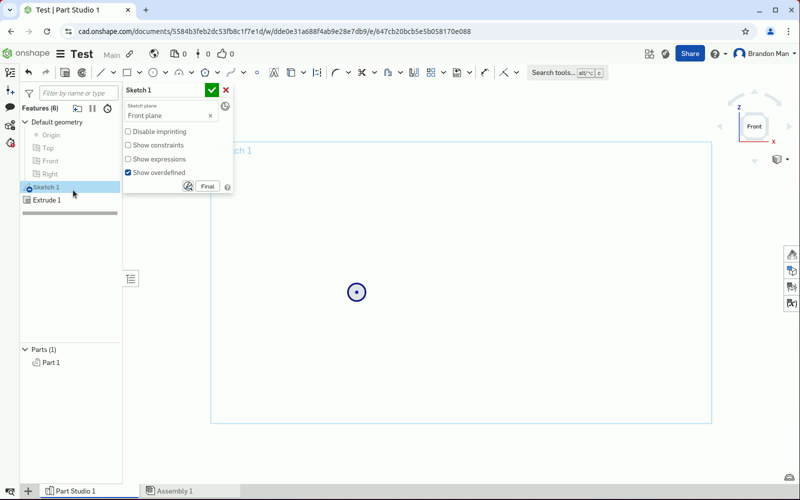
mouse_move(229, 92)
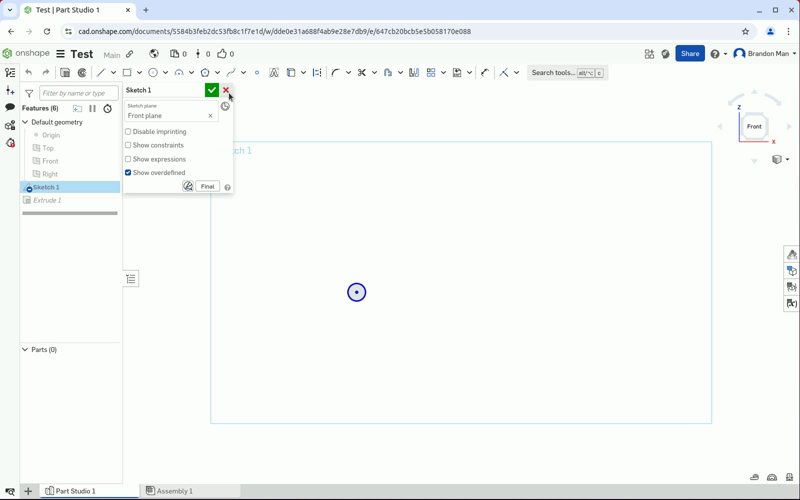
click(229, 92)
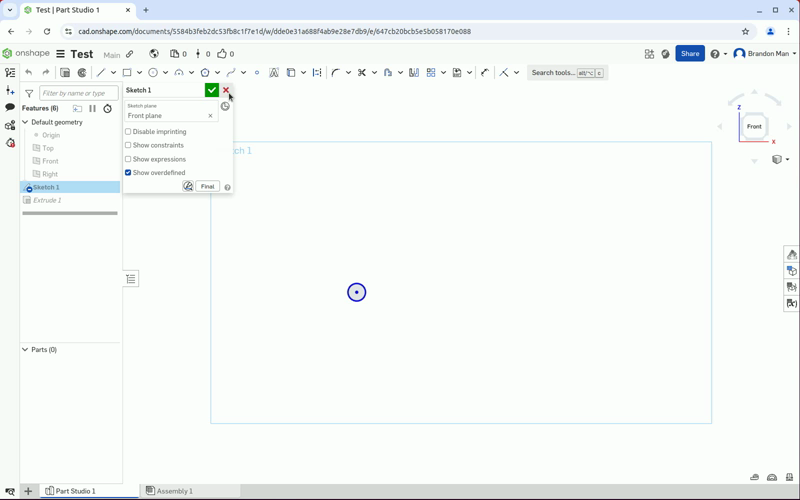
key(shift+s)
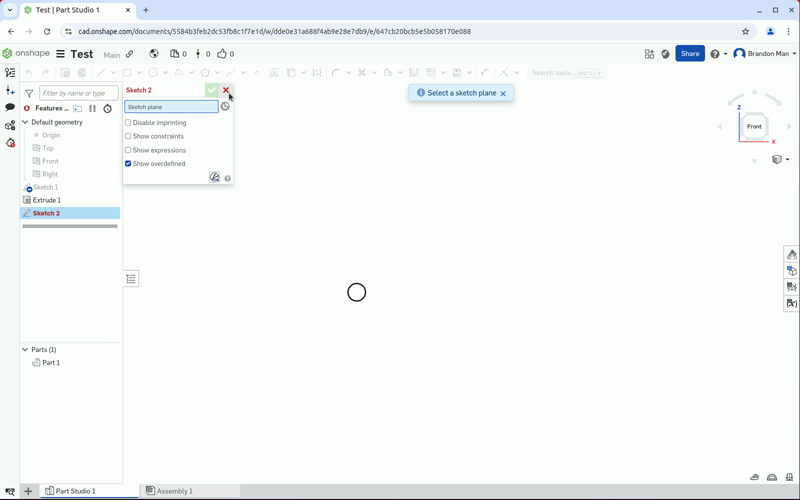
mouse_move(73, 163)
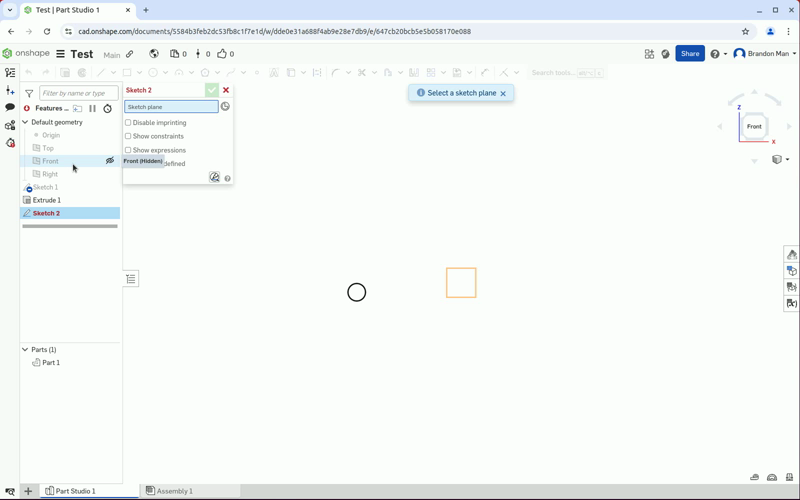
click(73, 163)
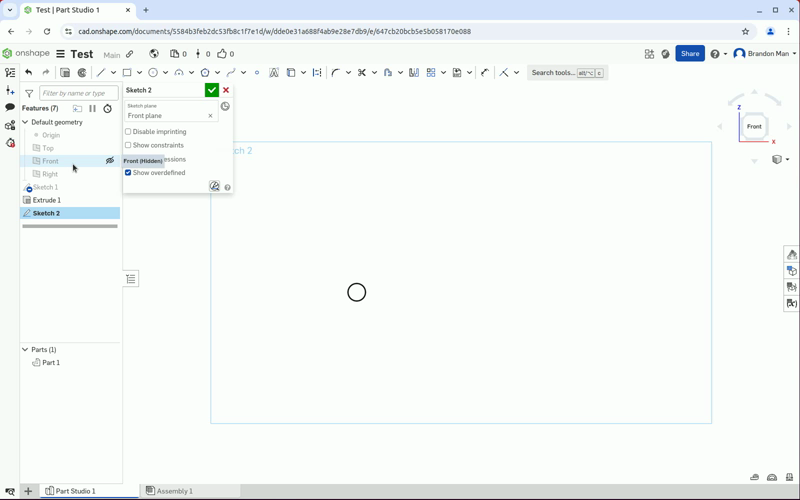
mouse_move(73, 352)
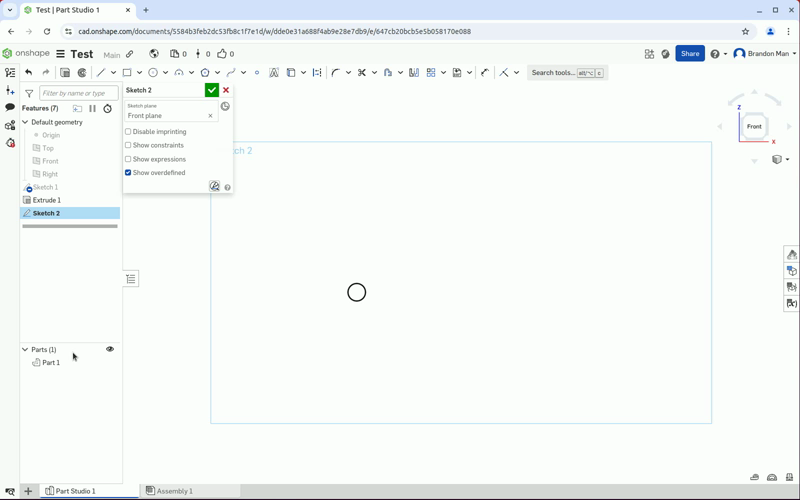
key(y)
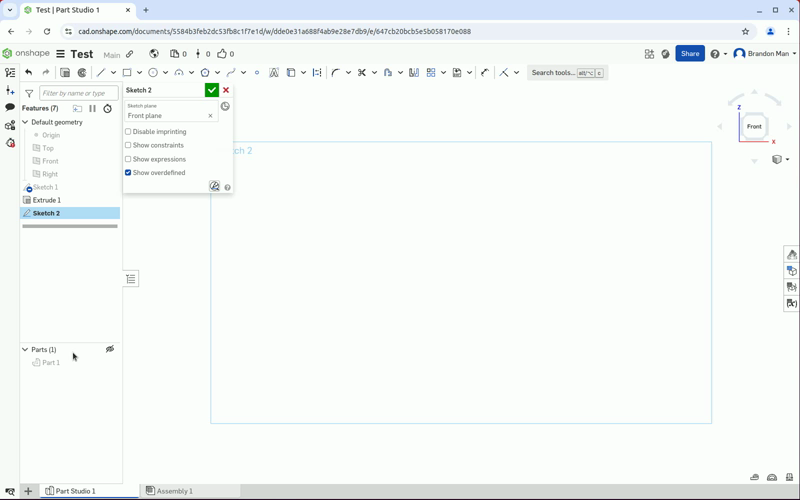
key(c)
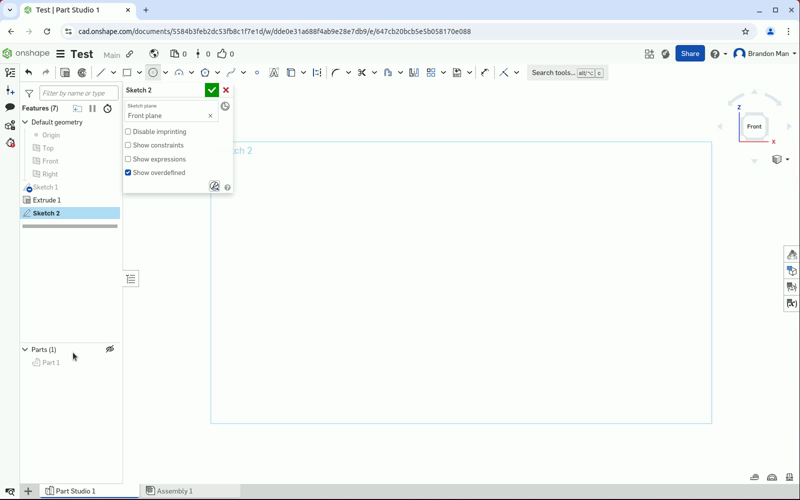
key_down(shift)
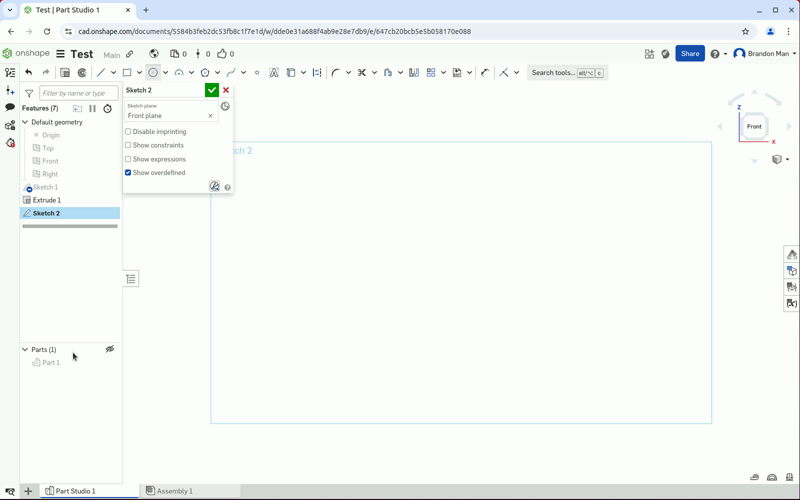
mouse_move(357, 292)
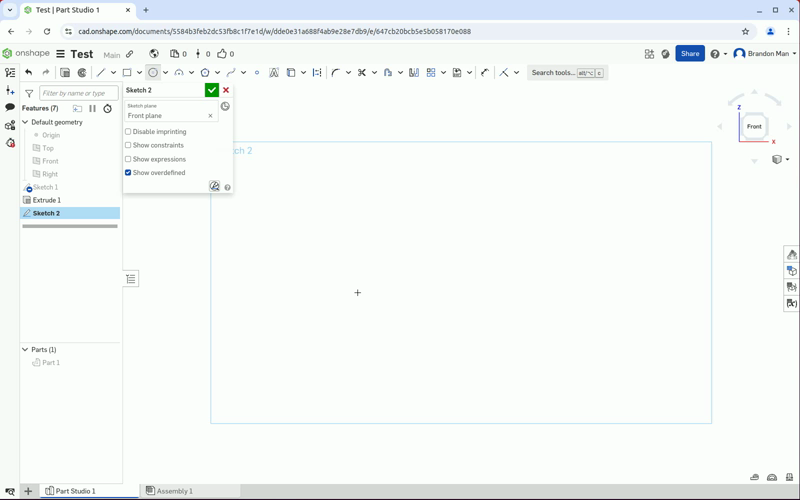
click(357, 292)
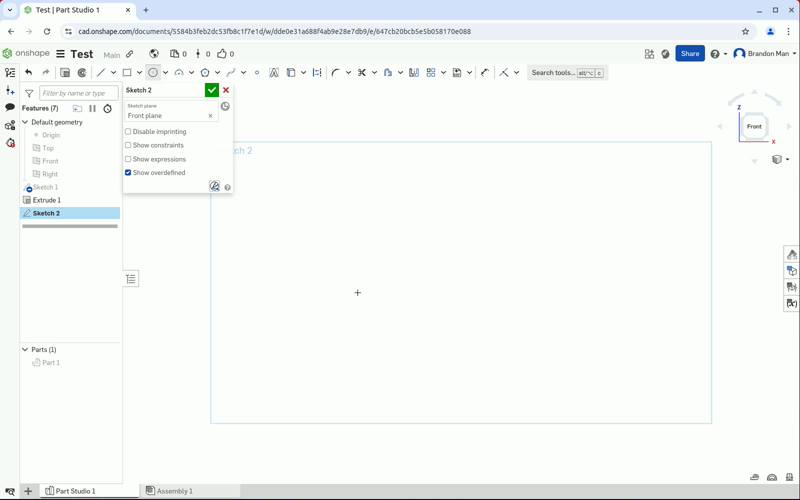
key_up(shift)
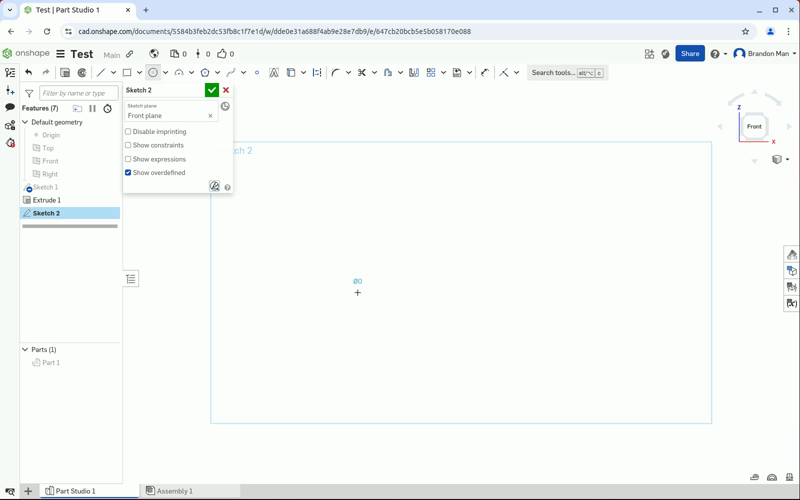
mouse_move(363, 292)
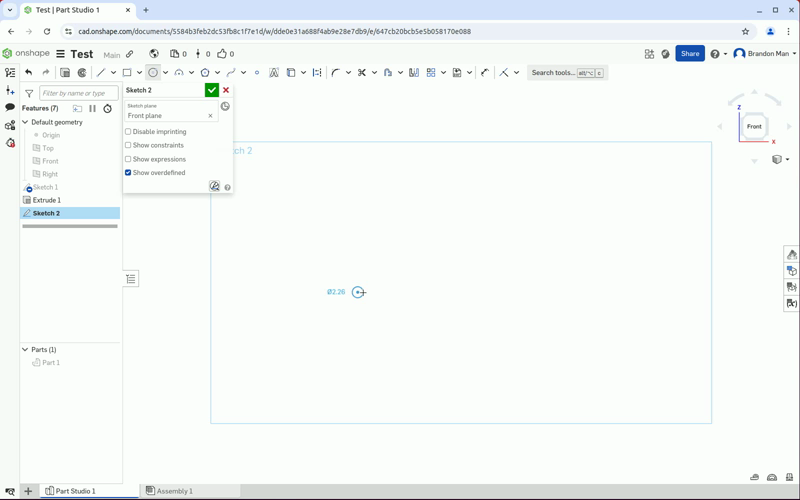
click(363, 292)
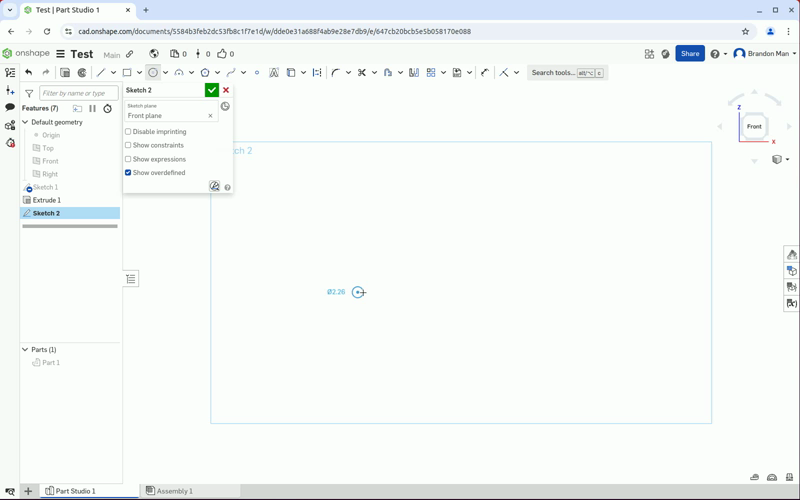
key(esc)
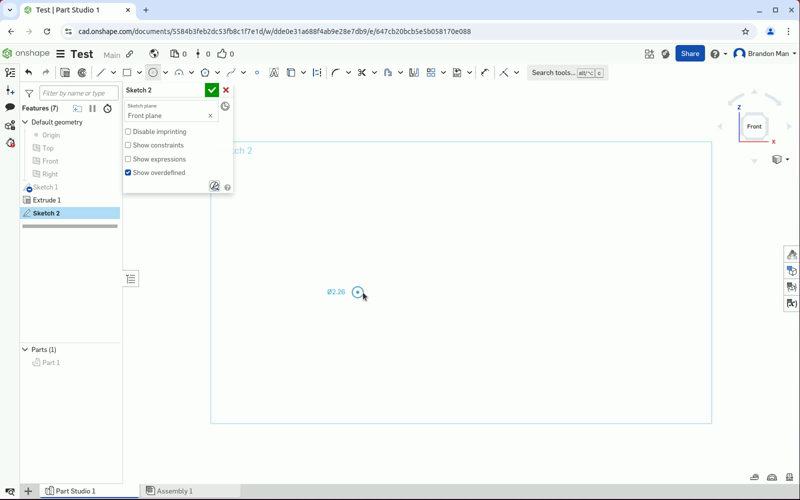
key(c)
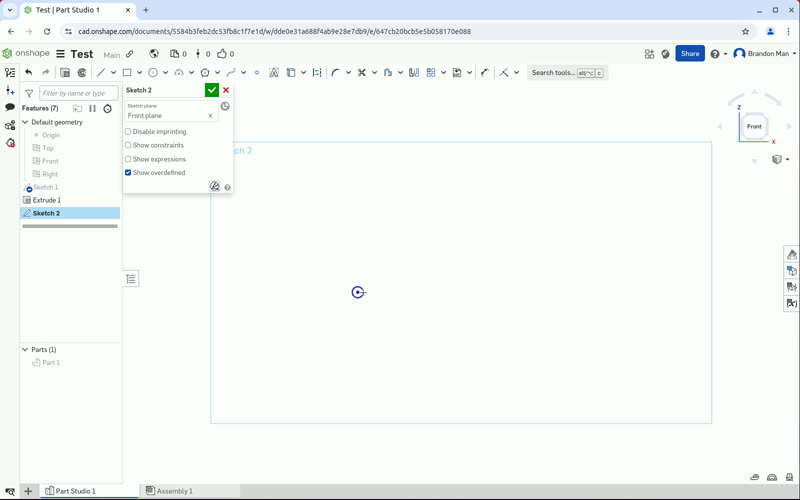
key_down(shift)
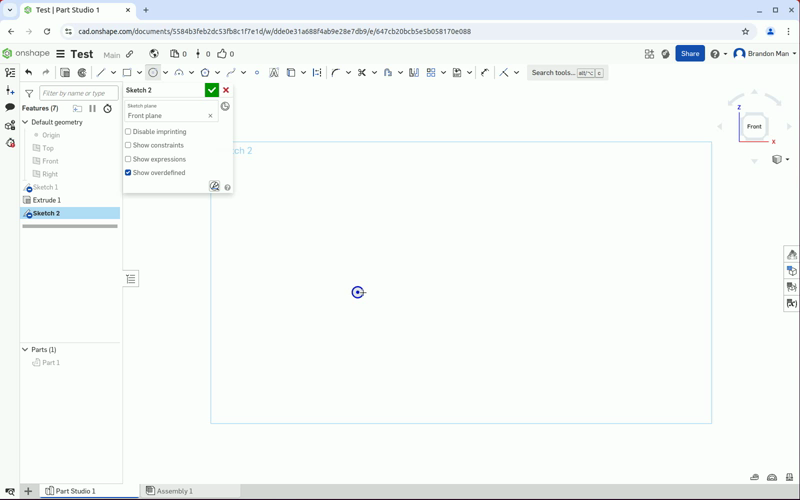
mouse_move(357, 292)
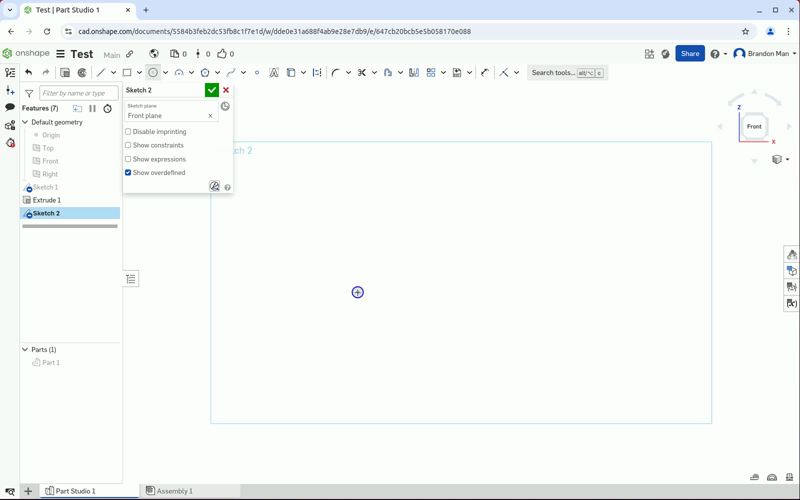
click(357, 292)
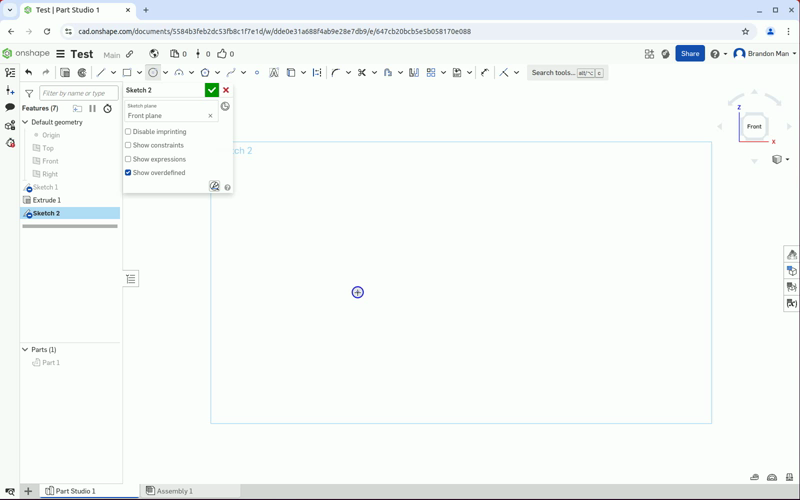
key_up(shift)
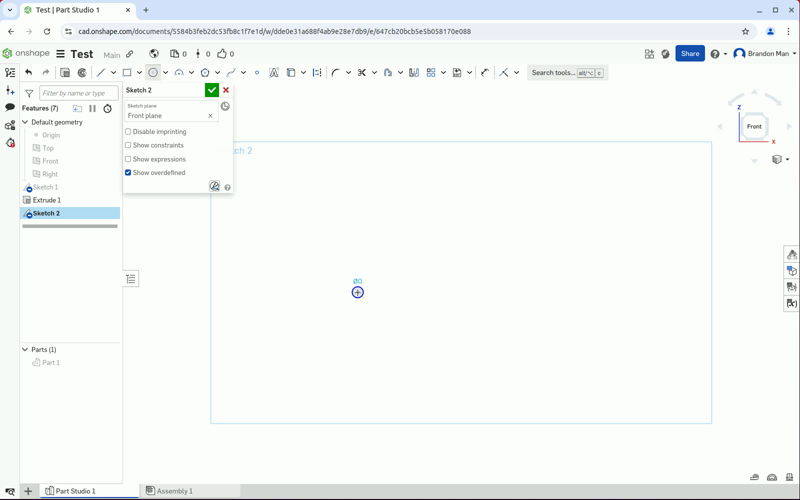
mouse_move(362, 292)
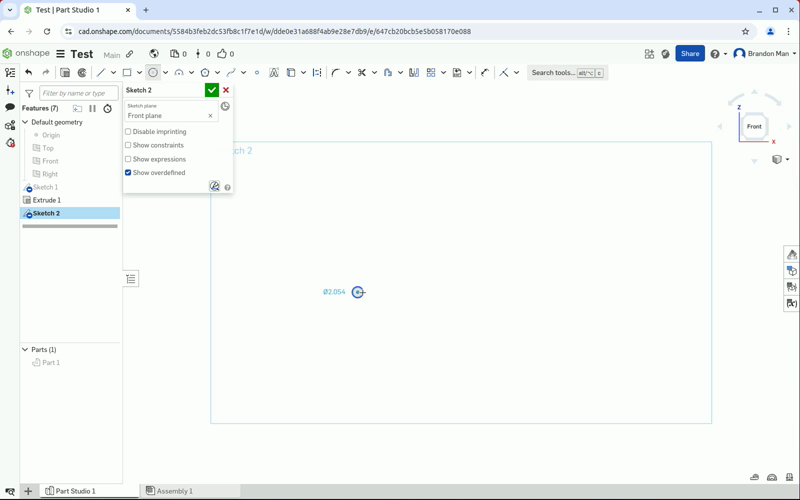
click(362, 292)
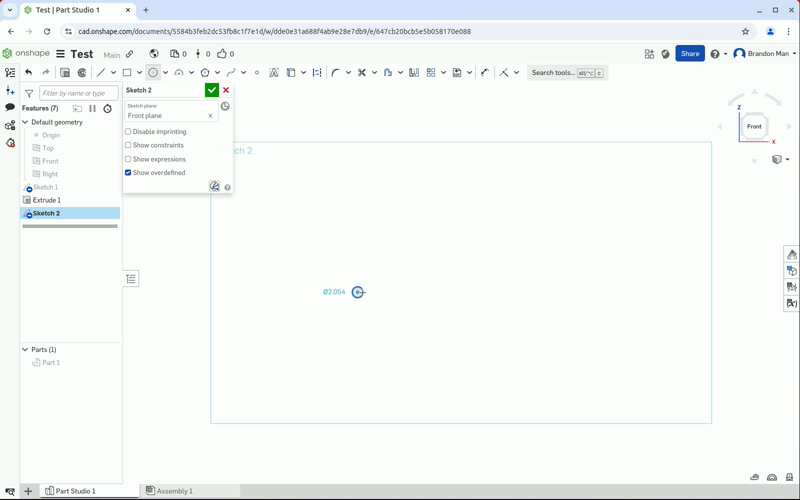
key(esc)
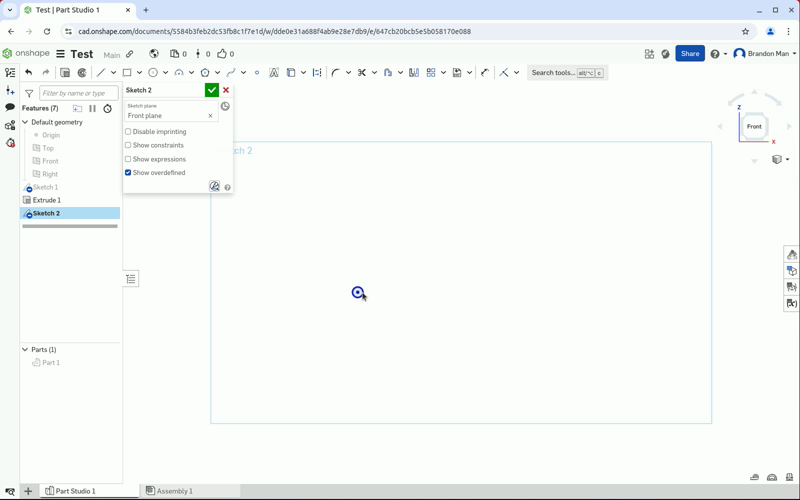
mouse_move(352, 293)
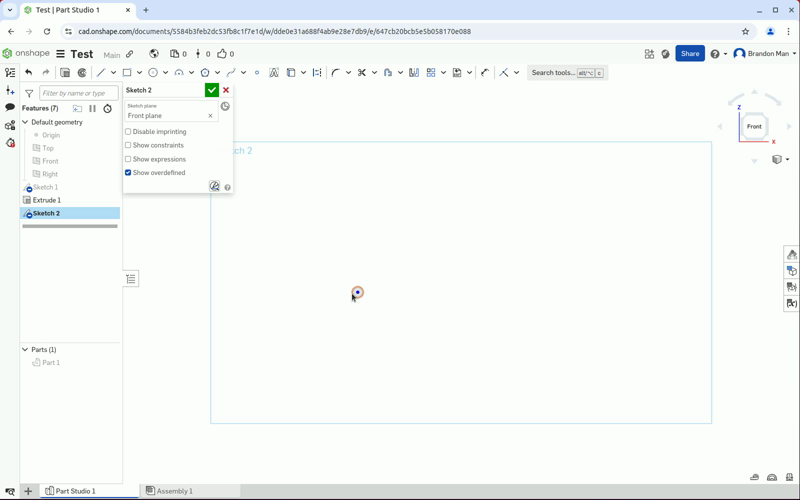
scroll(6)
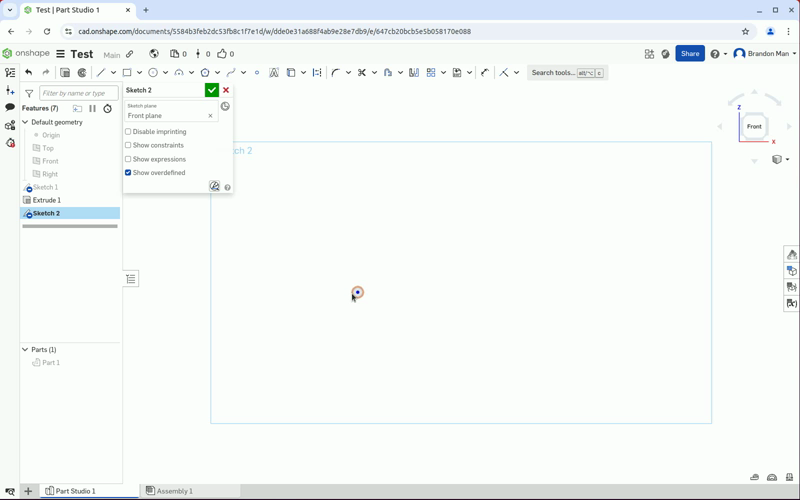
scroll(6)
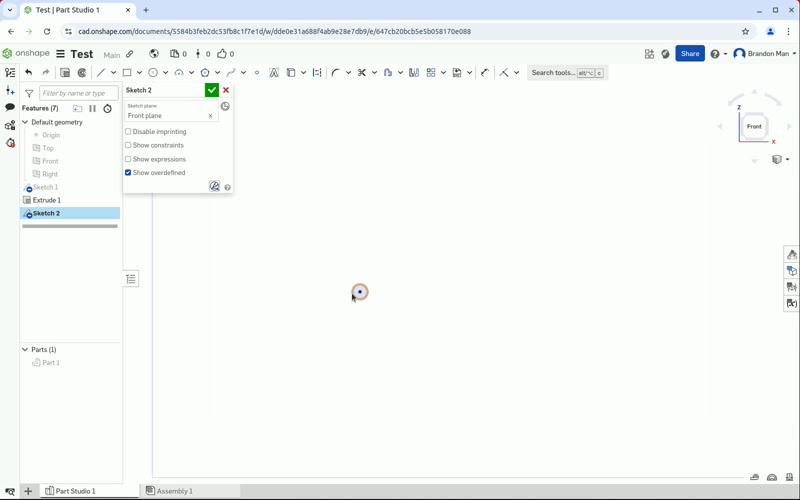
scroll(6)
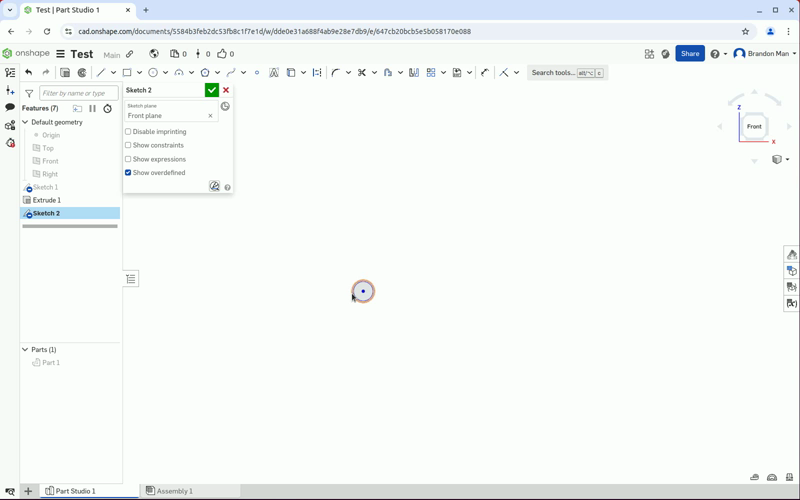
scroll(6)
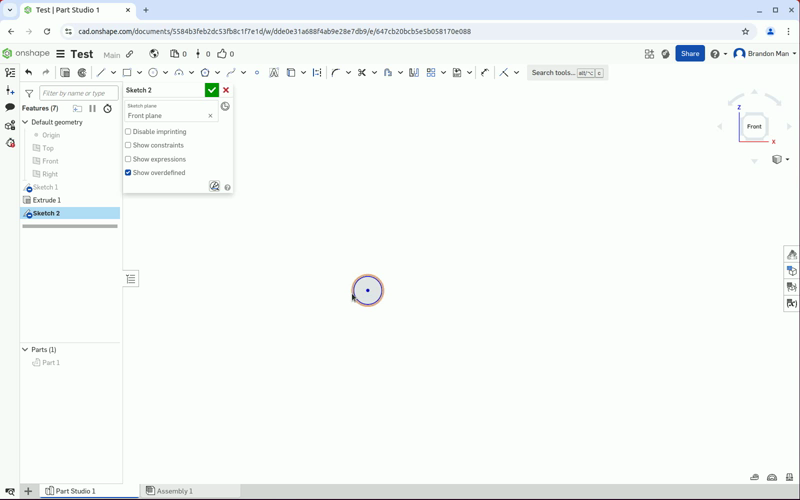
scroll(6)
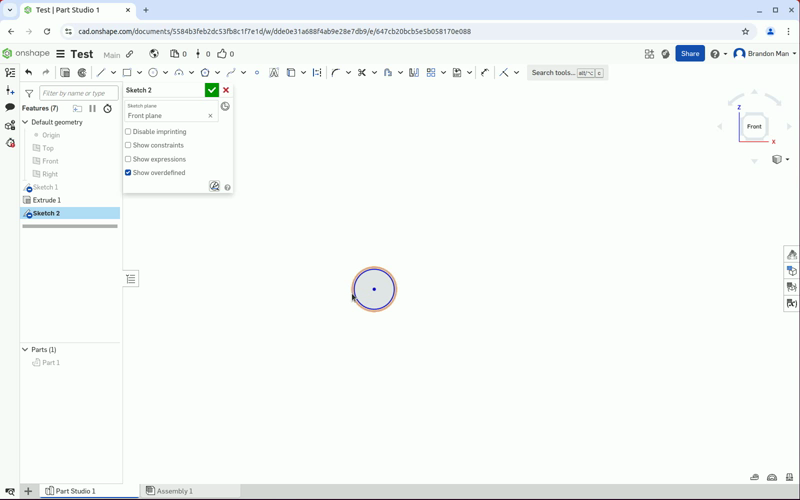
scroll(6)
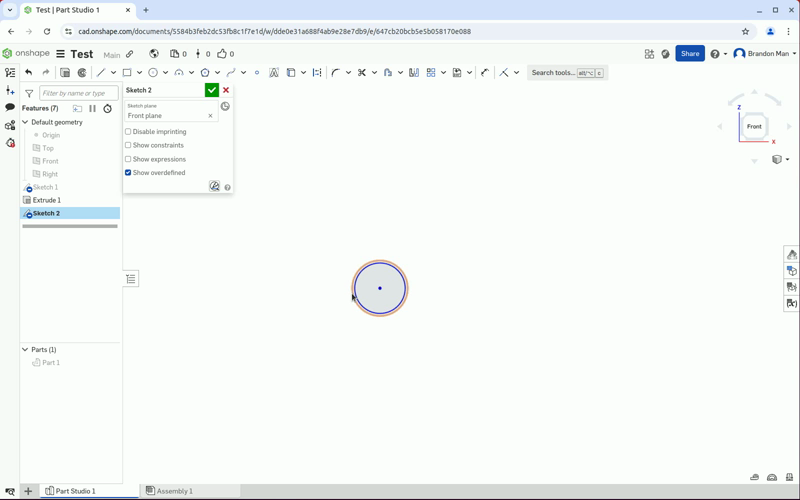
scroll(6)
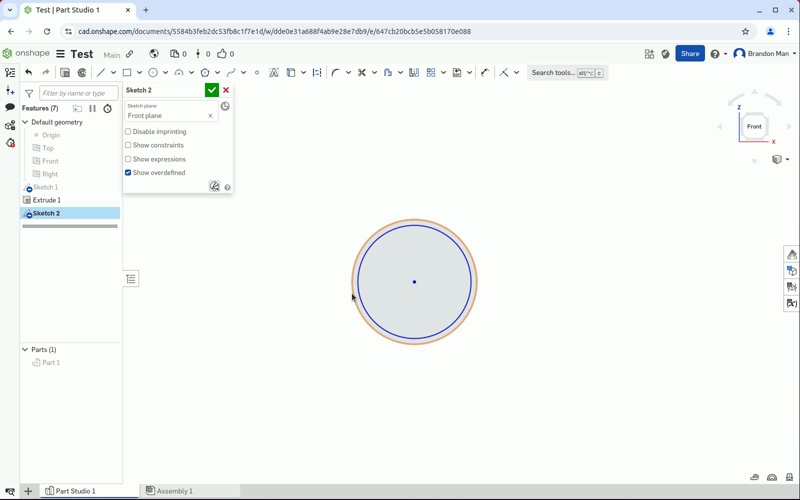
click(352, 293)
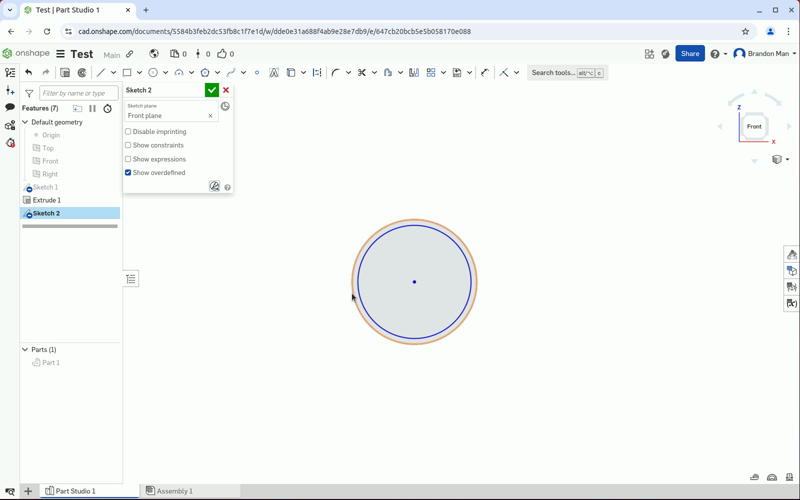
scroll(-6)
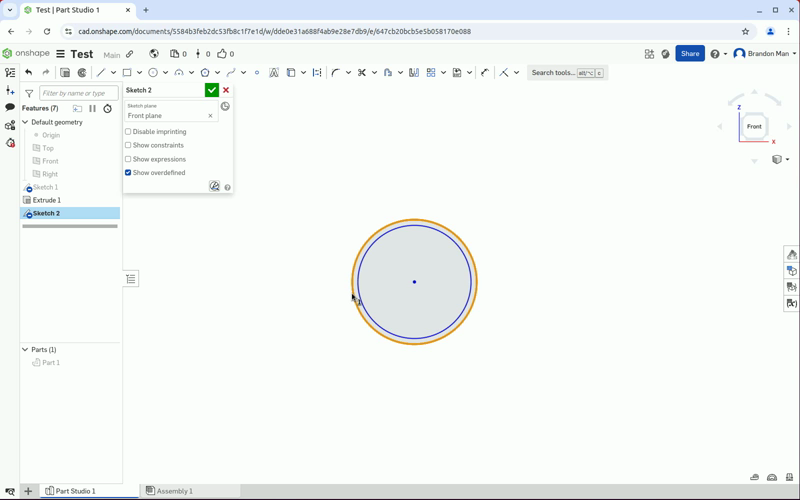
scroll(-6)
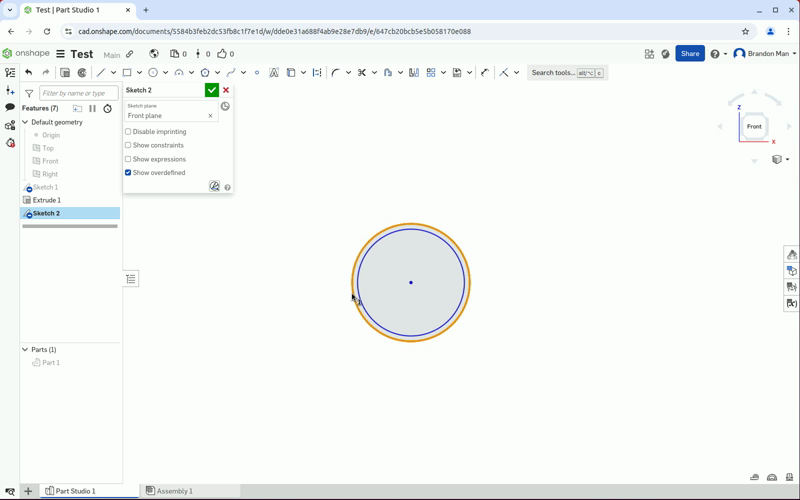
scroll(-6)
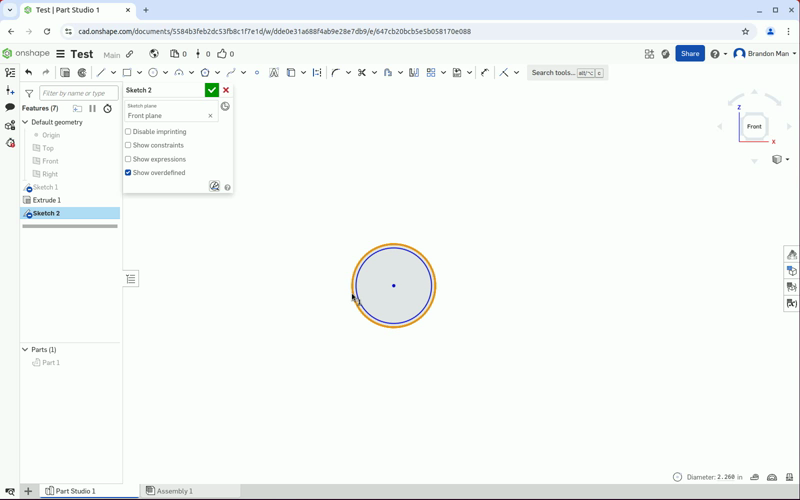
scroll(-6)
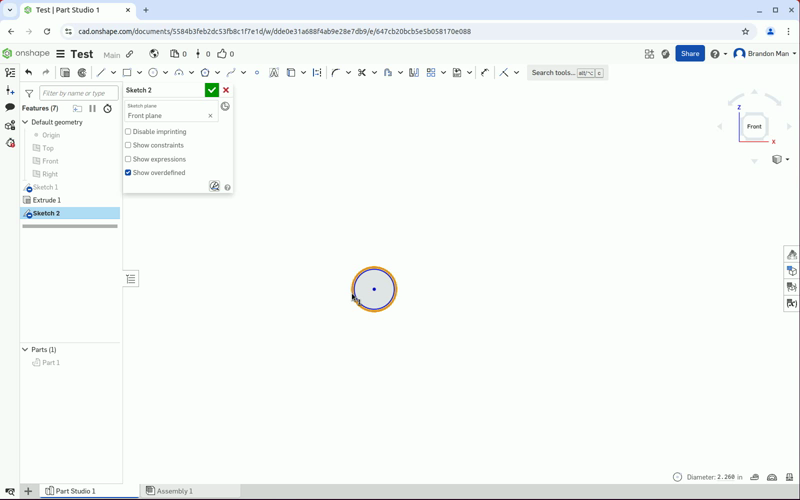
scroll(-6)
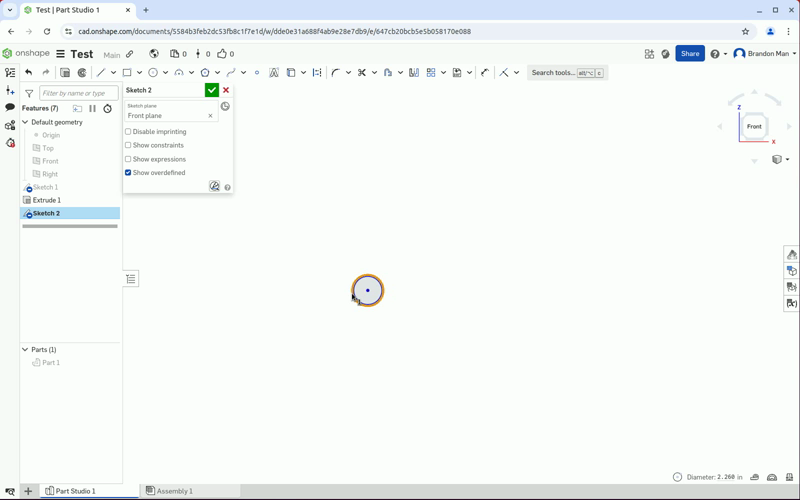
scroll(-6)
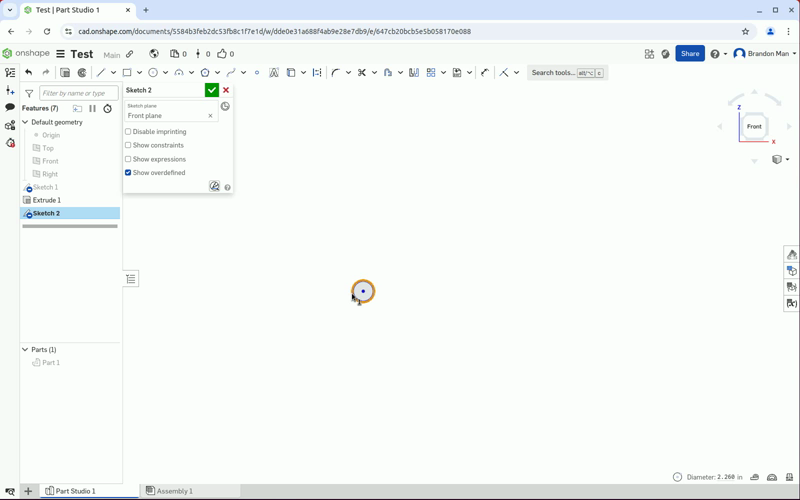
scroll(-6)
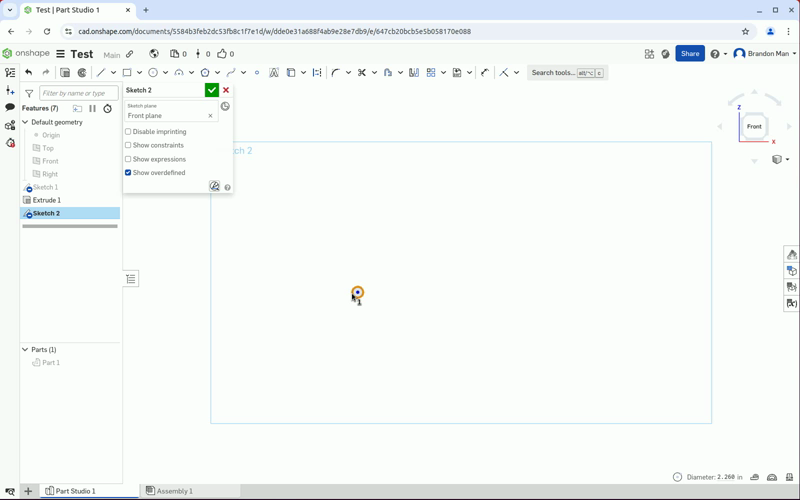
mouse_move(73, 352)
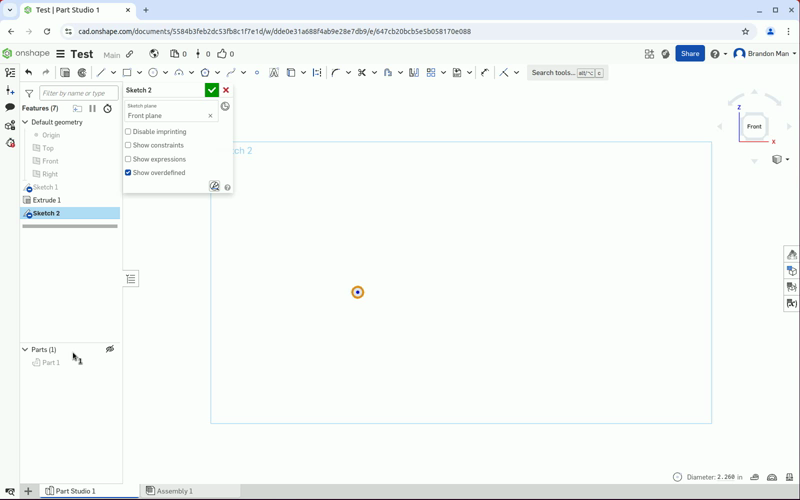
key(shift+y)
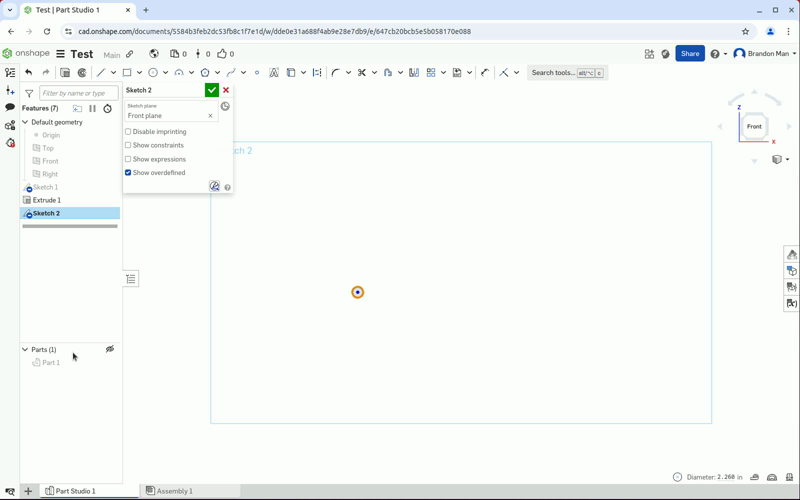
key(shift+e)
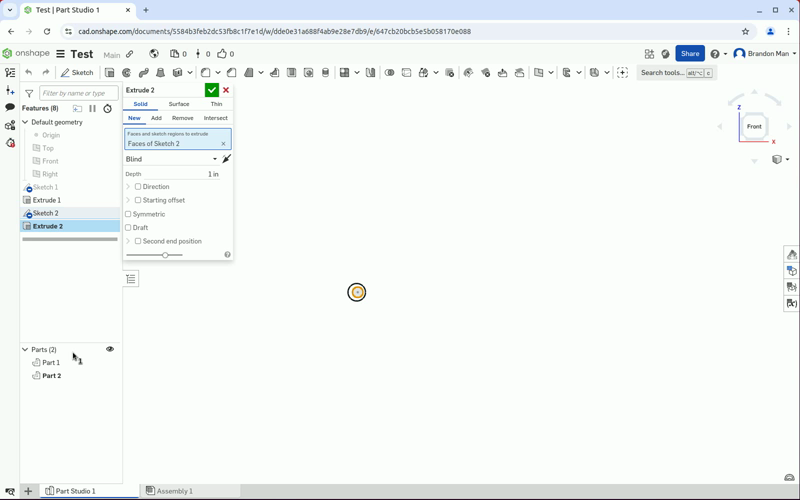
mouse_move(143, 106)
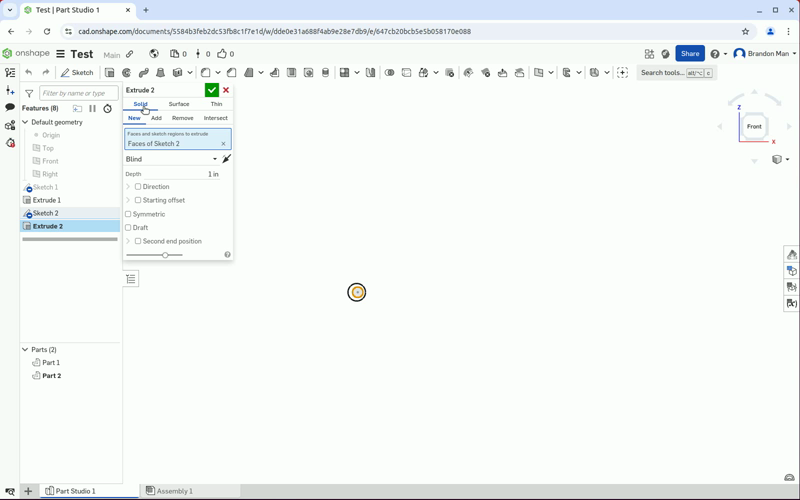
click(143, 106)
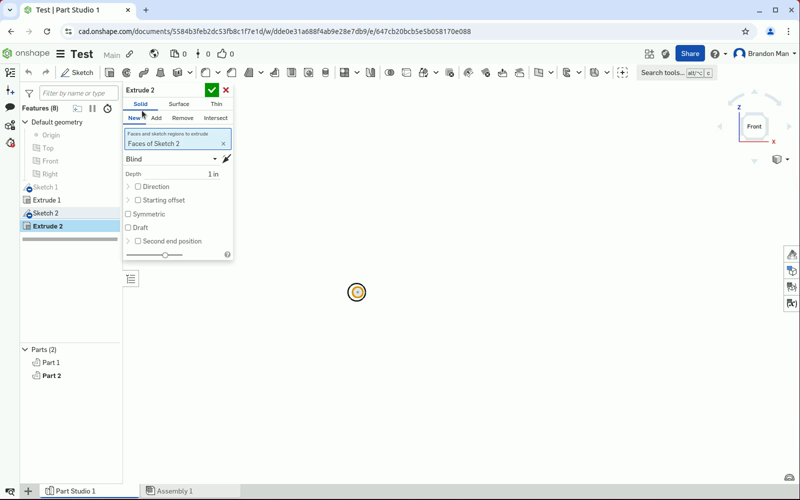
mouse_move(137, 120)
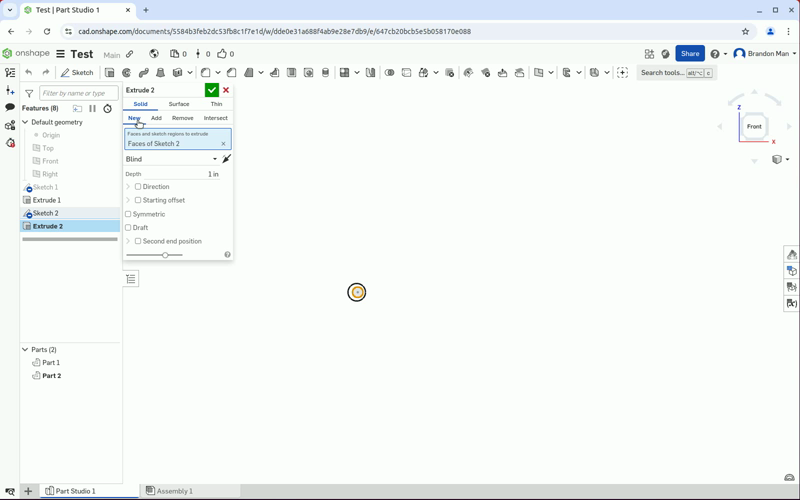
click(137, 120)
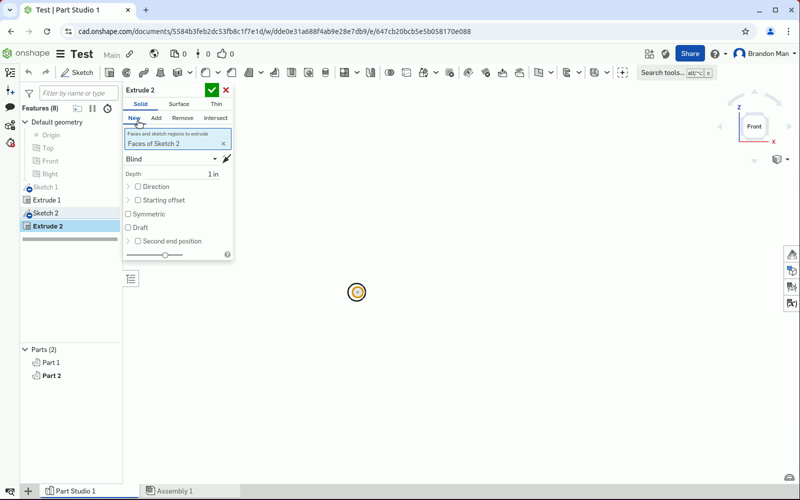
key(tab, 4)
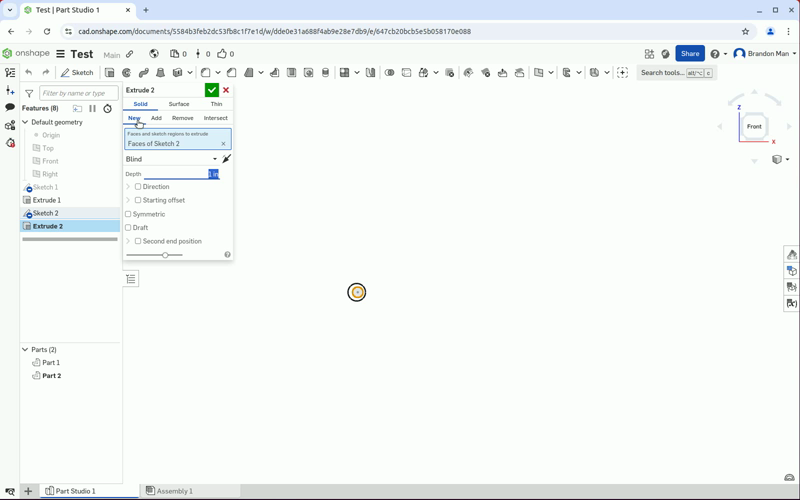
text(-0.241)
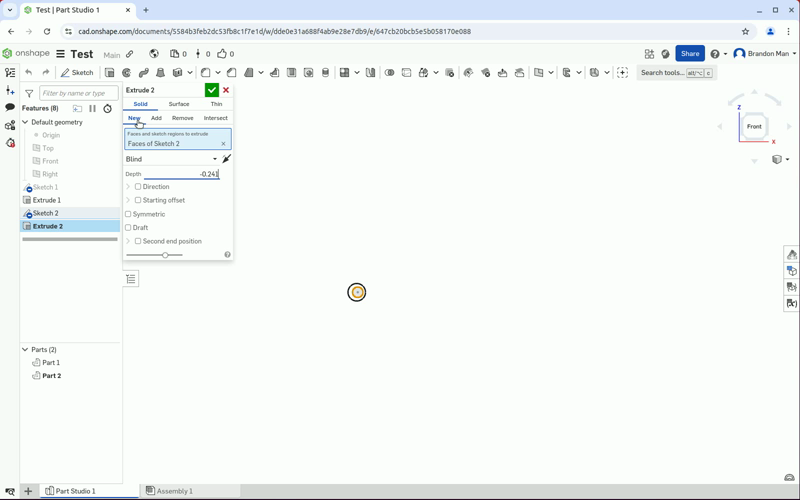
key(enter)
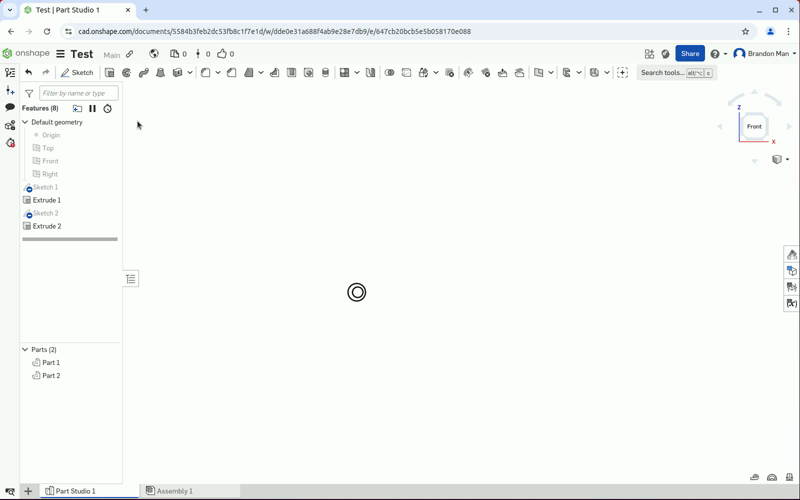
key(shift+h)
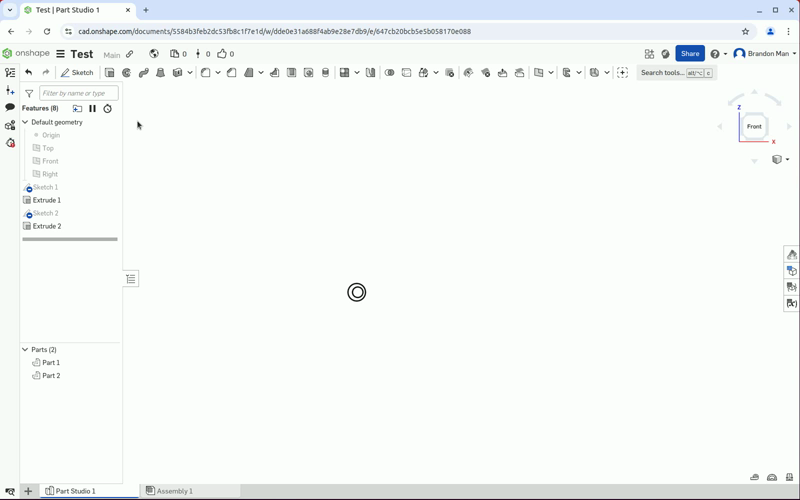
key(shift+h)
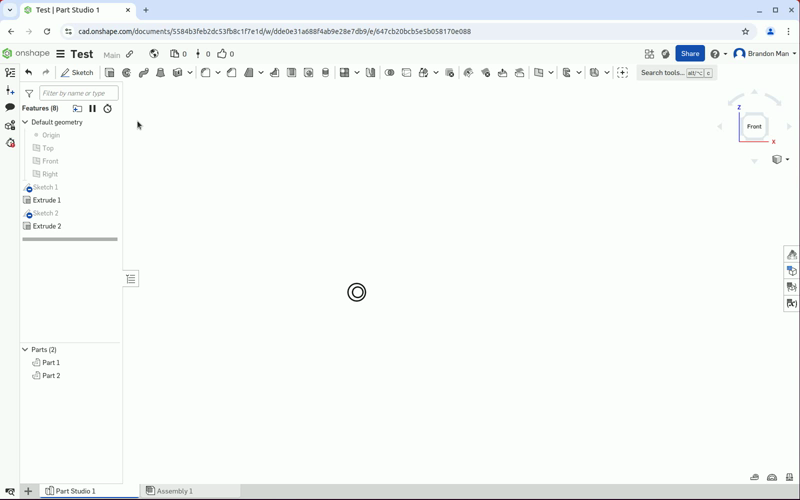
mouse_move(73, 189)
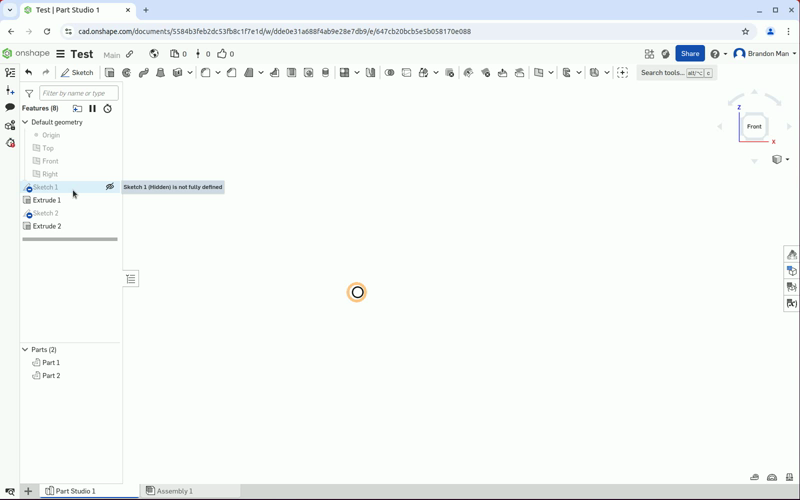
click(73, 189)
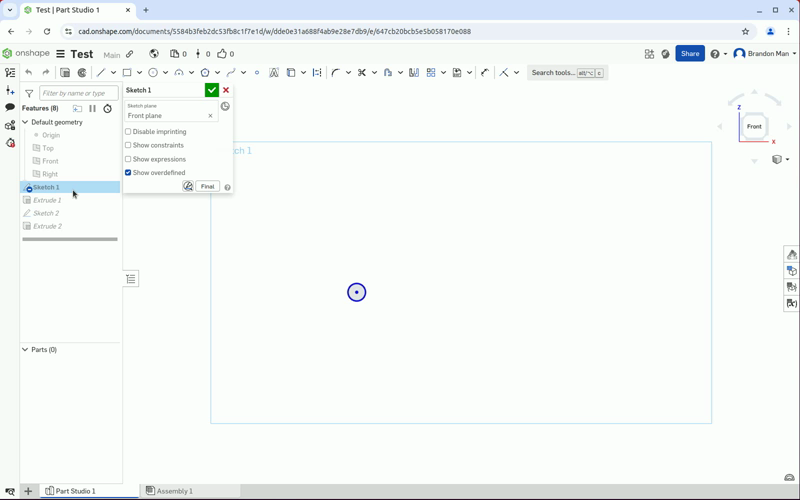
mouse_move(229, 92)
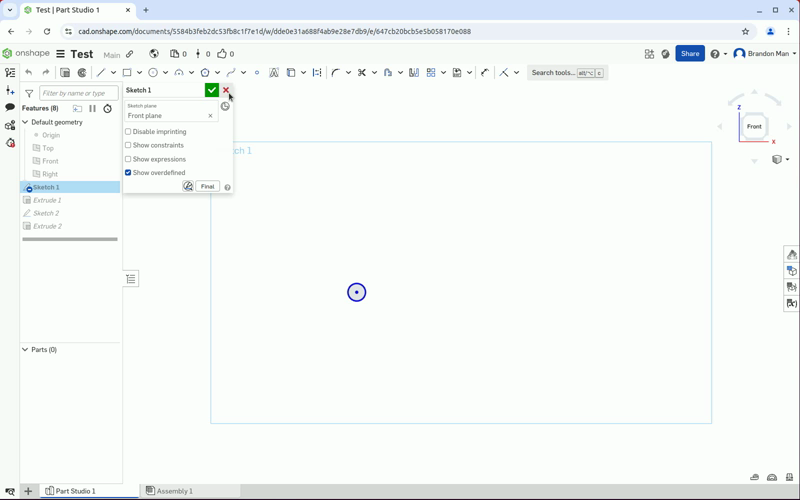
click(229, 92)
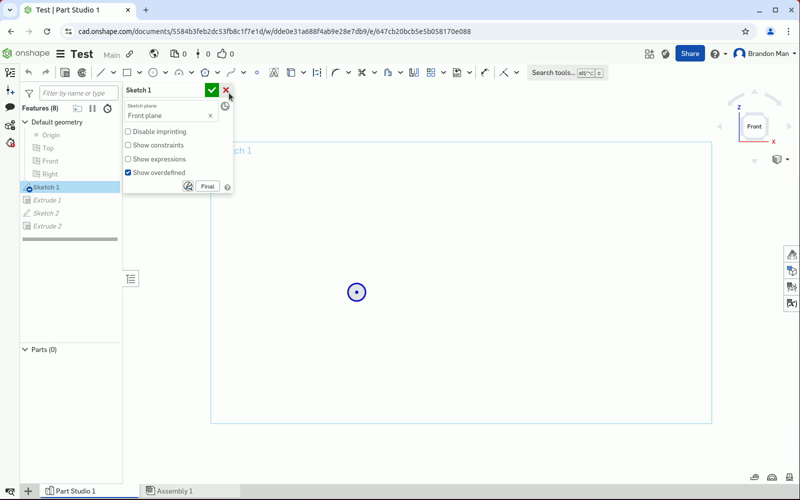
key(shift+s)
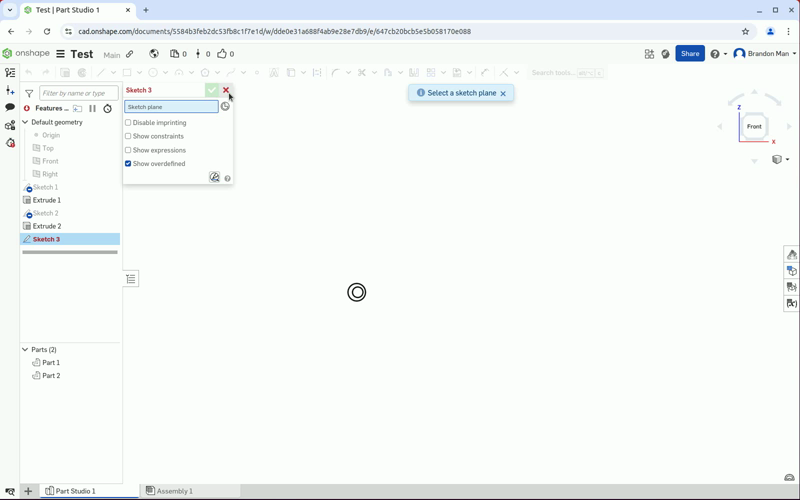
mouse_move(73, 163)
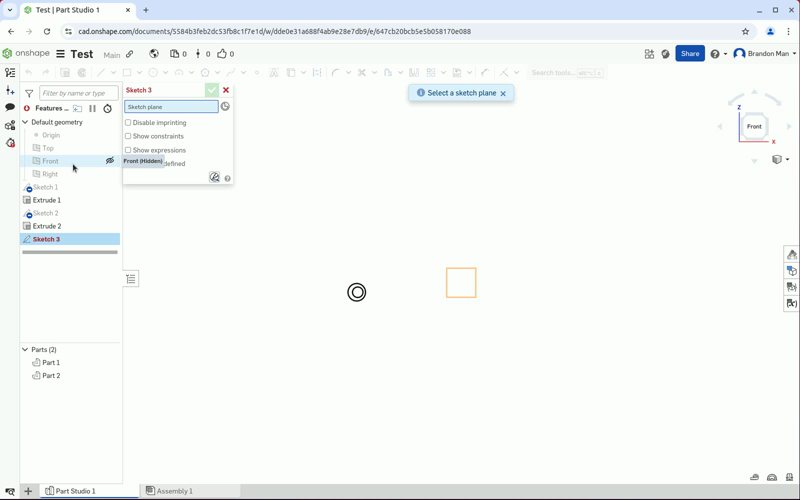
click(73, 163)
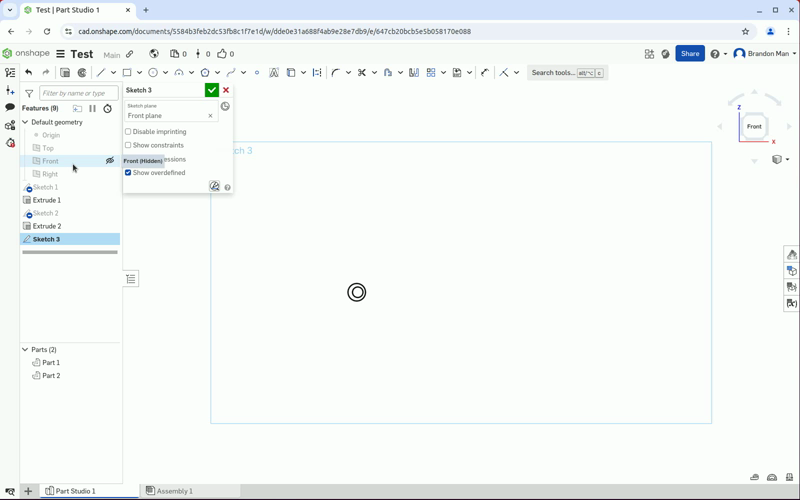
mouse_move(73, 352)
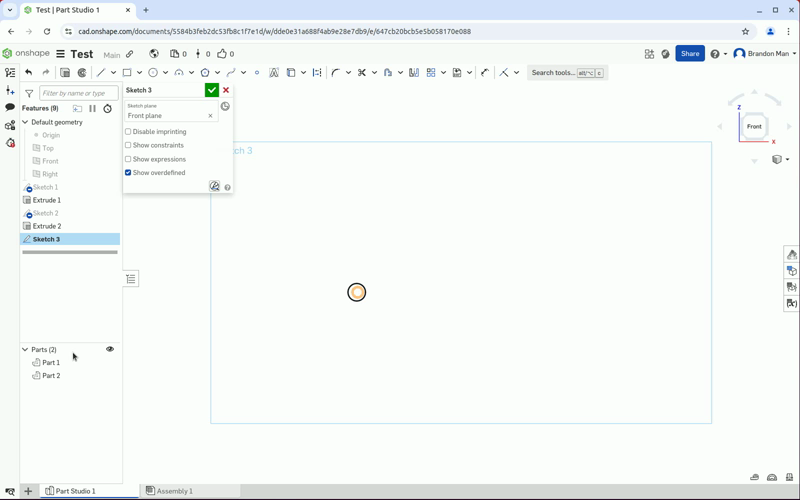
key(y)
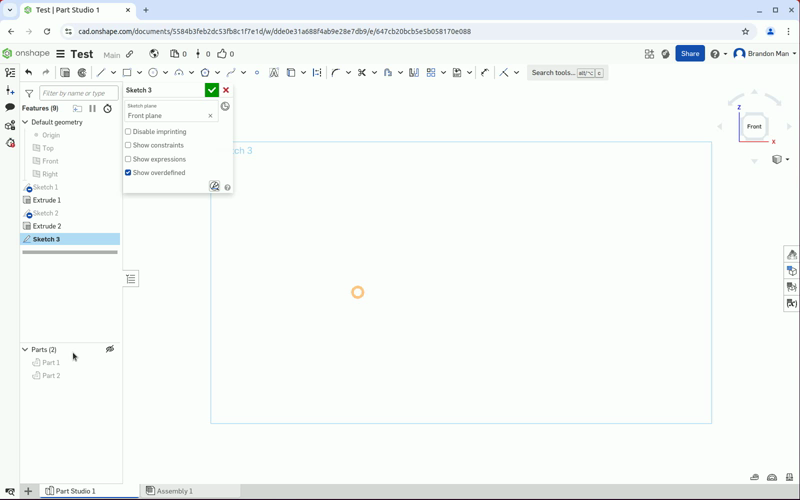
key(c)
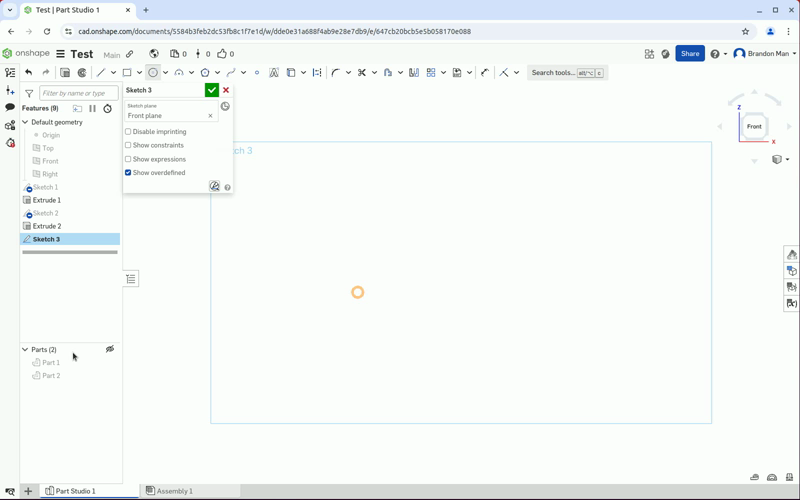
key_down(shift)
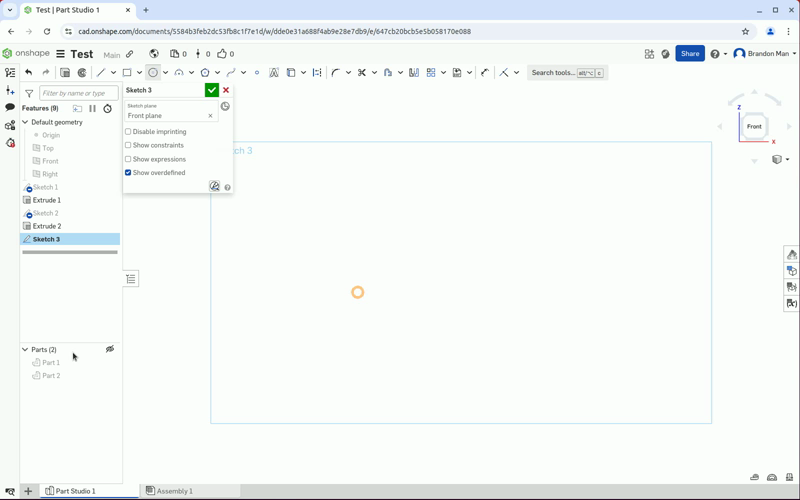
mouse_move(356, 292)
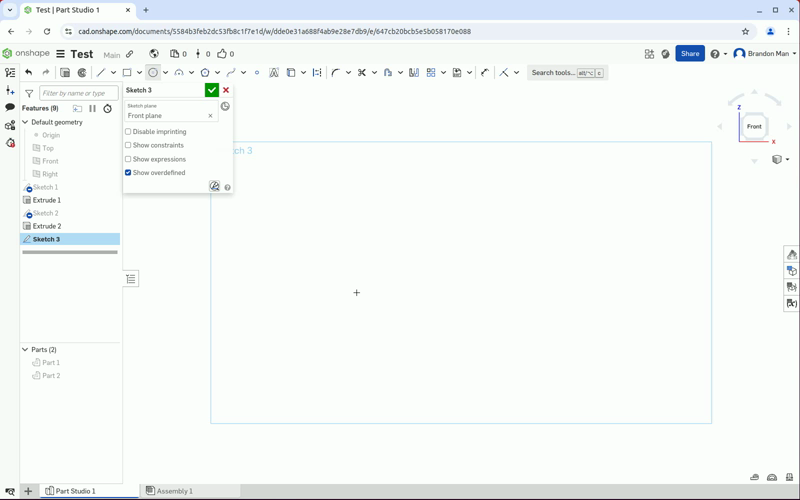
click(356, 292)
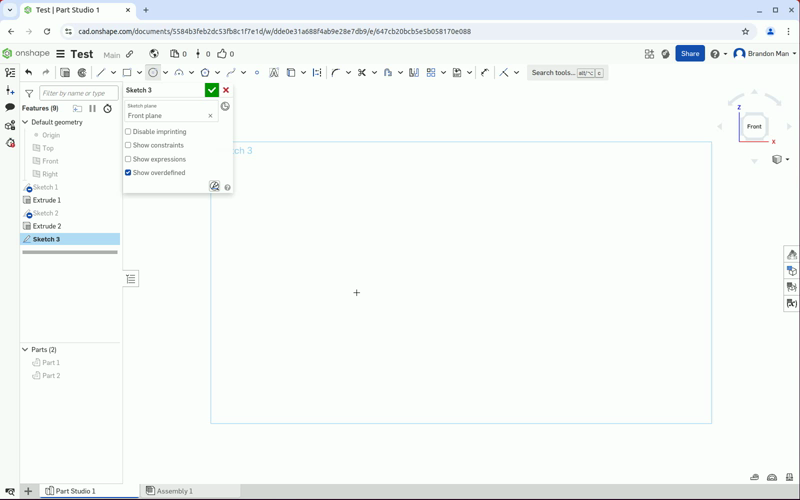
key_up(shift)
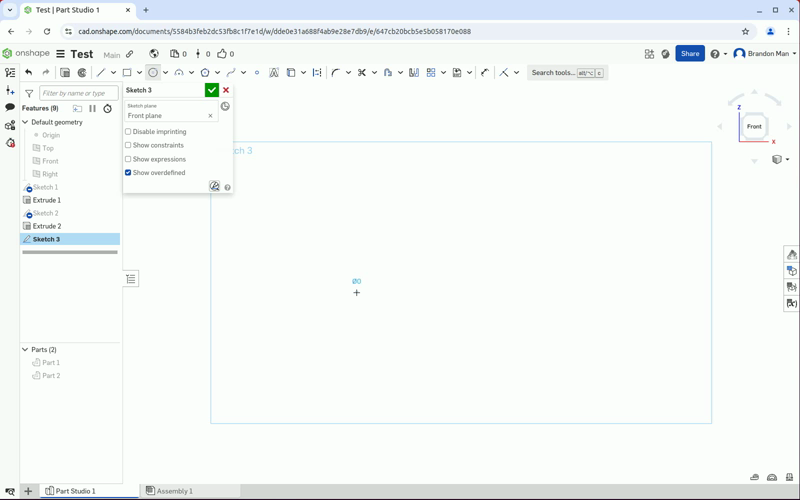
mouse_move(365, 292)
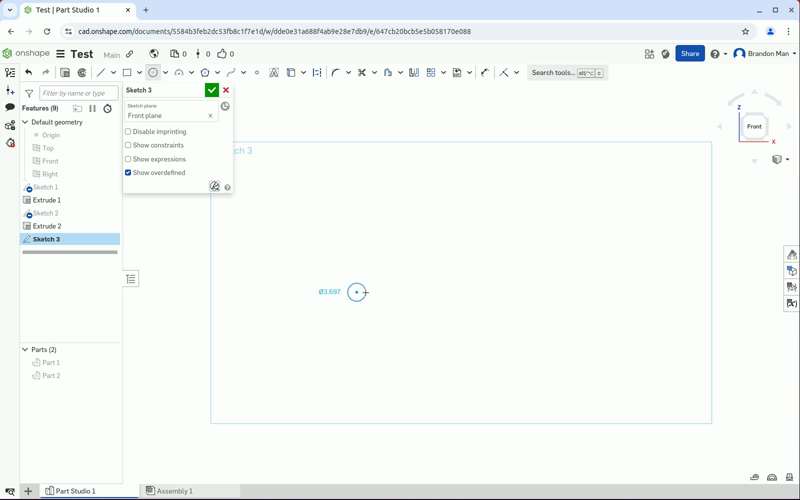
click(365, 292)
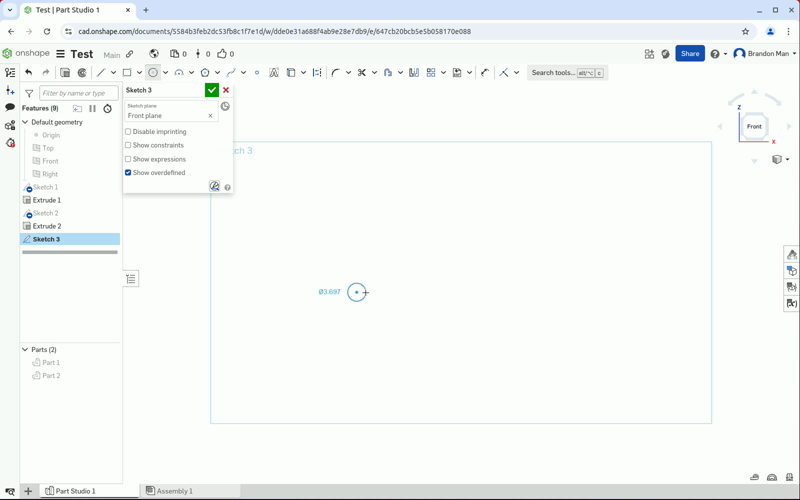
key(esc)
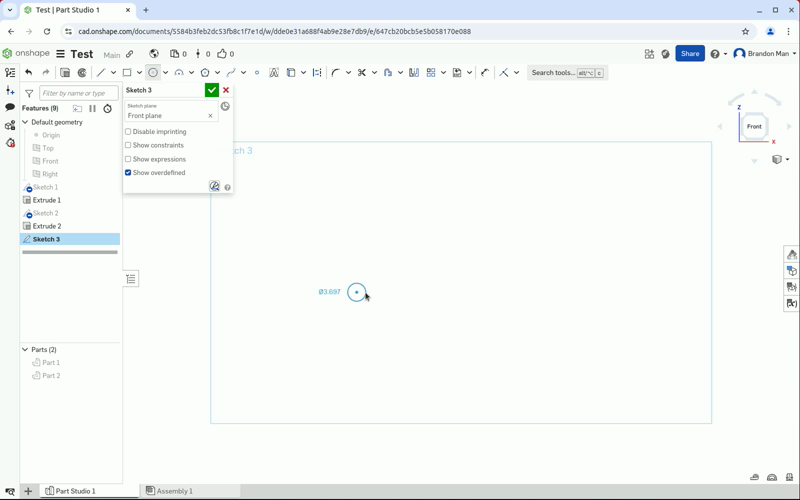
key(c)
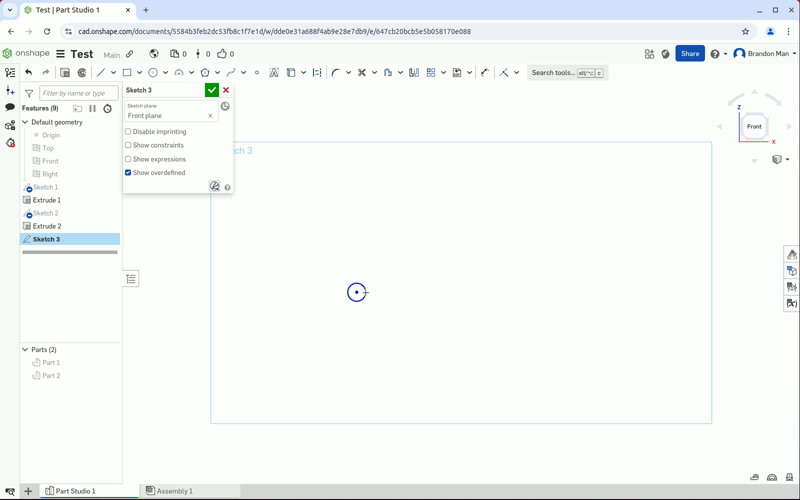
key_down(shift)
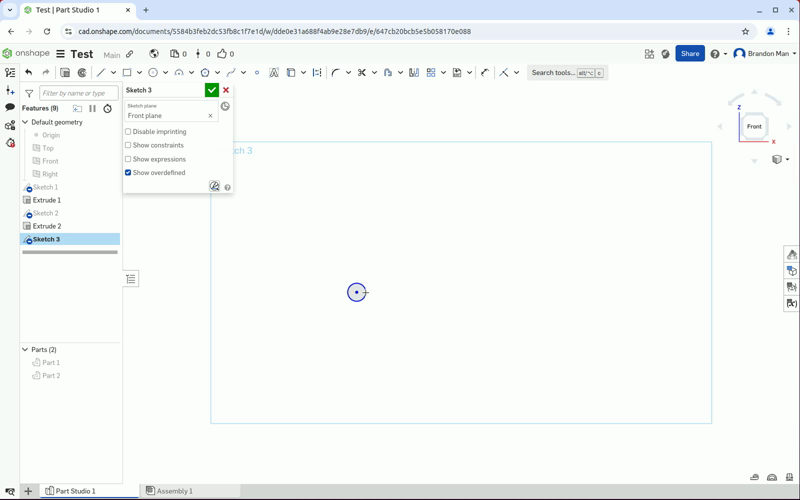
mouse_move(356, 292)
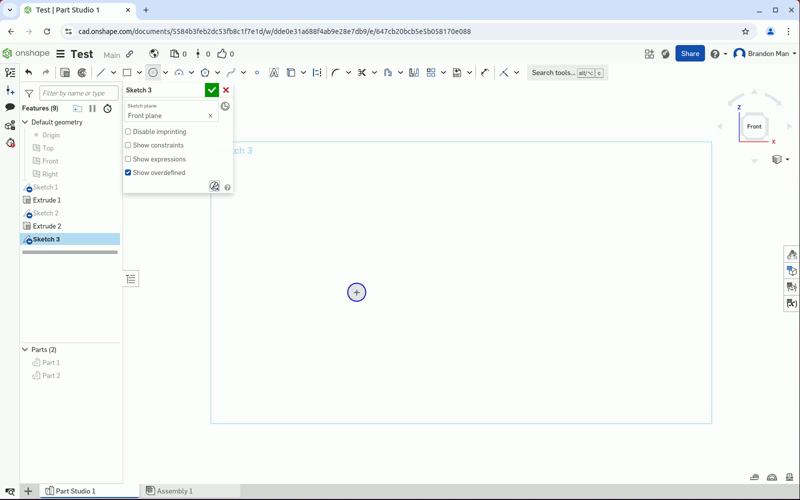
click(356, 292)
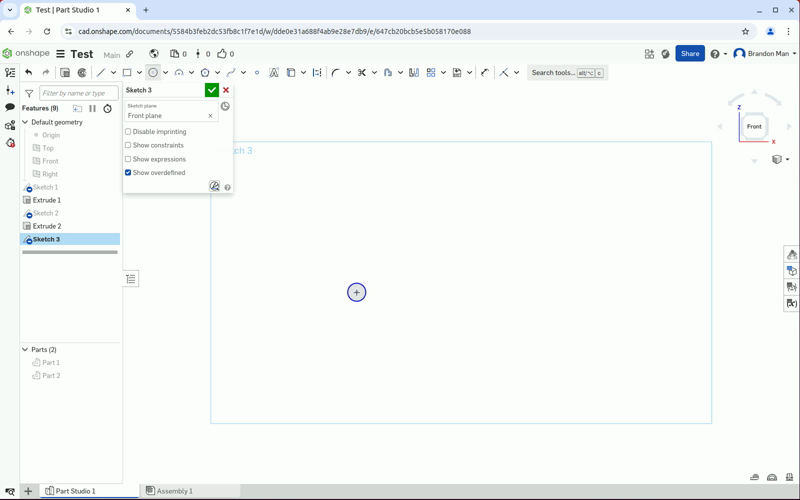
key_up(shift)
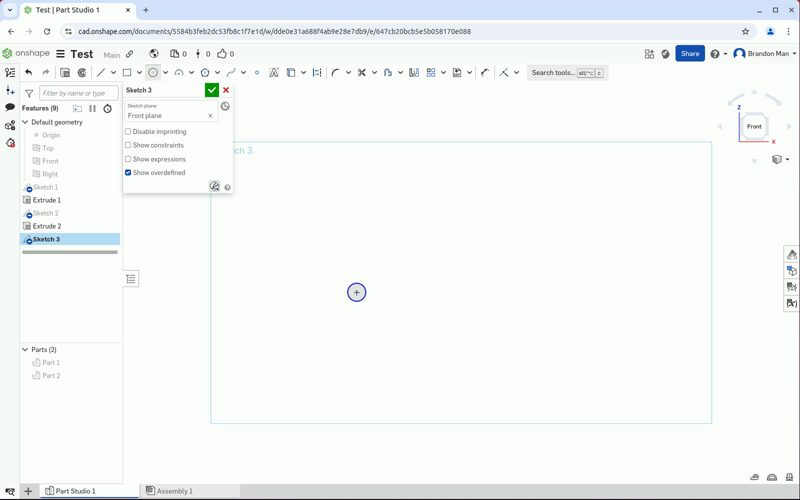
mouse_move(362, 292)
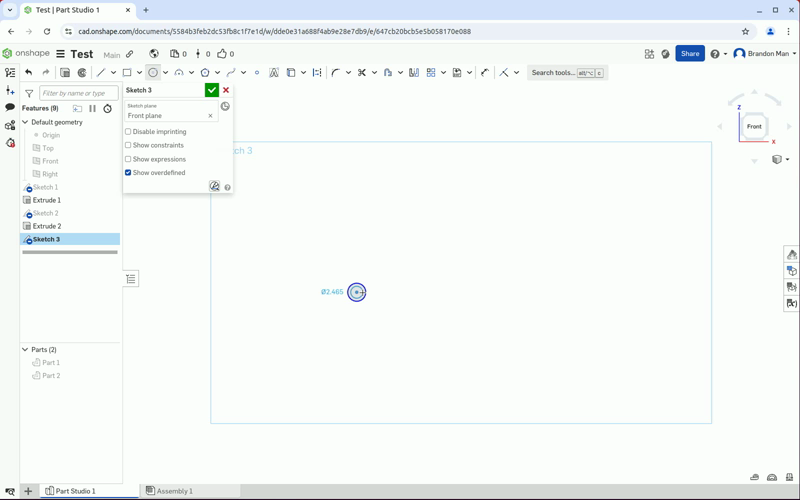
scroll(6)
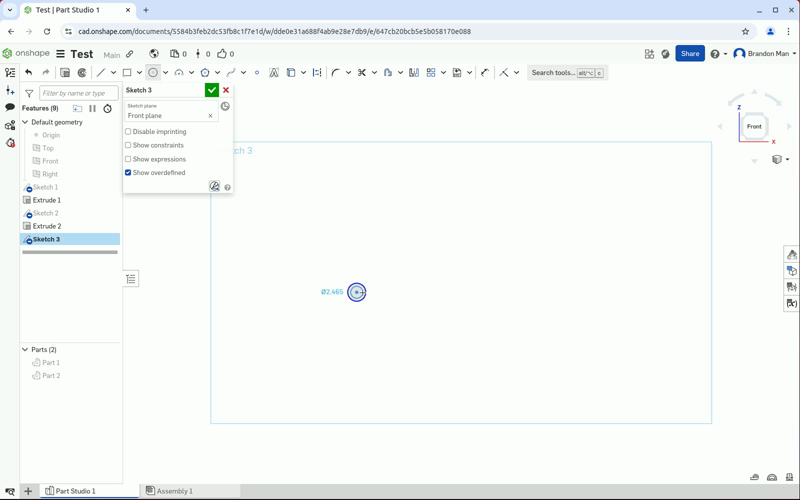
scroll(6)
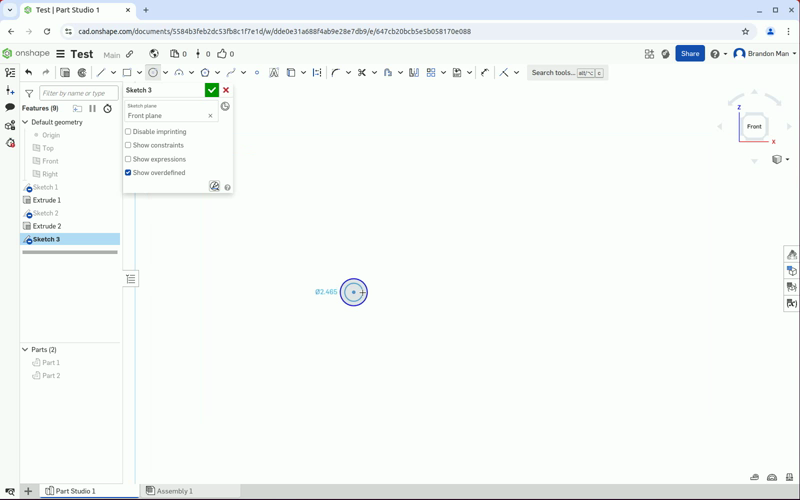
scroll(6)
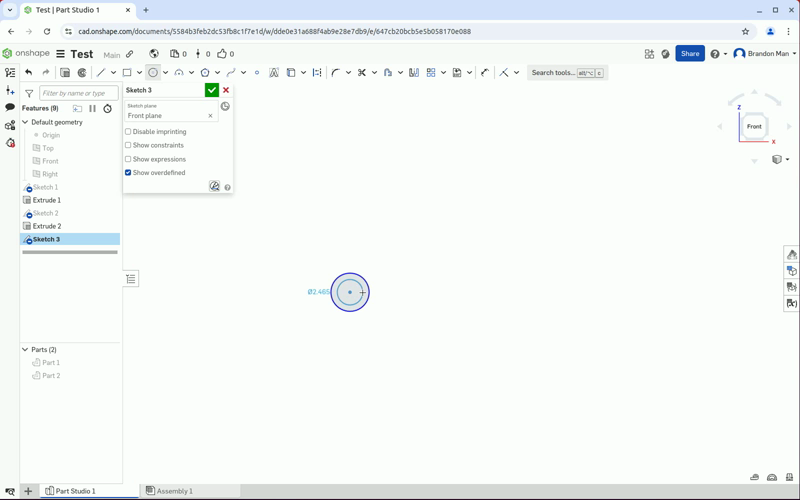
scroll(6)
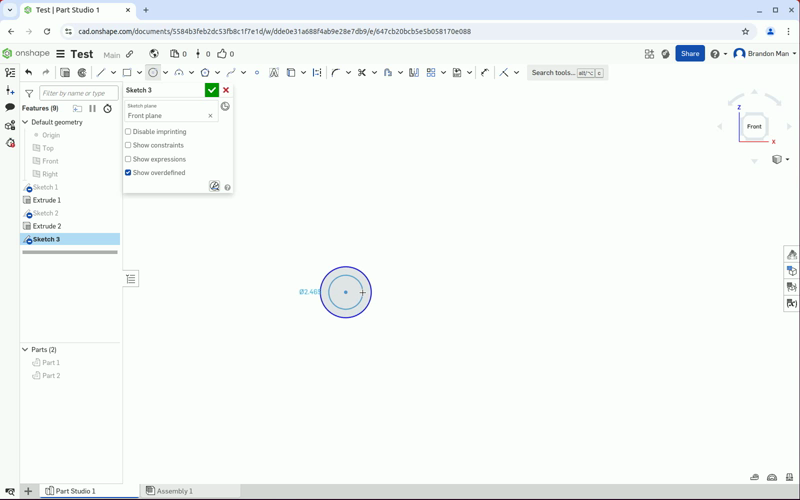
scroll(6)
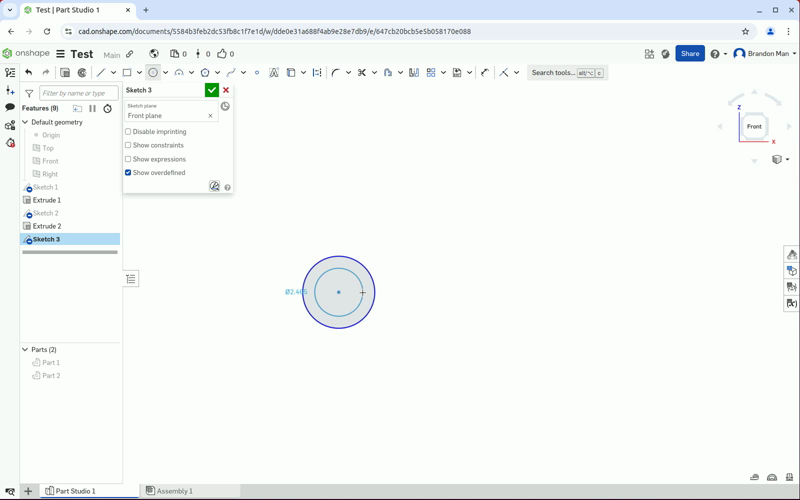
scroll(6)
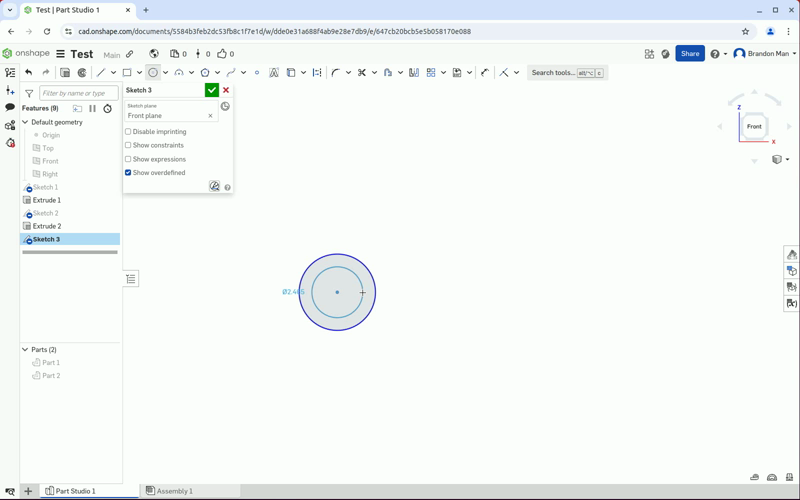
scroll(6)
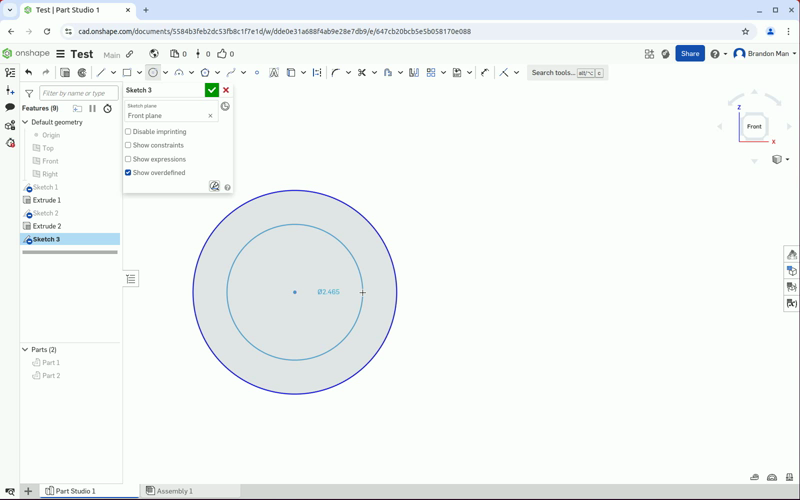
click(362, 292)
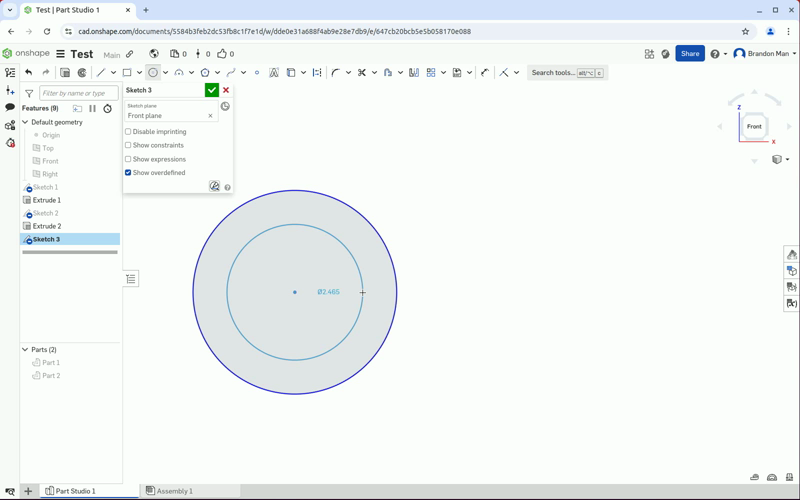
scroll(-6)
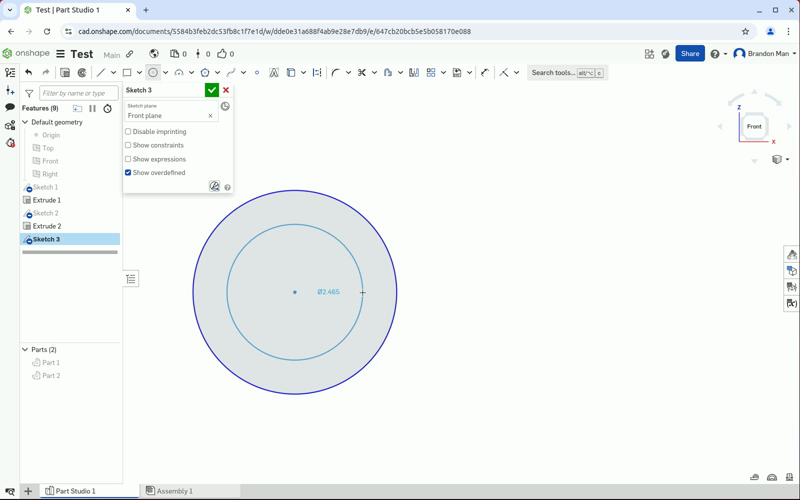
scroll(-6)
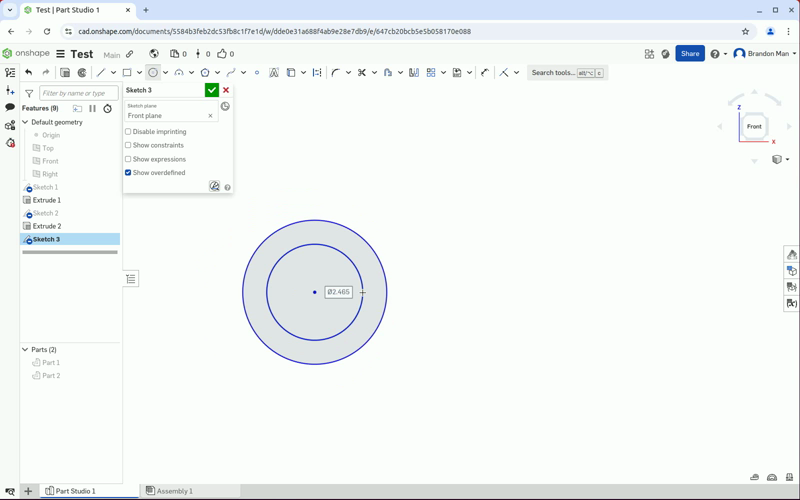
scroll(-6)
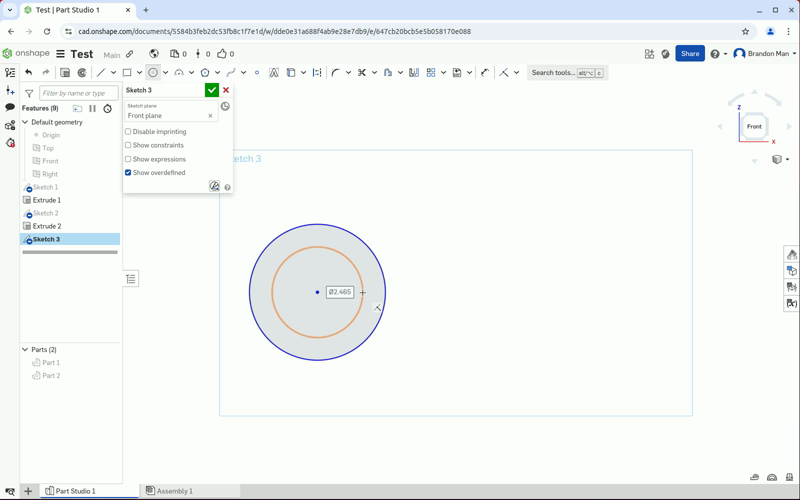
scroll(-6)
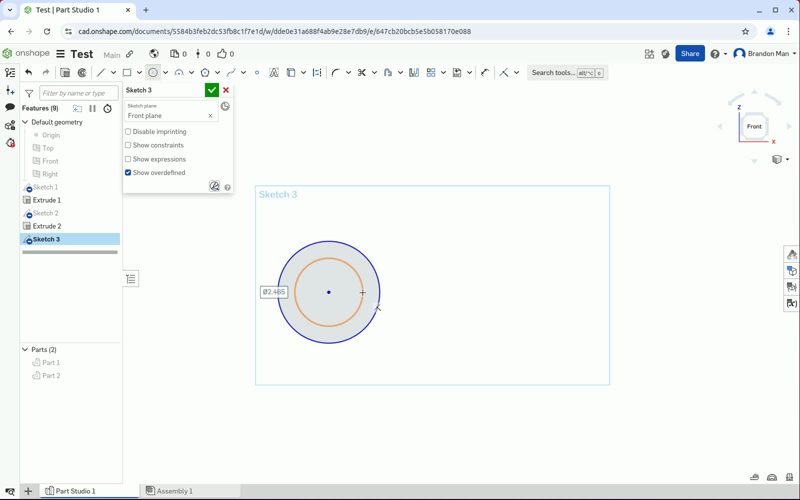
scroll(-6)
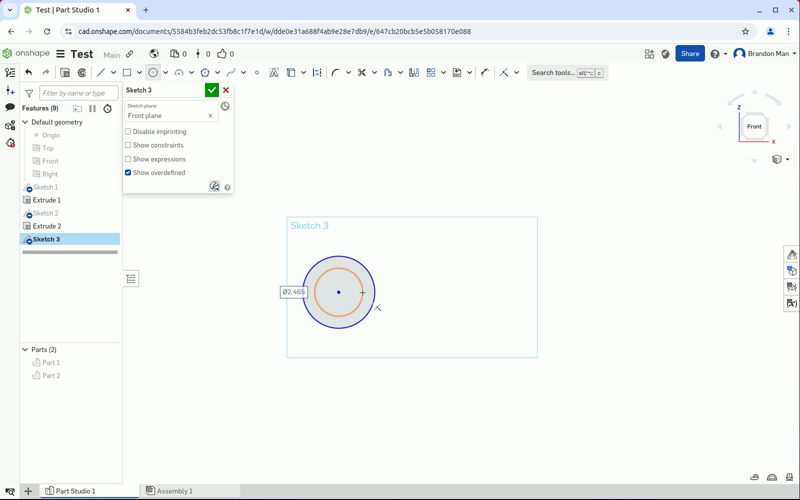
scroll(-6)
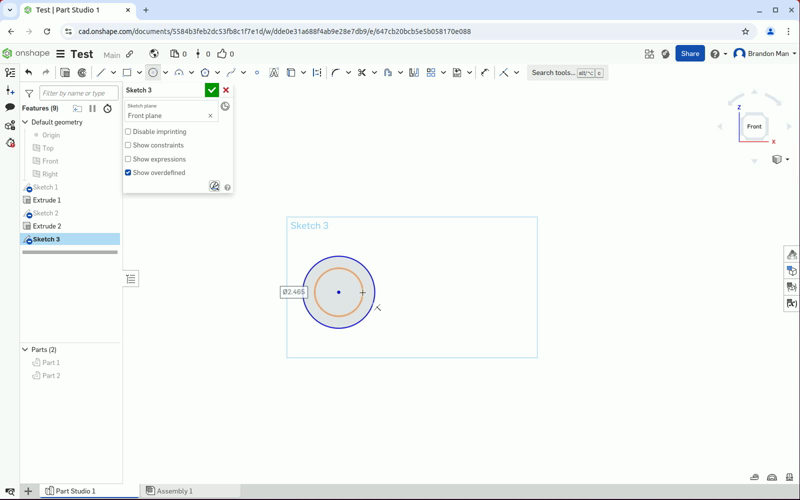
scroll(-6)
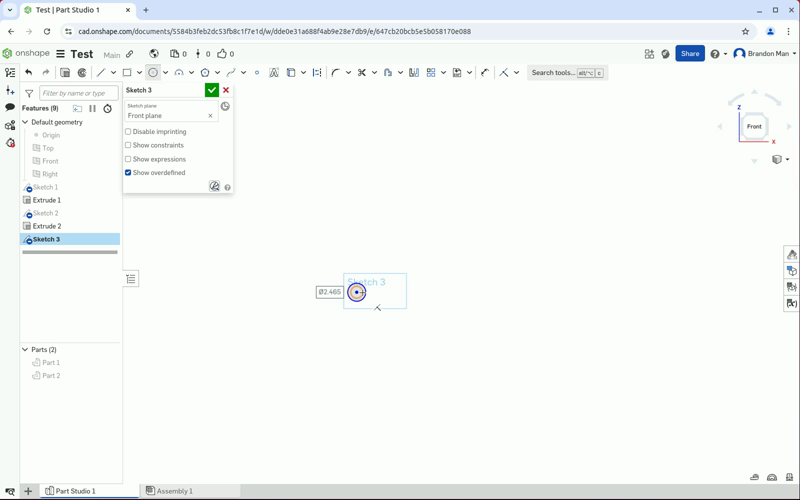
key(esc)
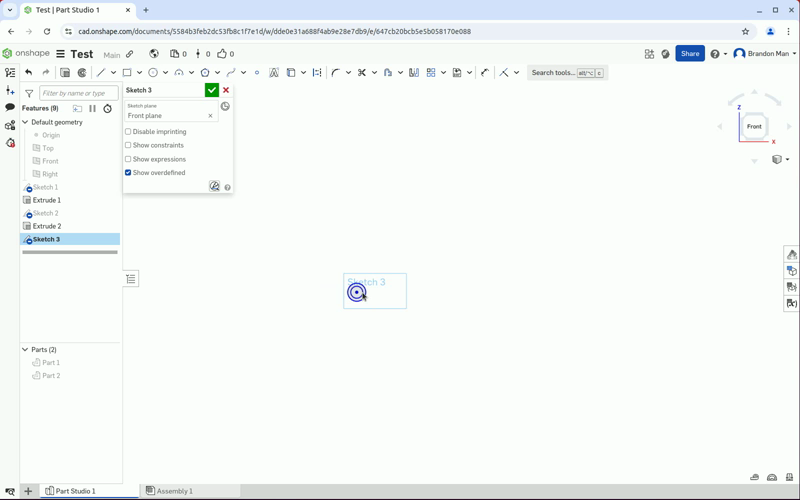
mouse_move(361, 286)
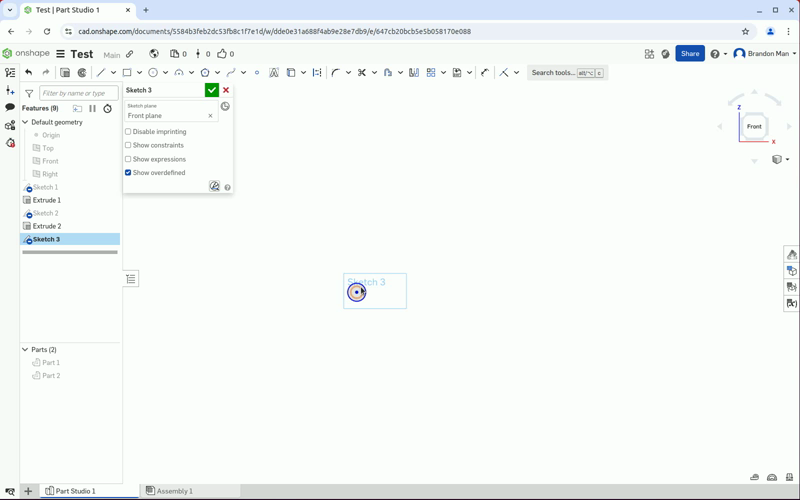
scroll(6)
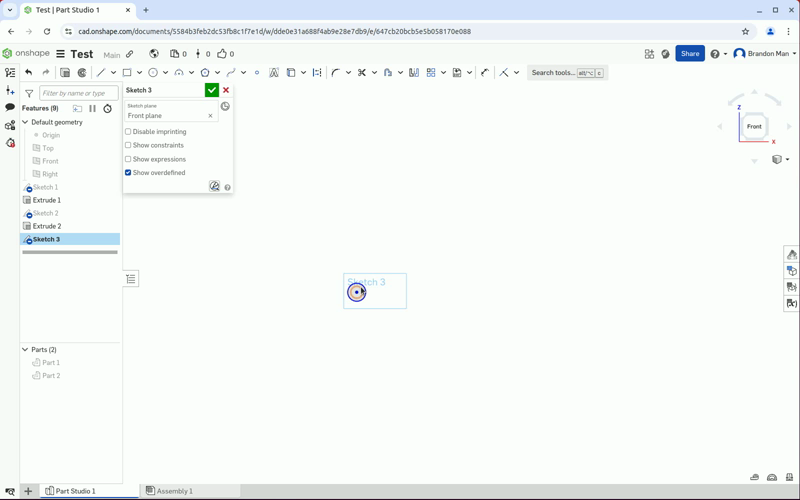
scroll(6)
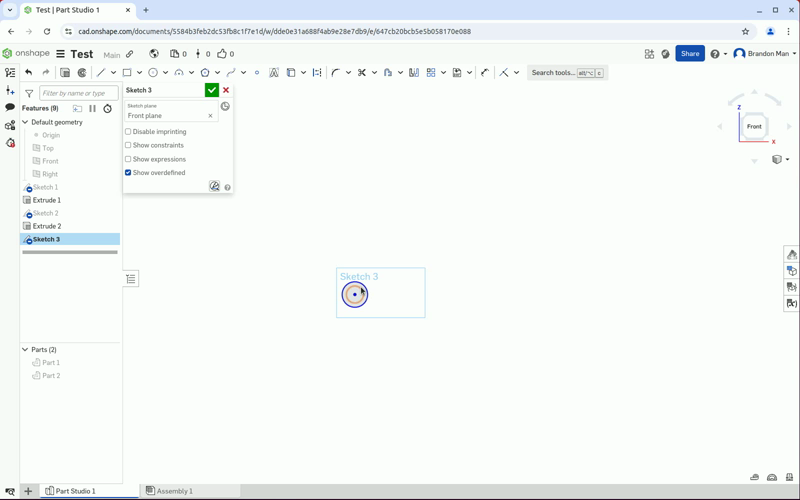
scroll(6)
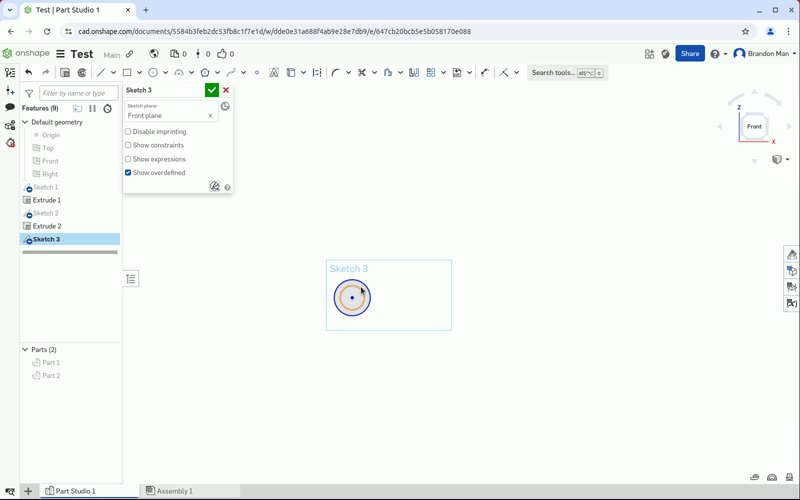
scroll(6)
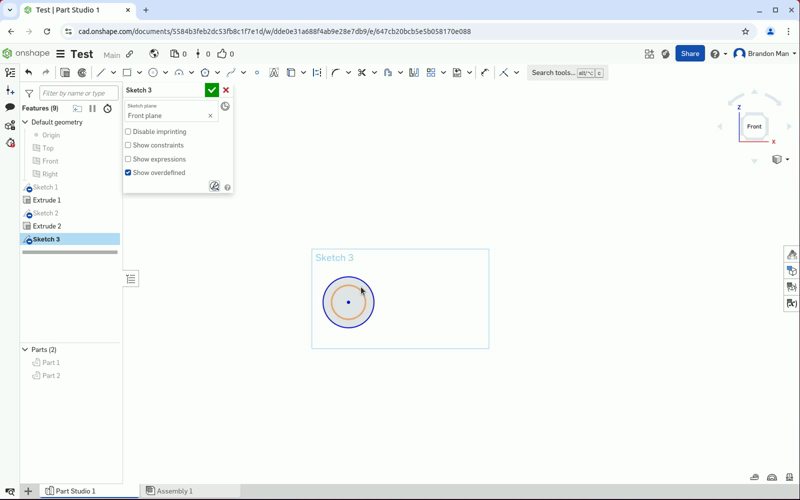
scroll(6)
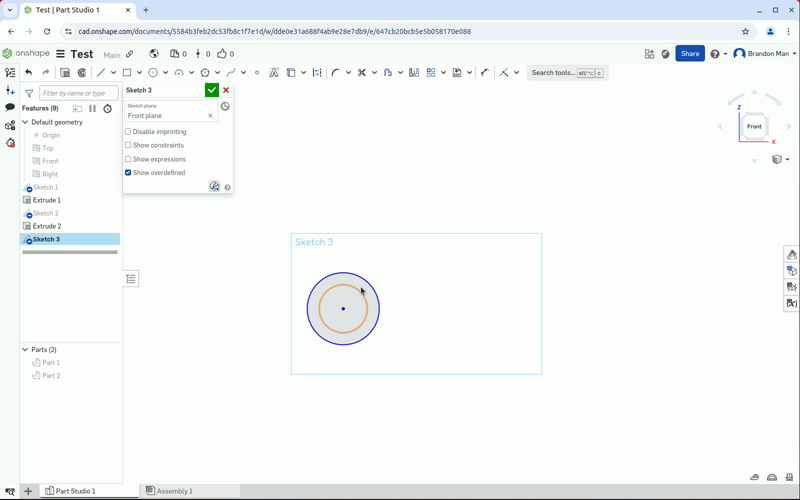
scroll(6)
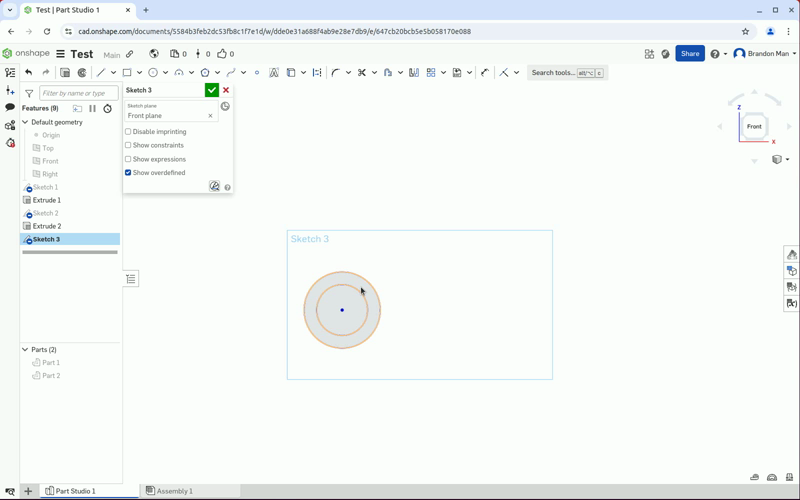
scroll(6)
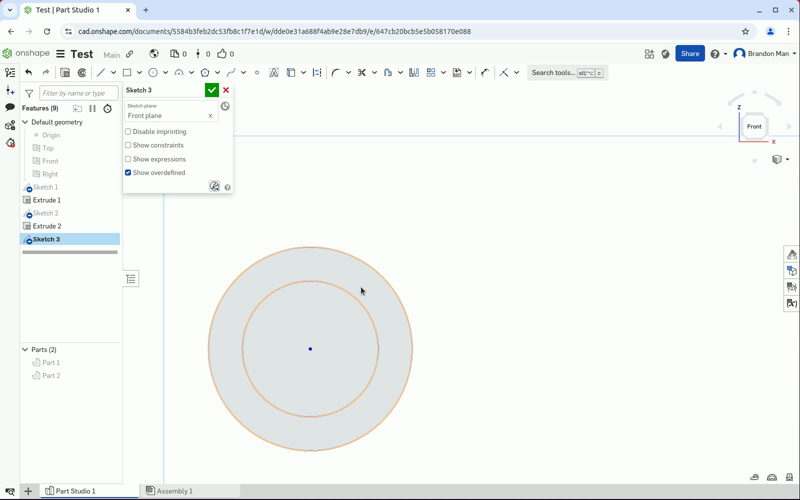
click(361, 286)
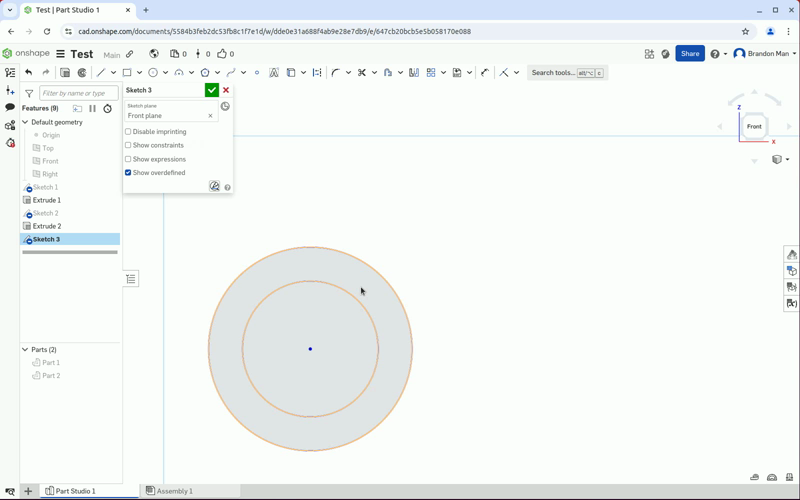
scroll(-6)
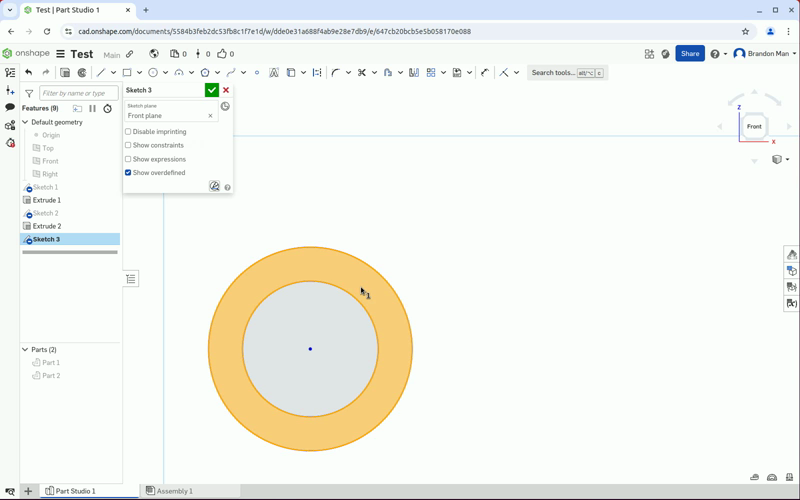
scroll(-6)
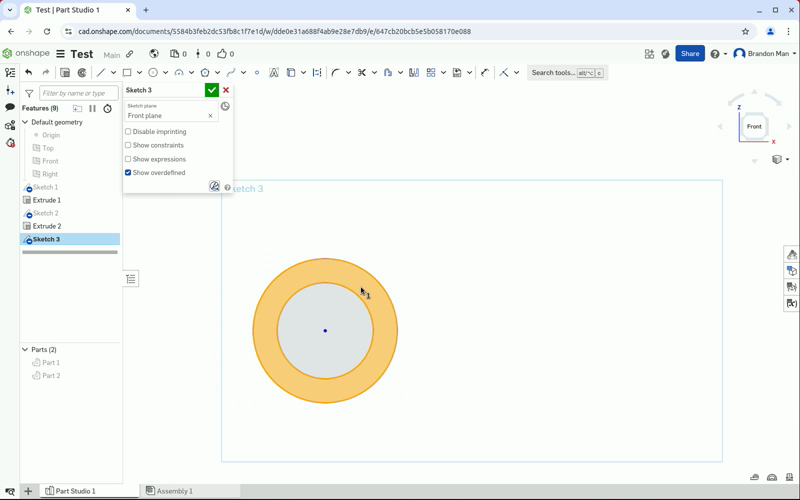
scroll(-6)
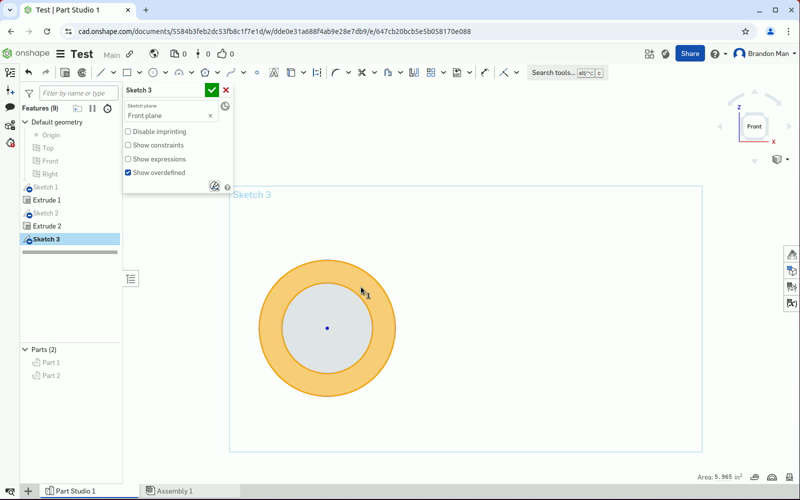
scroll(-6)
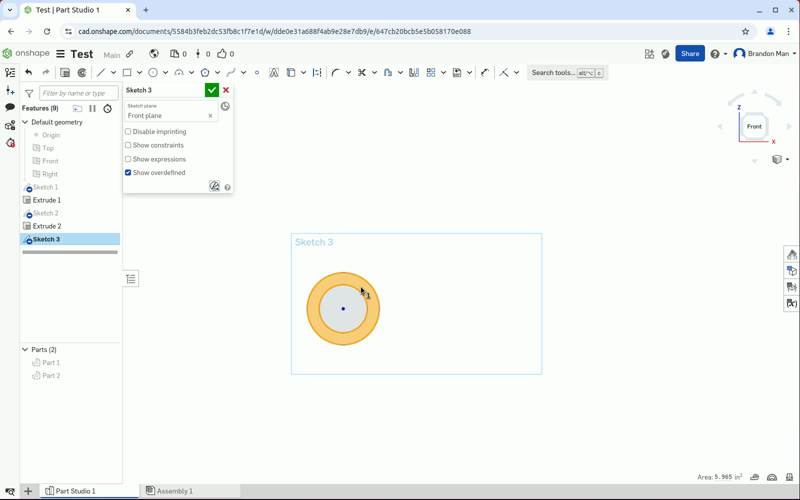
scroll(-6)
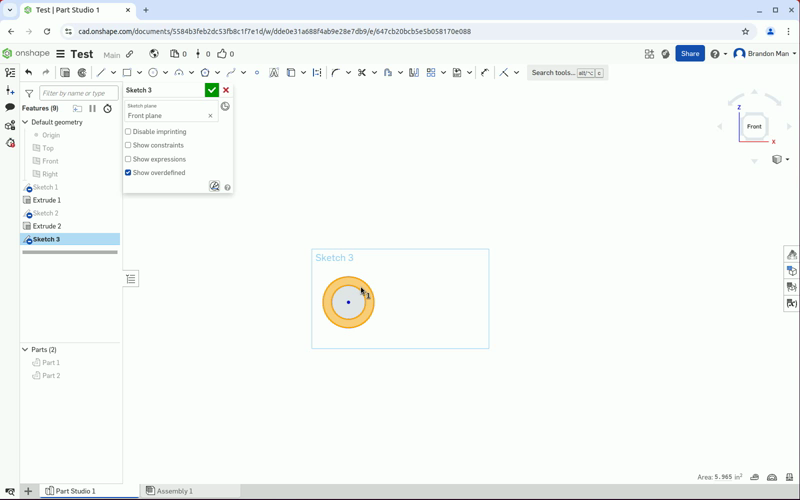
scroll(-6)
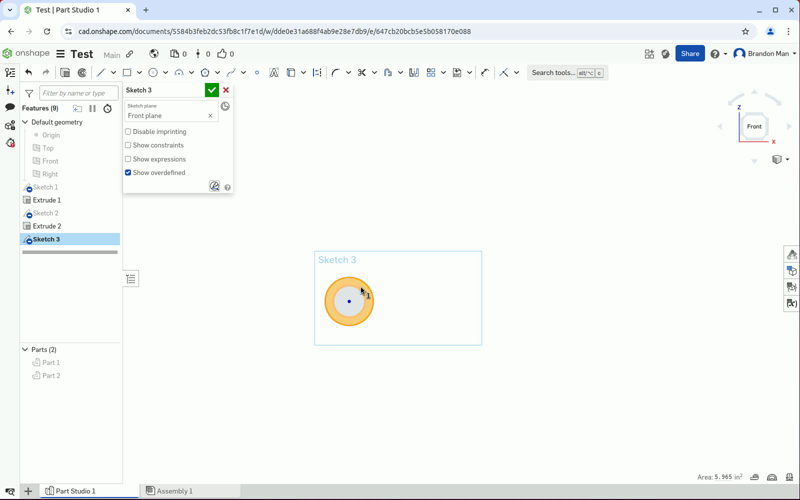
scroll(-6)
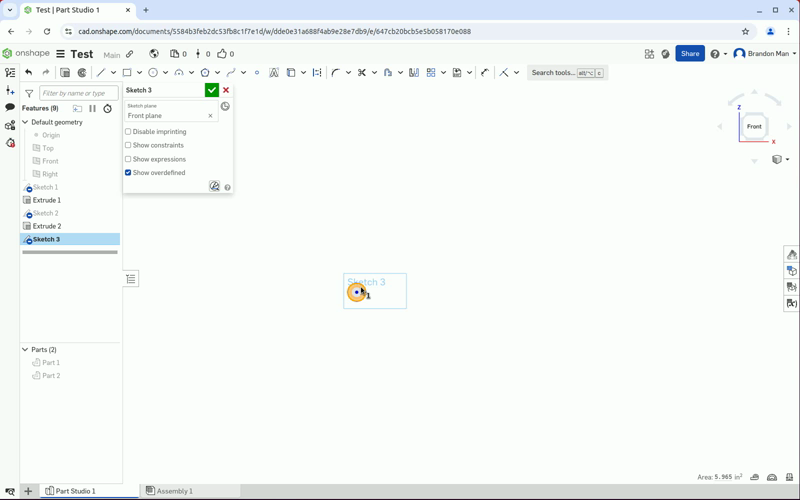
mouse_move(73, 352)
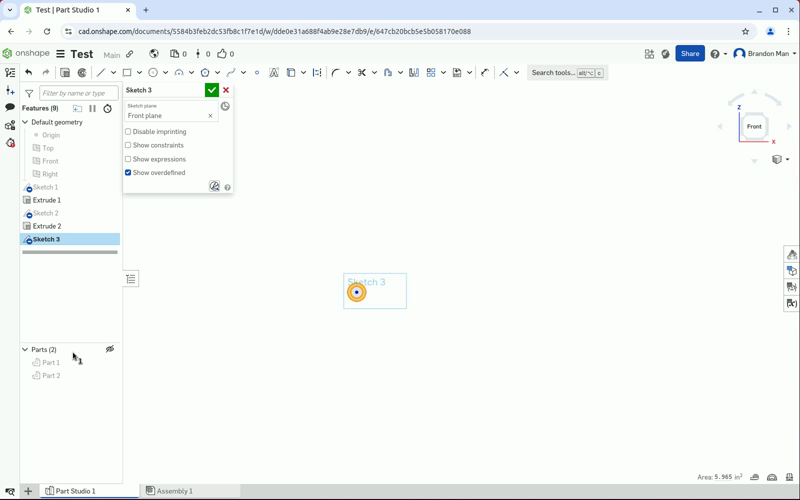
key(shift+y)
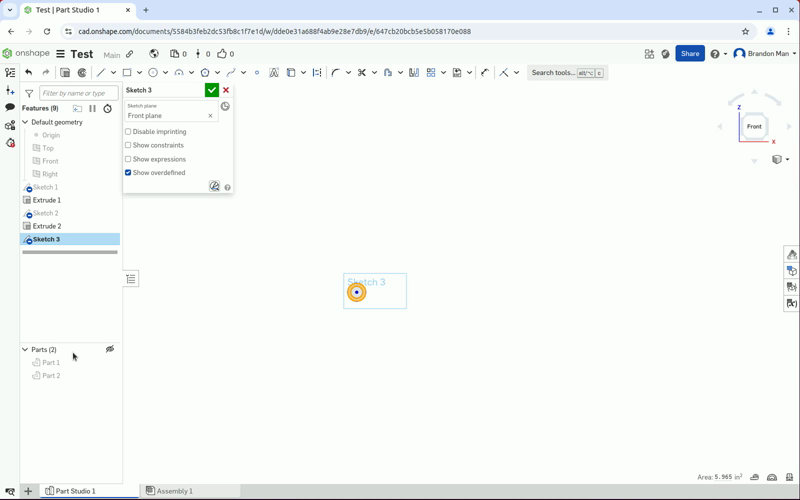
key(shift+e)
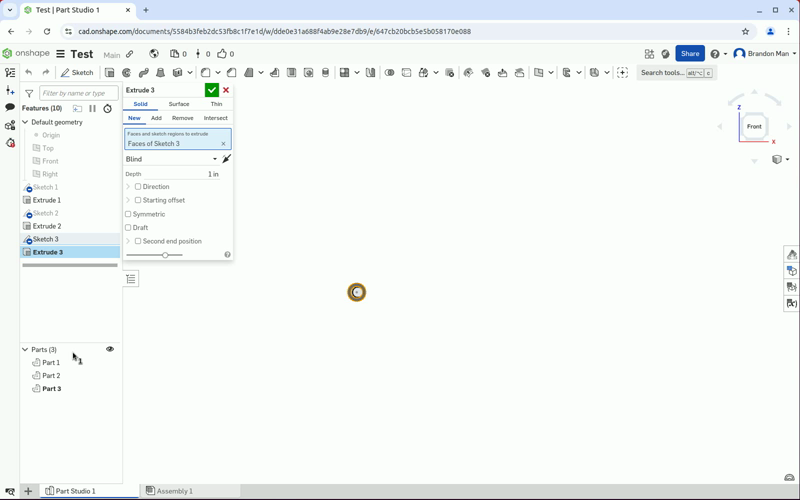
mouse_move(143, 106)
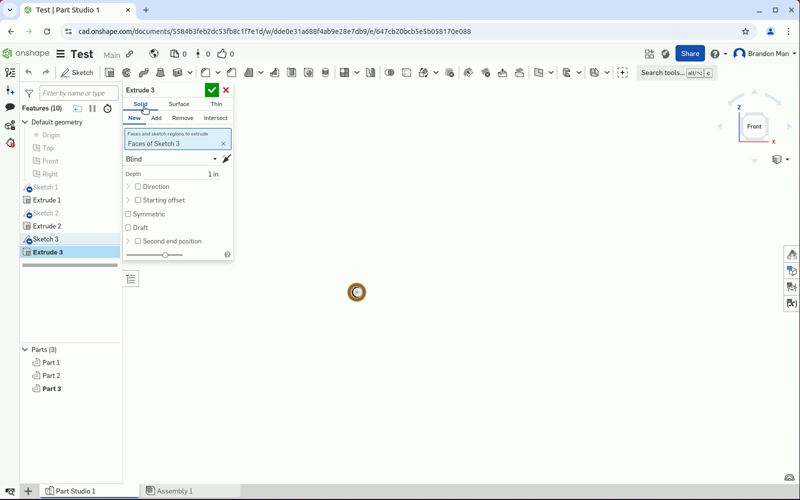
click(143, 106)
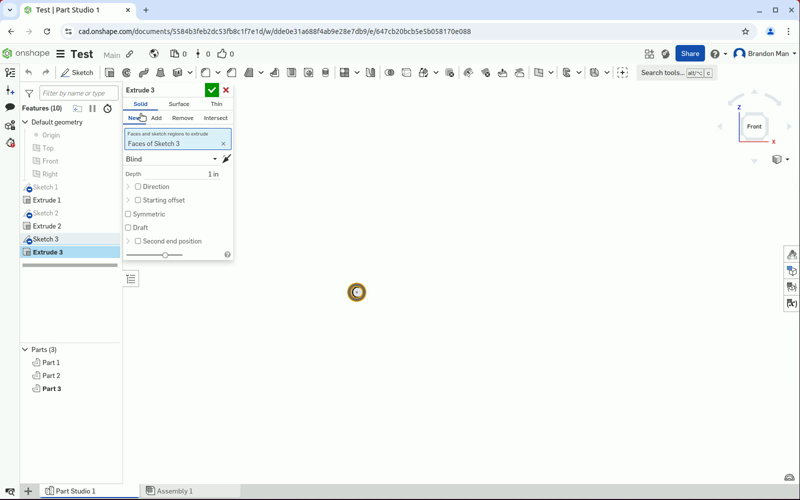
mouse_move(137, 120)
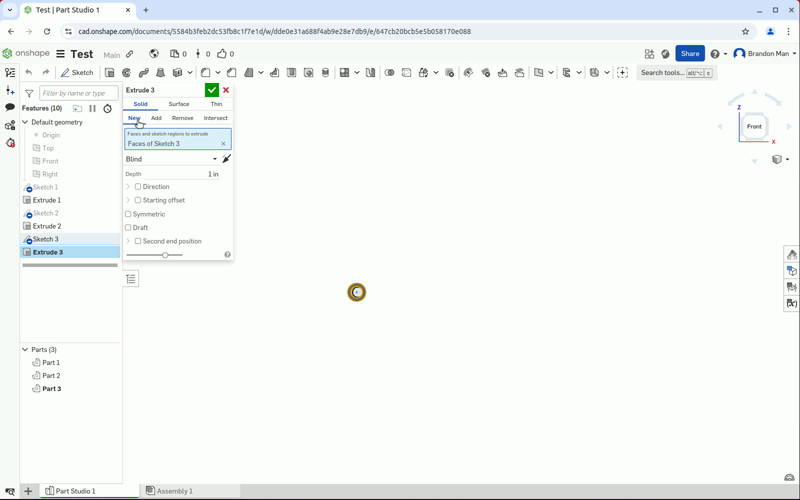
click(137, 120)
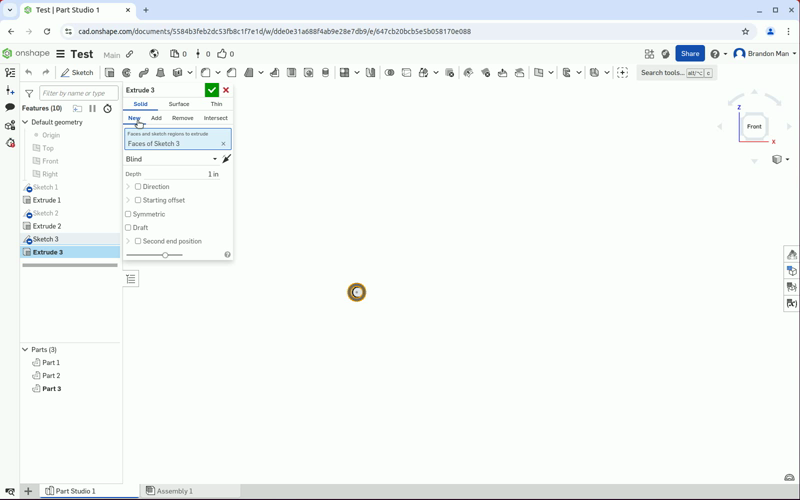
key(tab, 4)
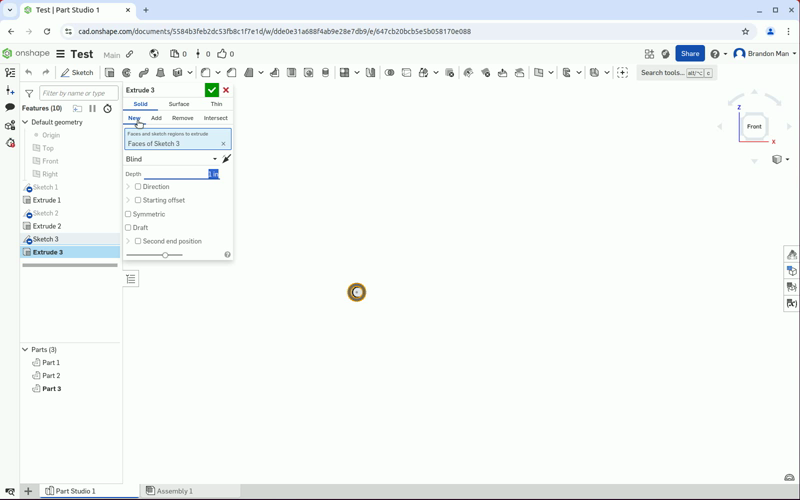
text(-0.241)
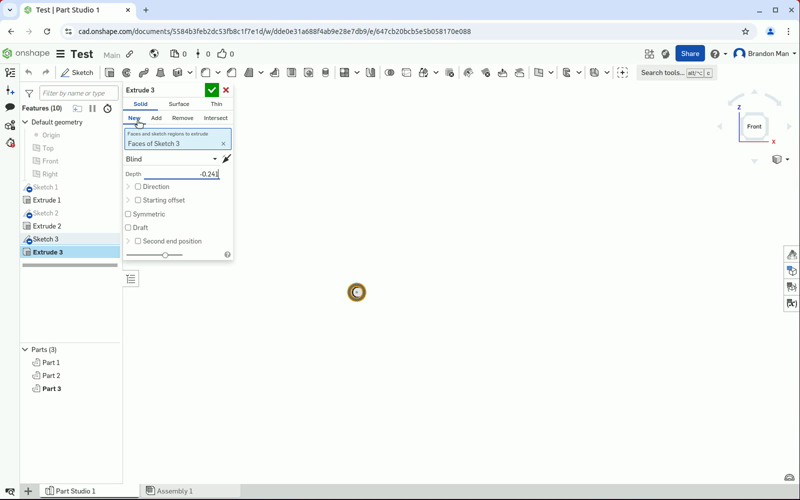
key(enter)
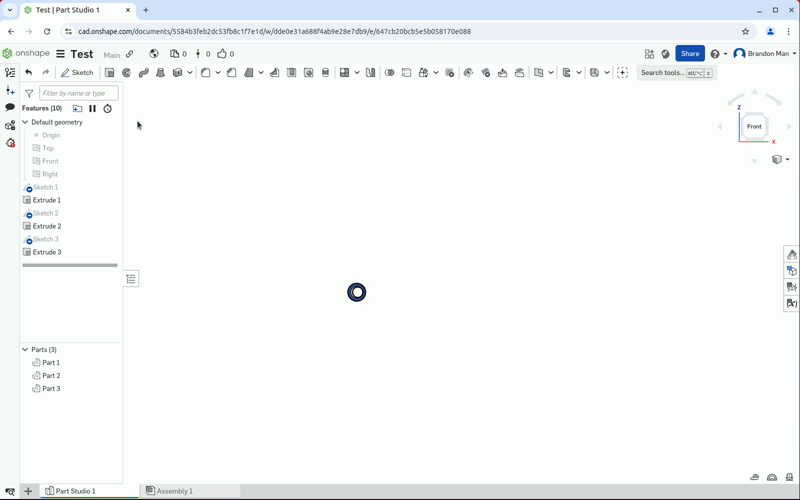
key(shift+h)
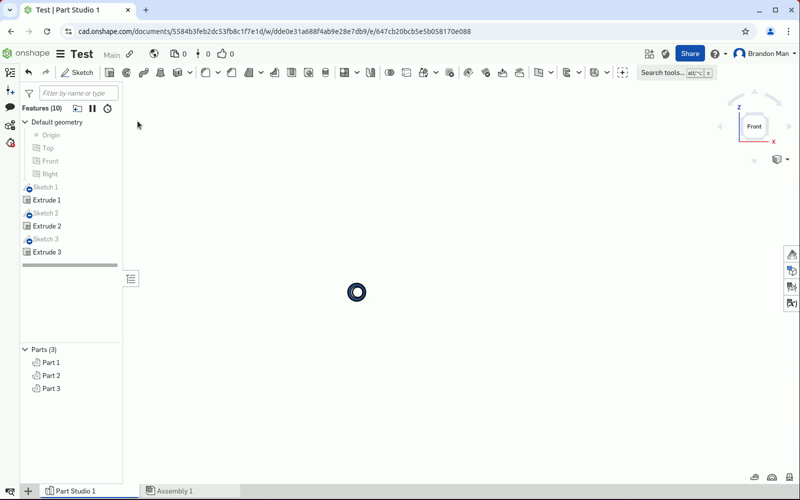
key(shift+h)
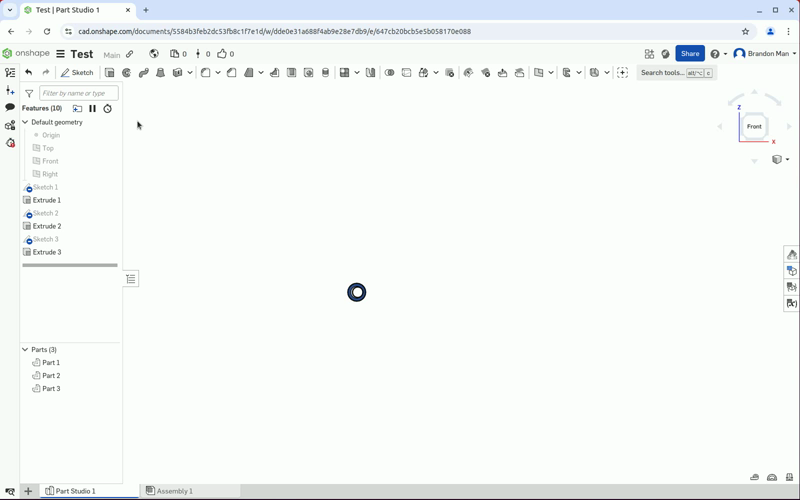
mouse_move(73, 189)
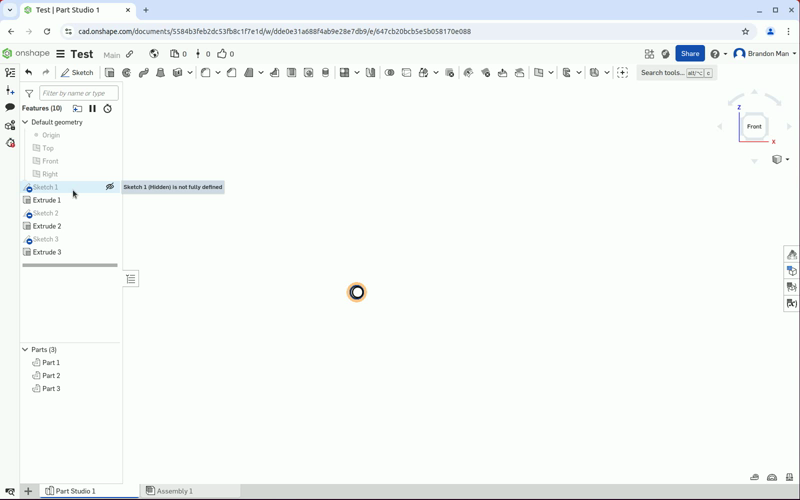
click(73, 189)
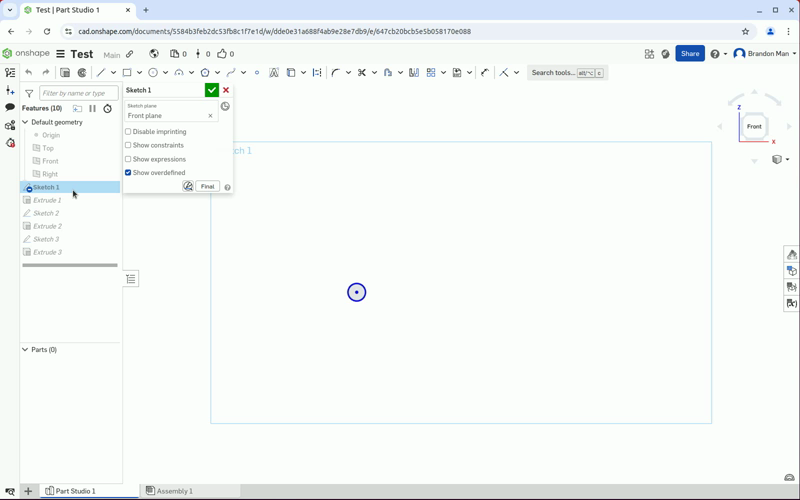
mouse_move(229, 92)
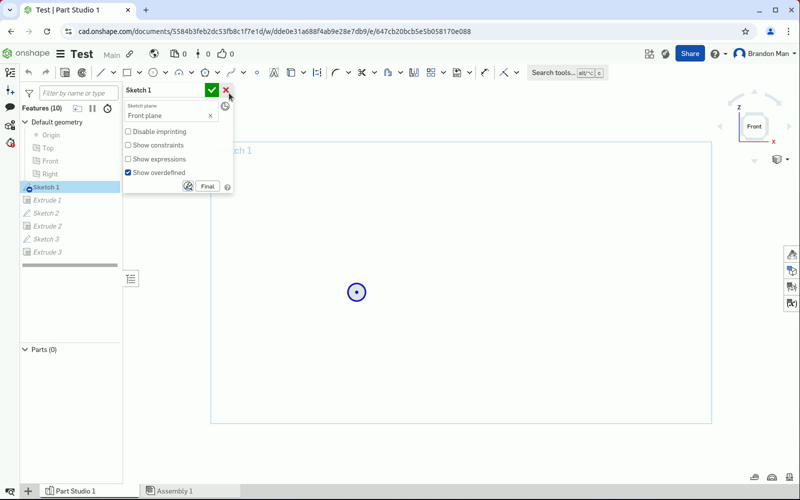
click(229, 92)
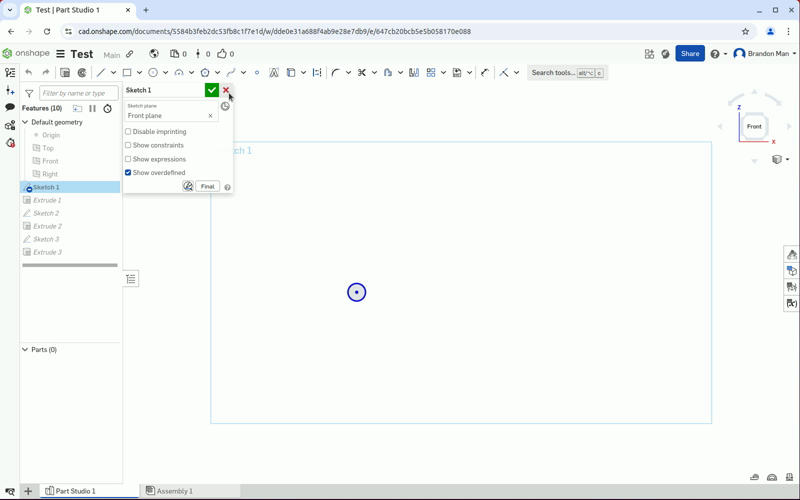
key(shift+s)
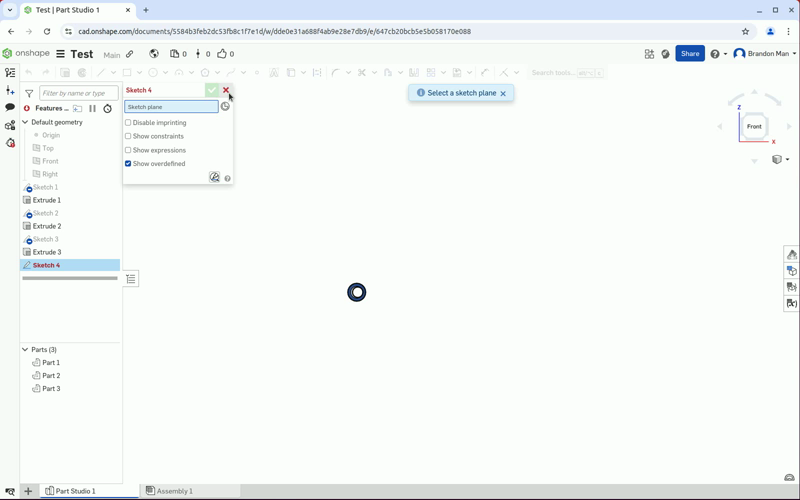
mouse_move(73, 163)
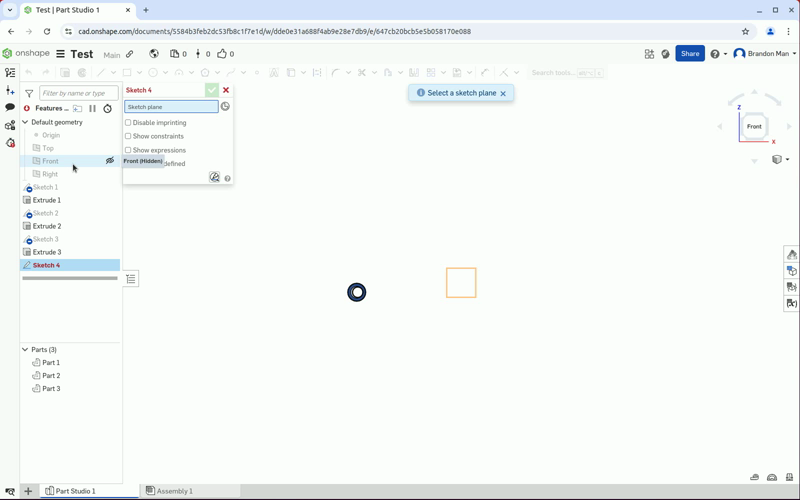
click(73, 163)
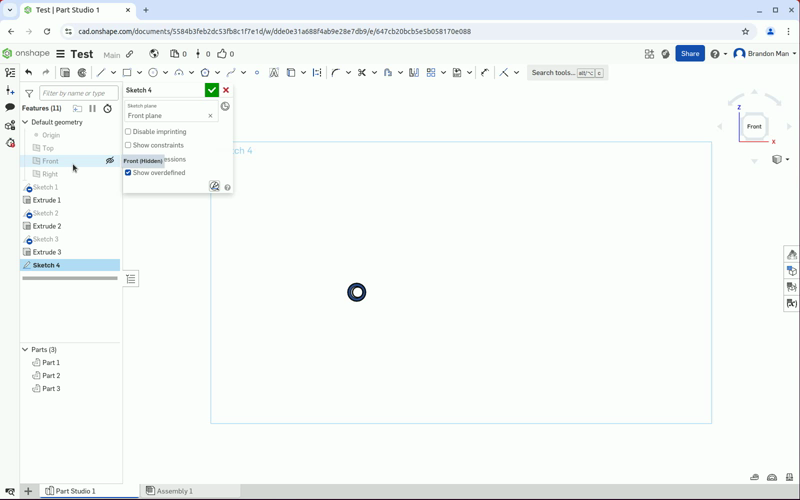
mouse_move(73, 352)
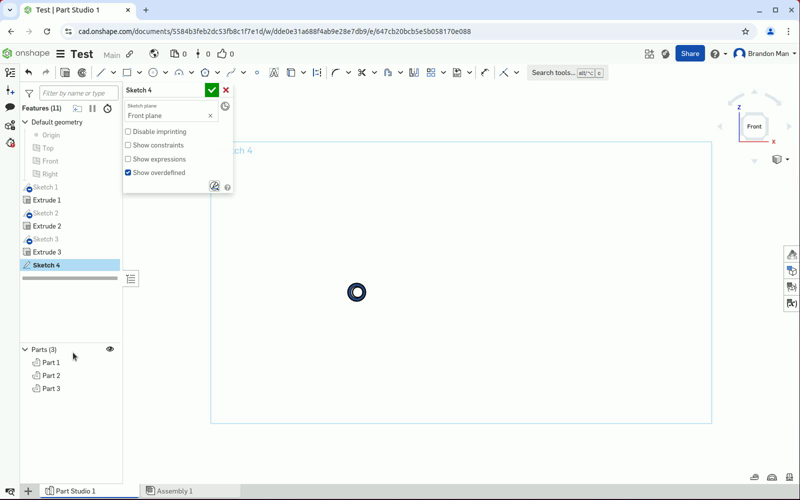
key(y)
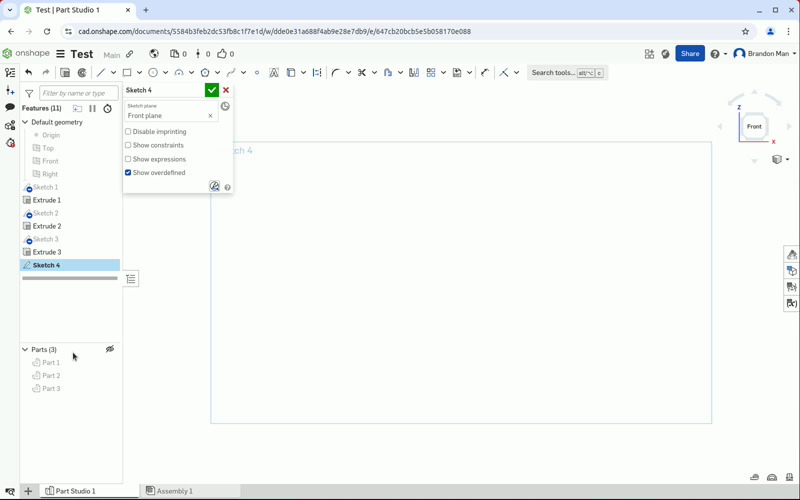
key(c)
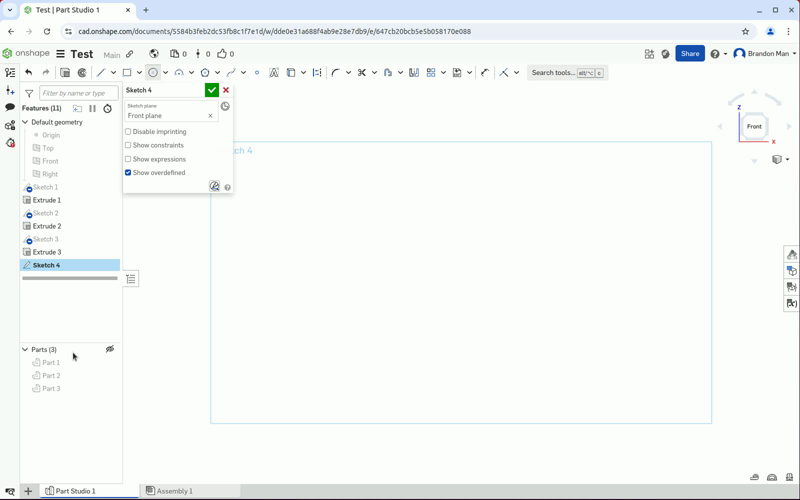
key_down(shift)
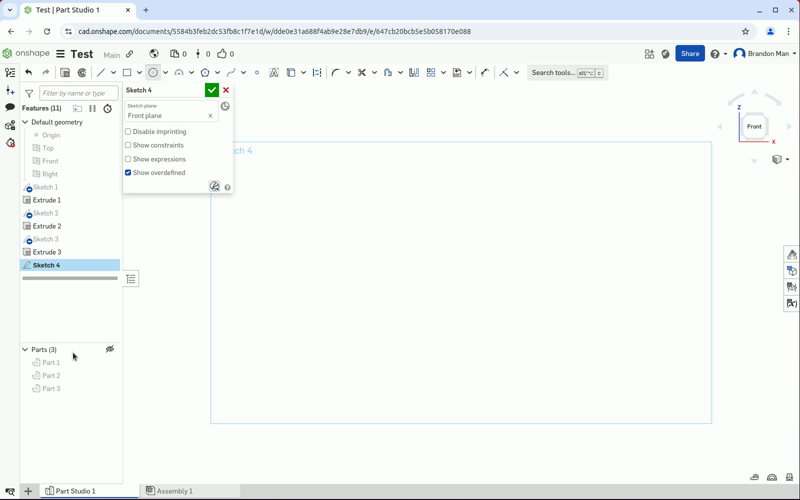
mouse_move(356, 292)
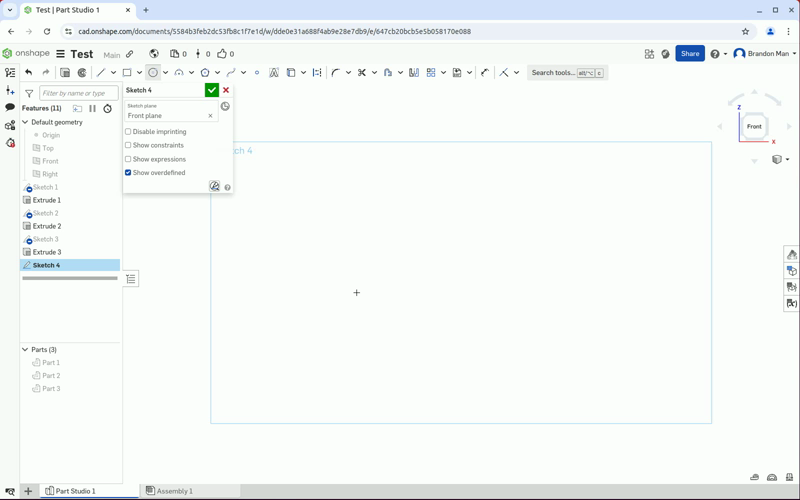
click(356, 292)
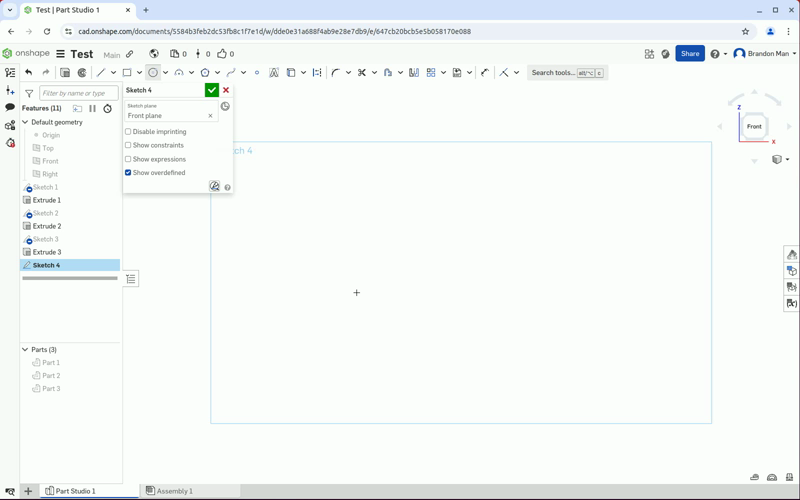
key_up(shift)
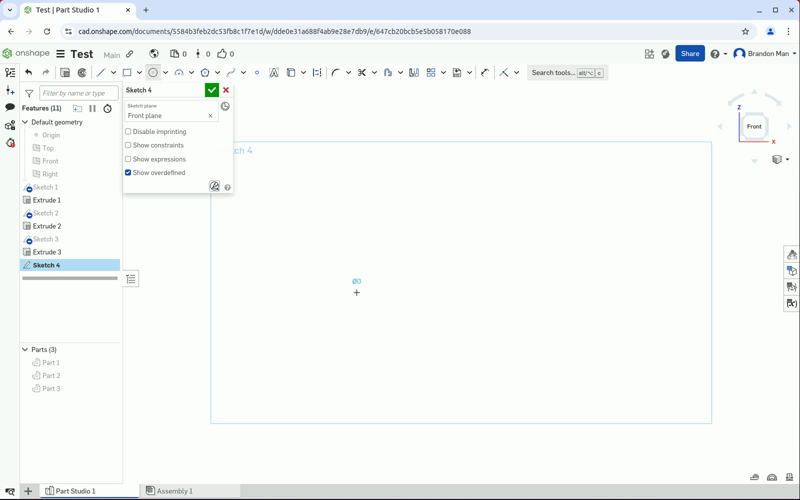
mouse_move(365, 292)
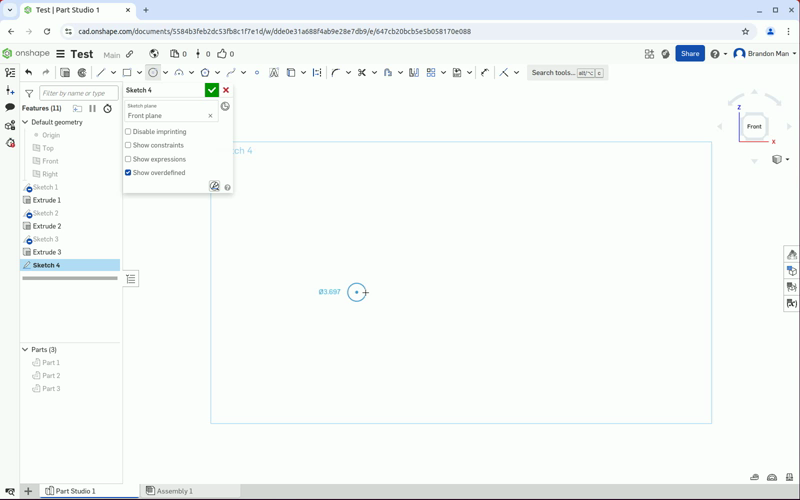
click(365, 292)
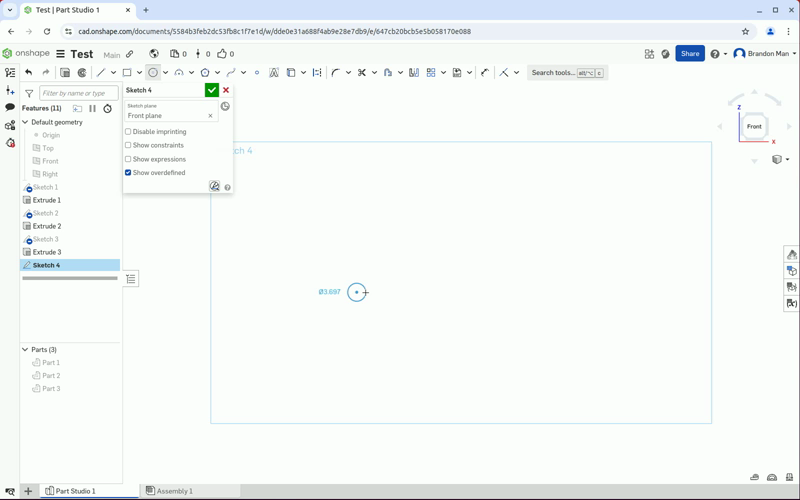
key(esc)
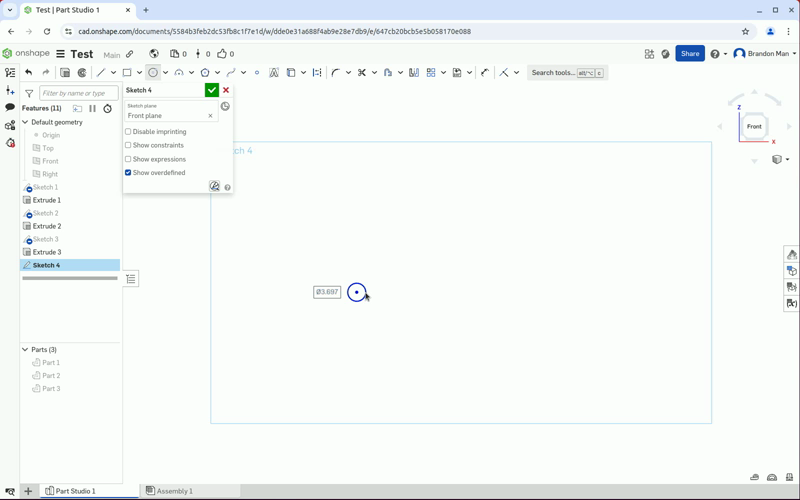
key(c)
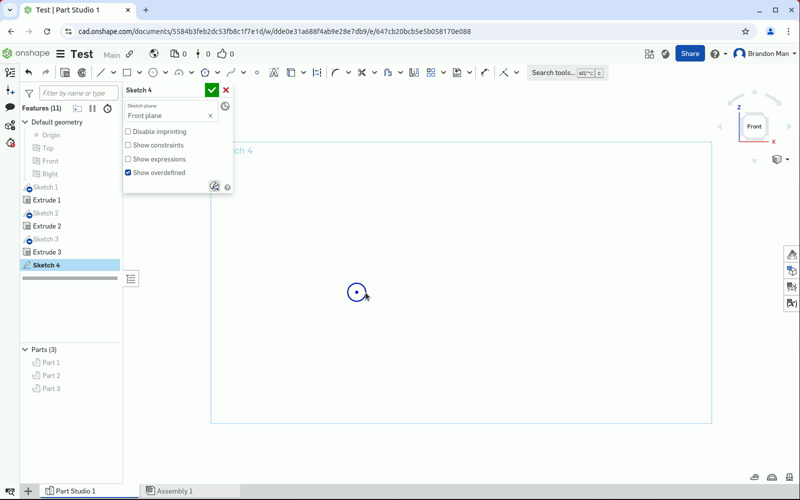
key_down(shift)
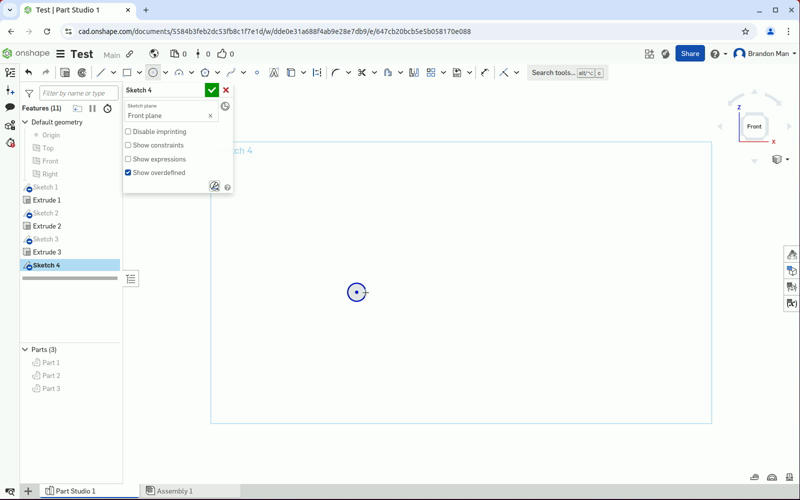
mouse_move(356, 292)
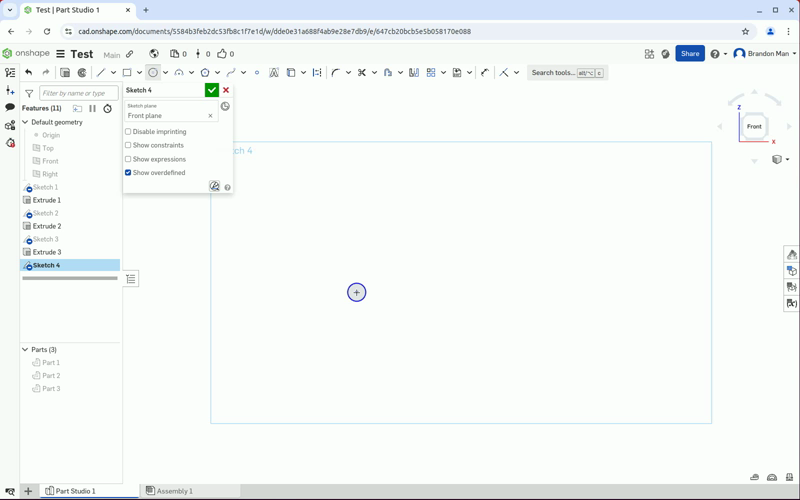
click(356, 292)
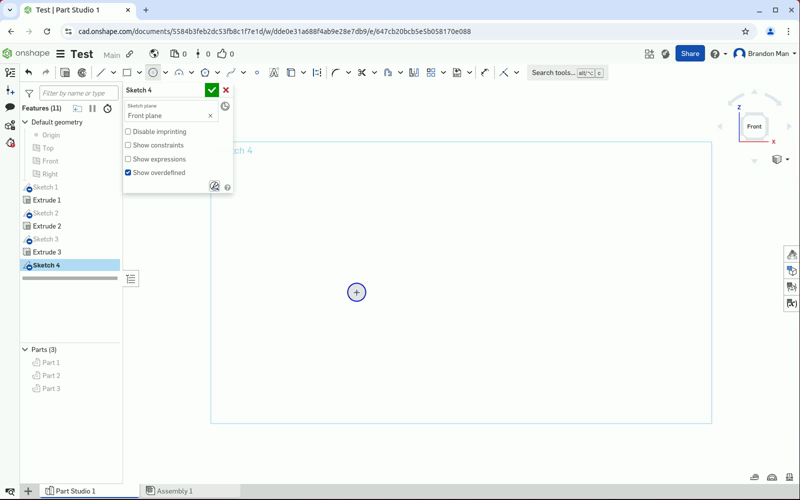
key_up(shift)
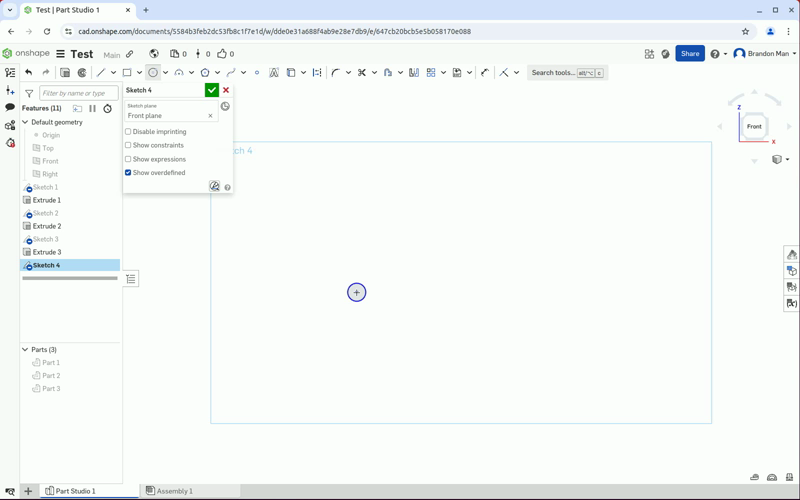
mouse_move(362, 292)
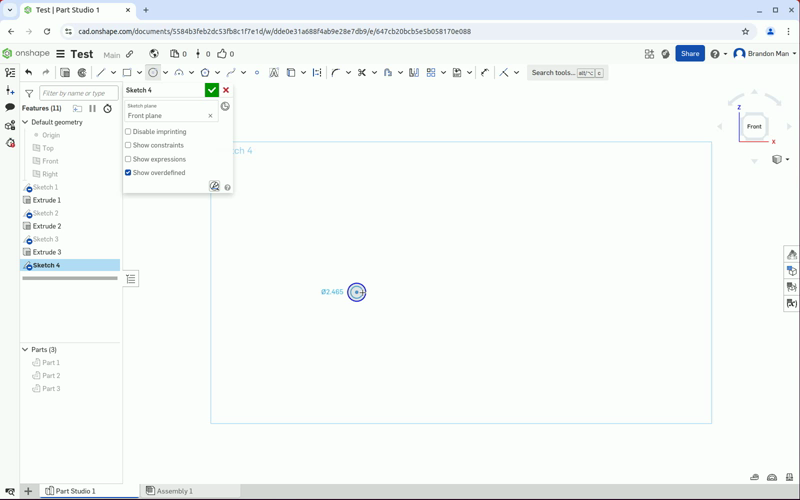
scroll(6)
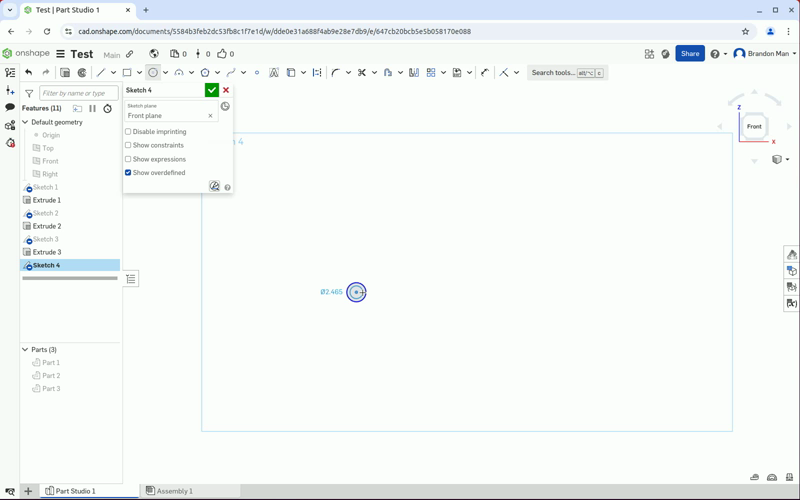
scroll(6)
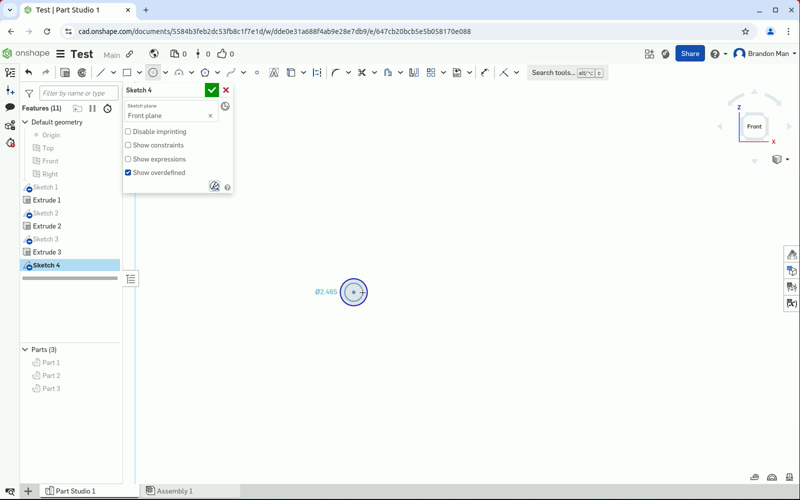
scroll(6)
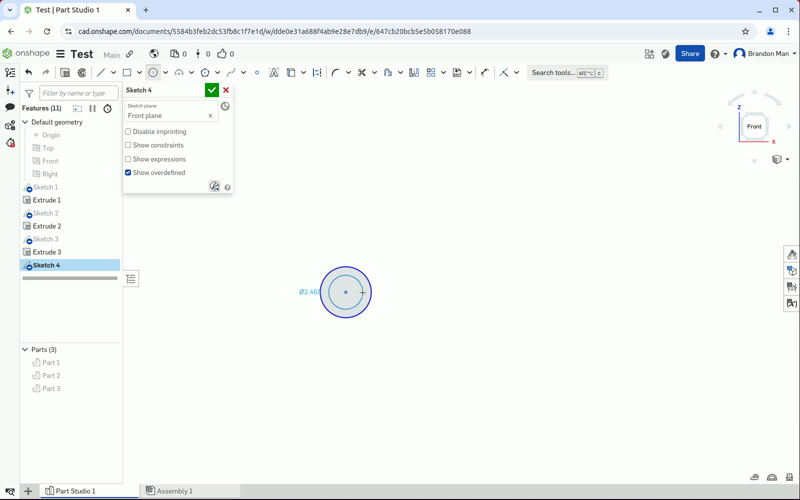
scroll(6)
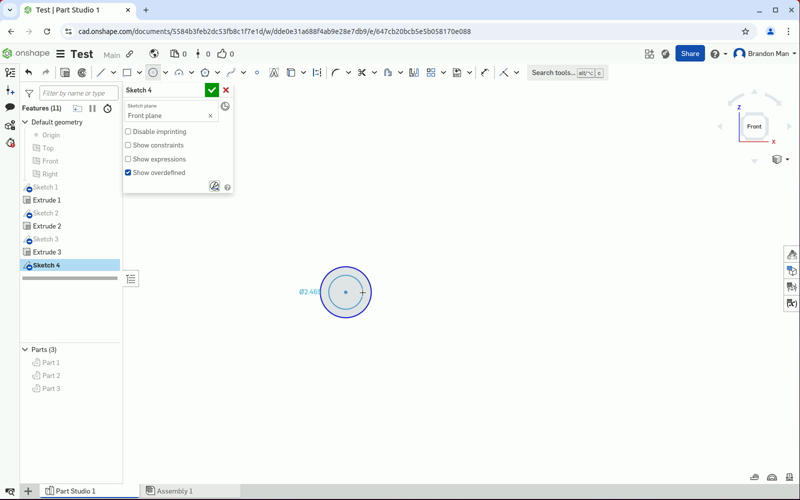
scroll(6)
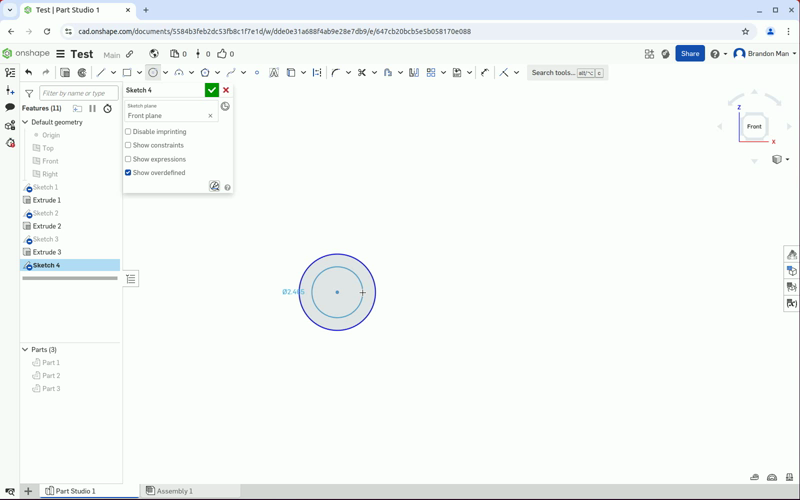
scroll(6)
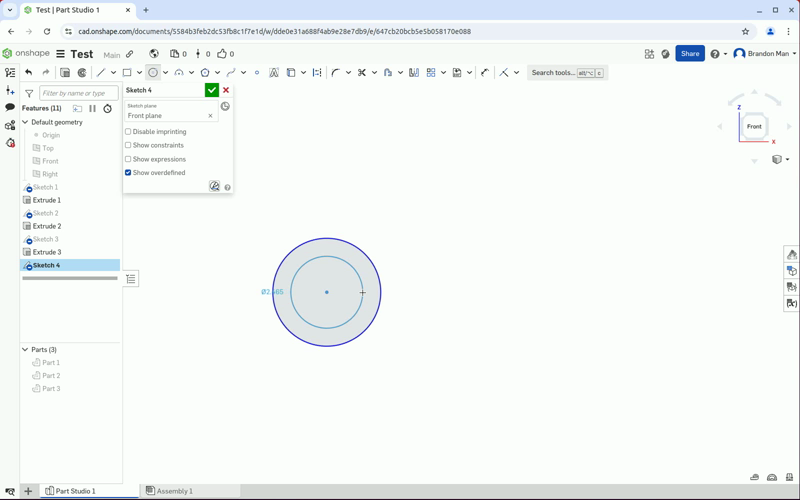
scroll(6)
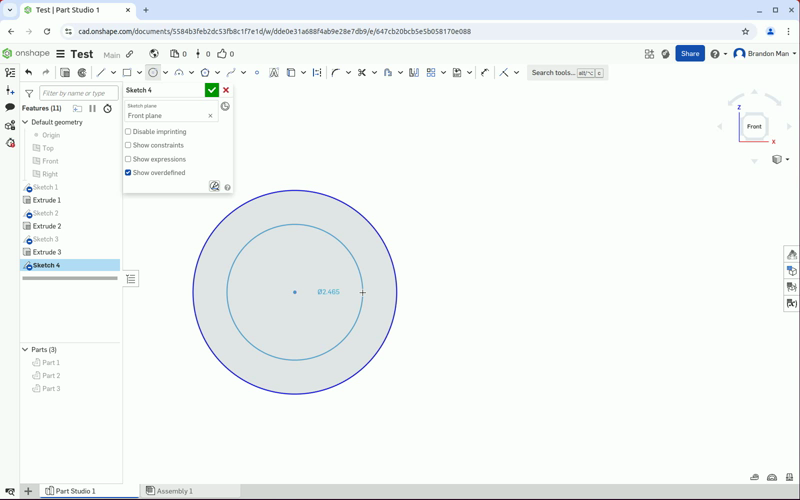
click(362, 292)
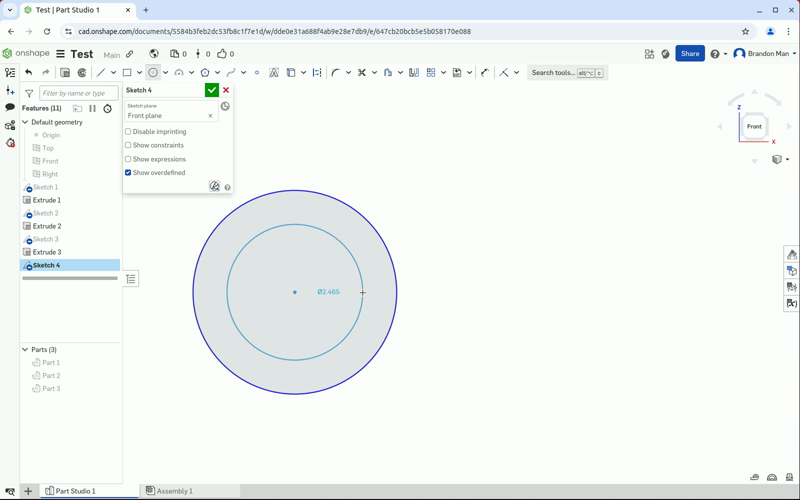
scroll(-6)
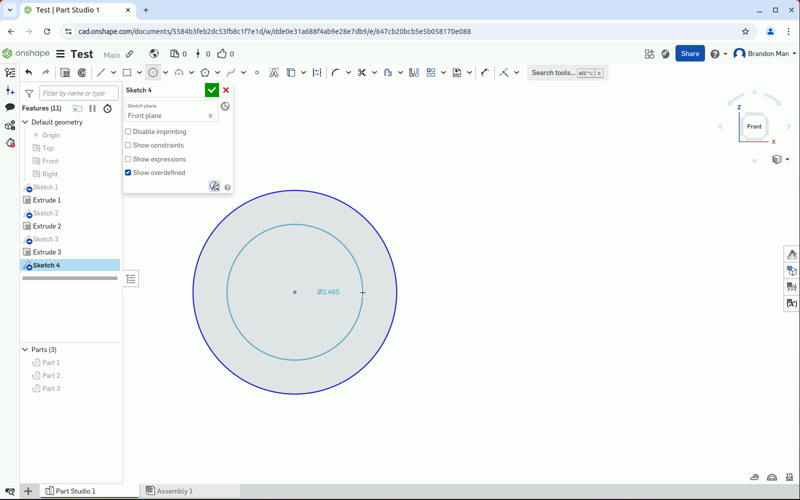
scroll(-6)
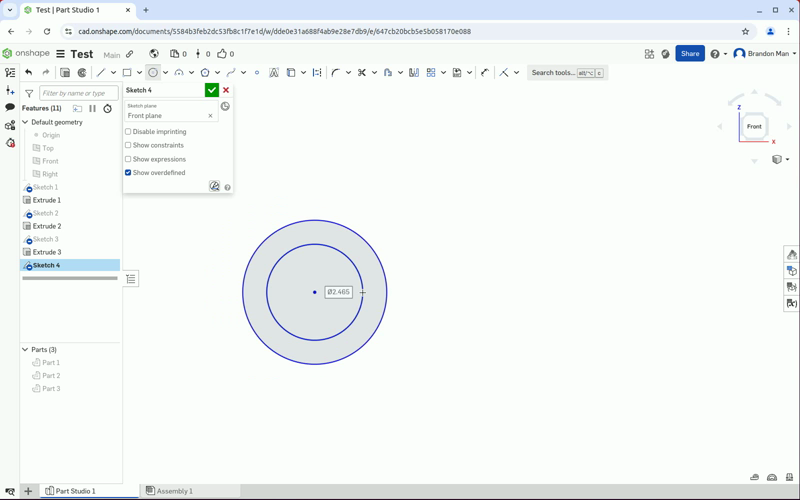
scroll(-6)
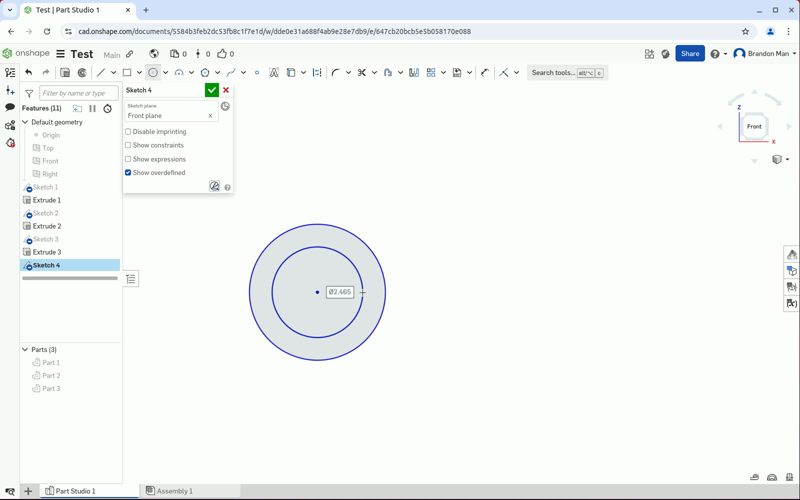
scroll(-6)
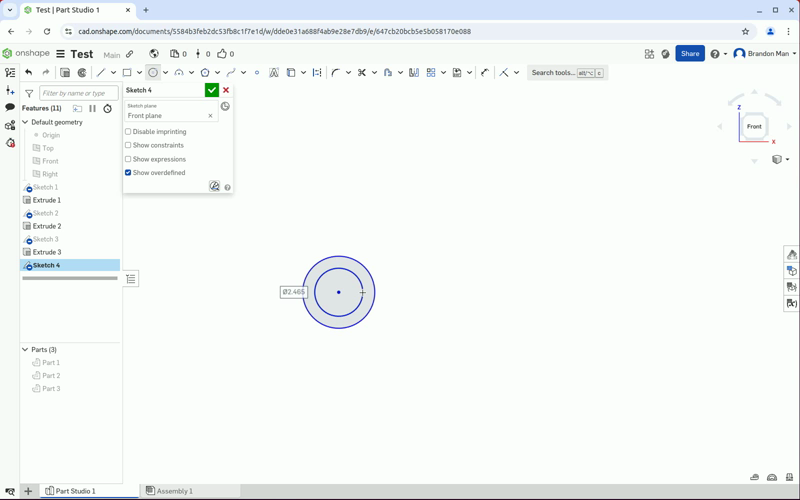
scroll(-6)
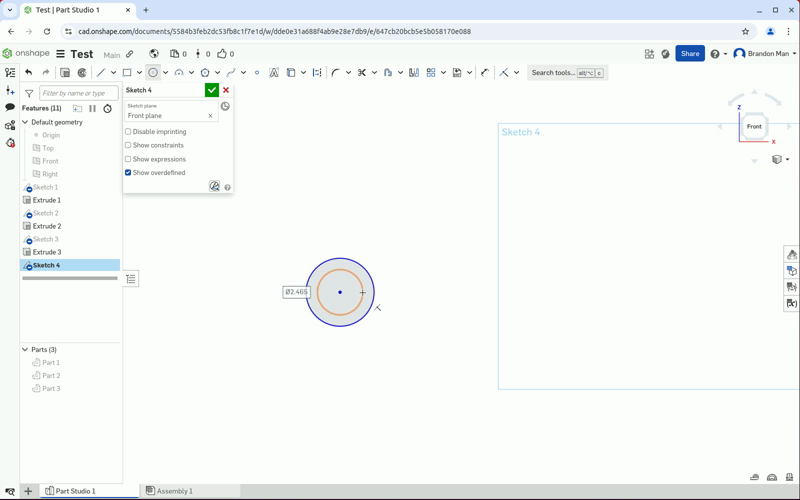
scroll(-6)
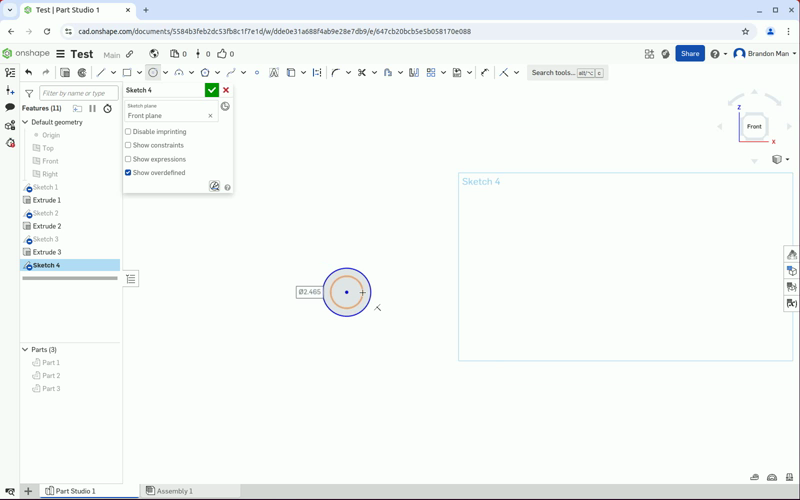
scroll(-6)
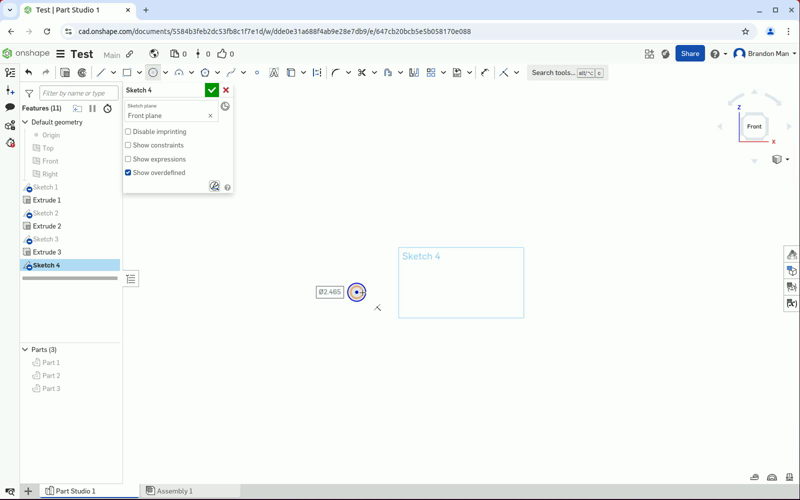
key(esc)
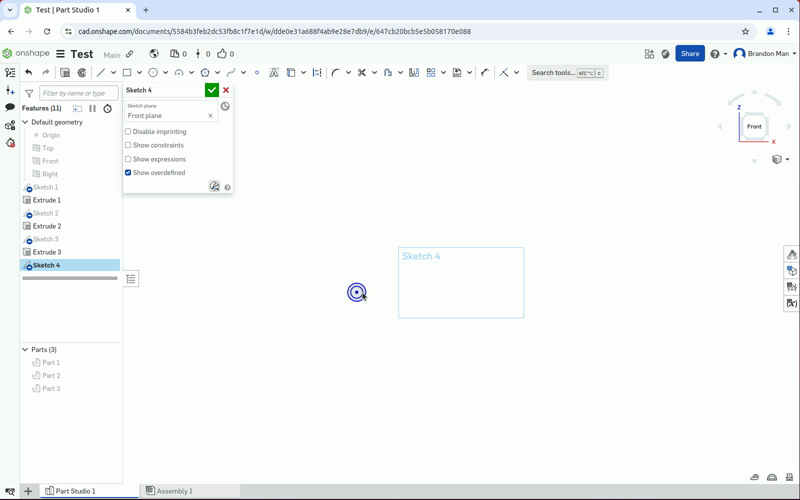
mouse_move(358, 298)
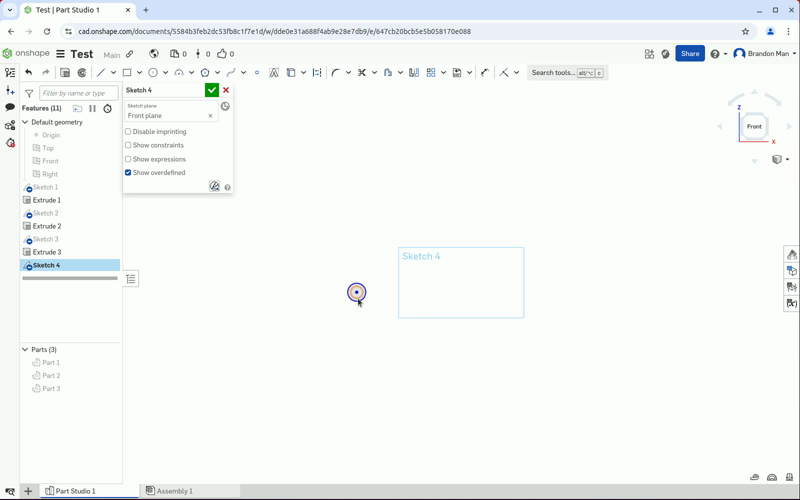
scroll(6)
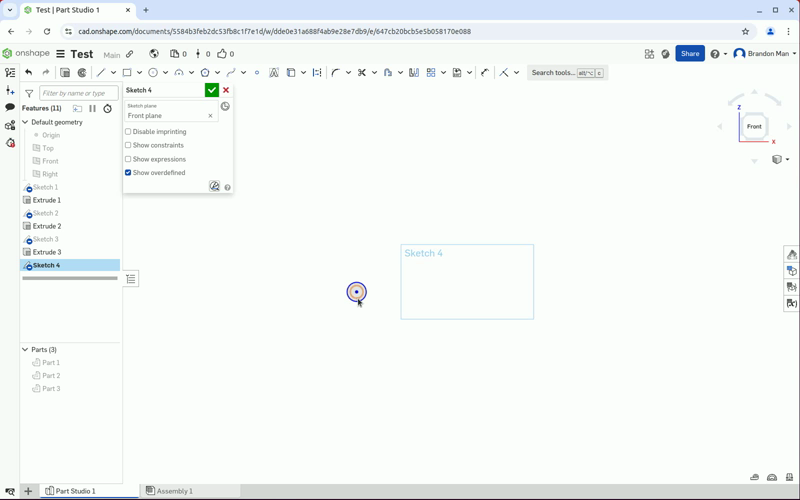
scroll(6)
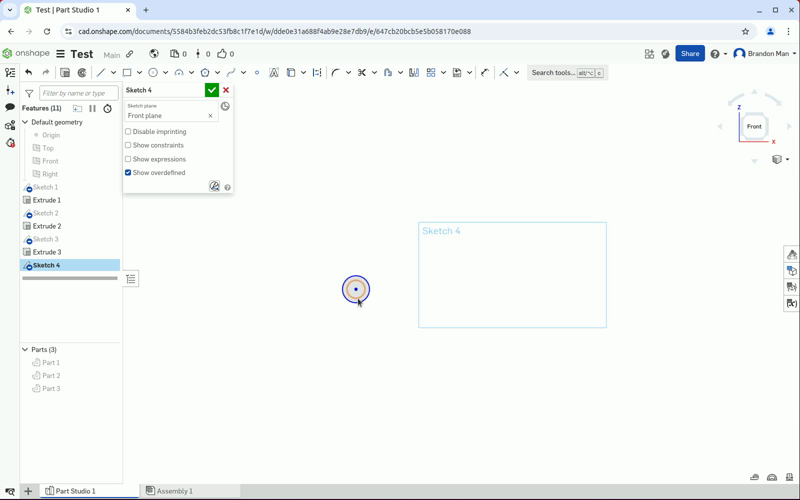
scroll(6)
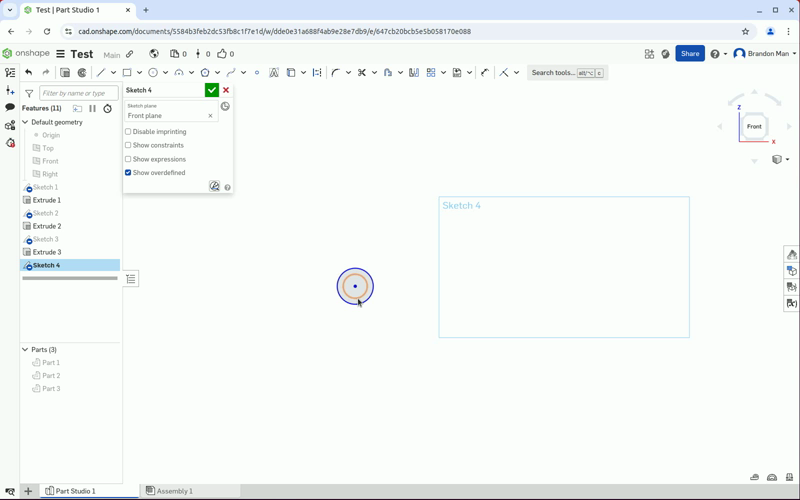
scroll(6)
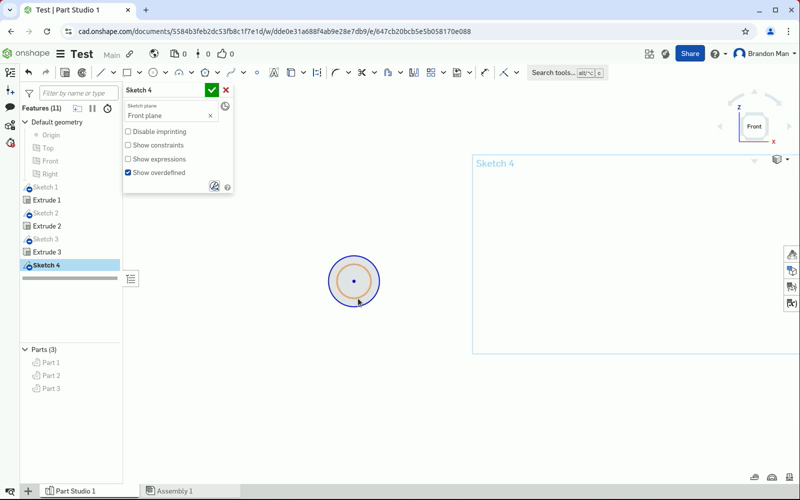
scroll(6)
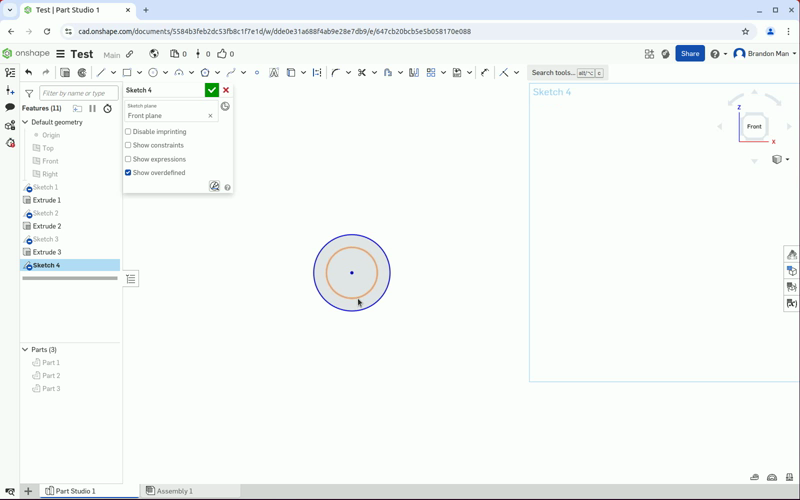
scroll(6)
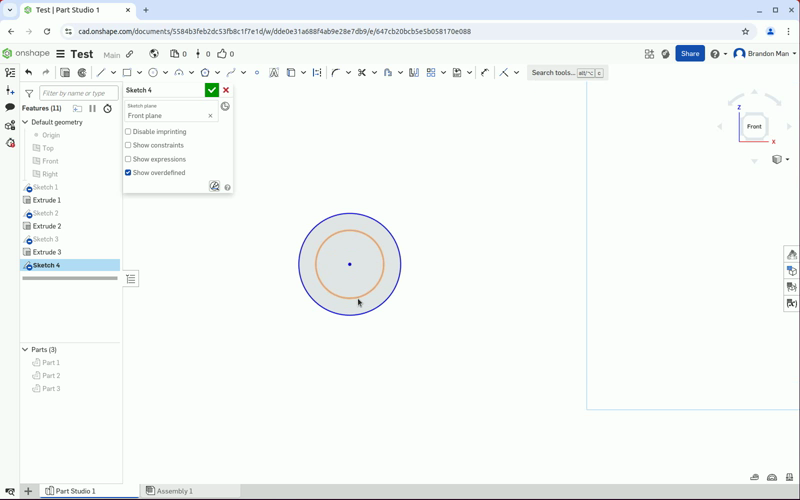
scroll(6)
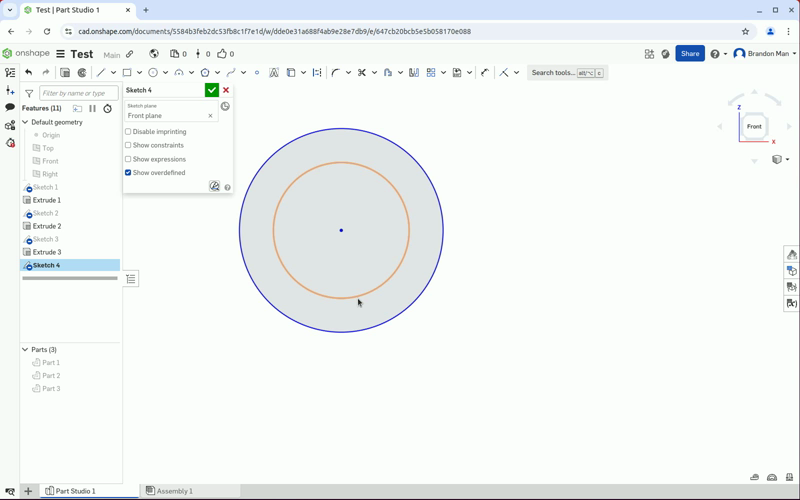
click(358, 298)
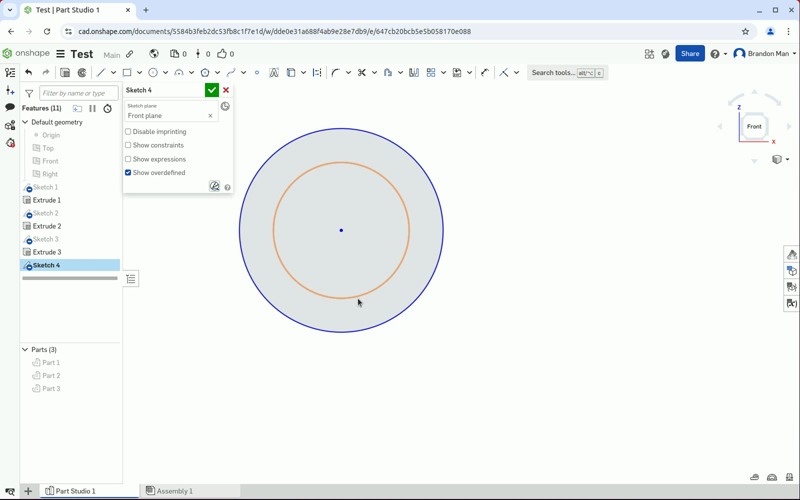
scroll(-6)
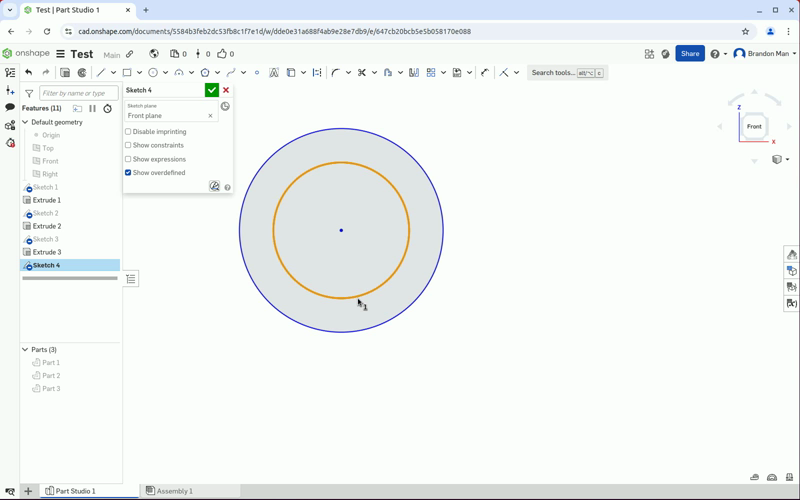
scroll(-6)
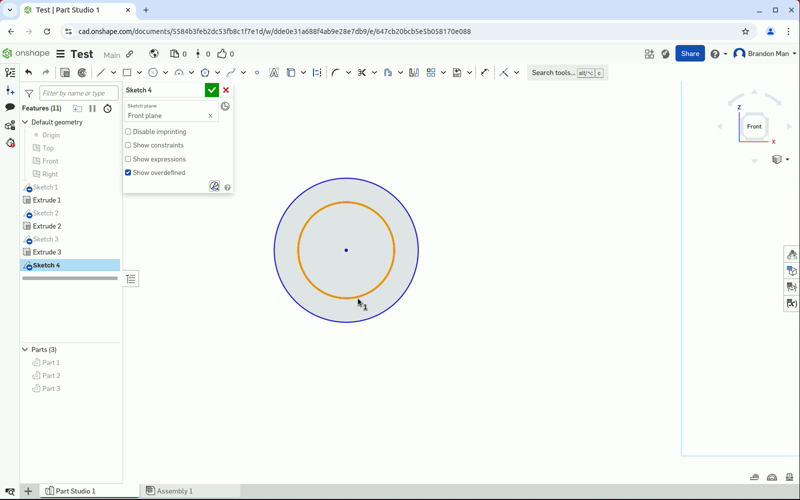
scroll(-6)
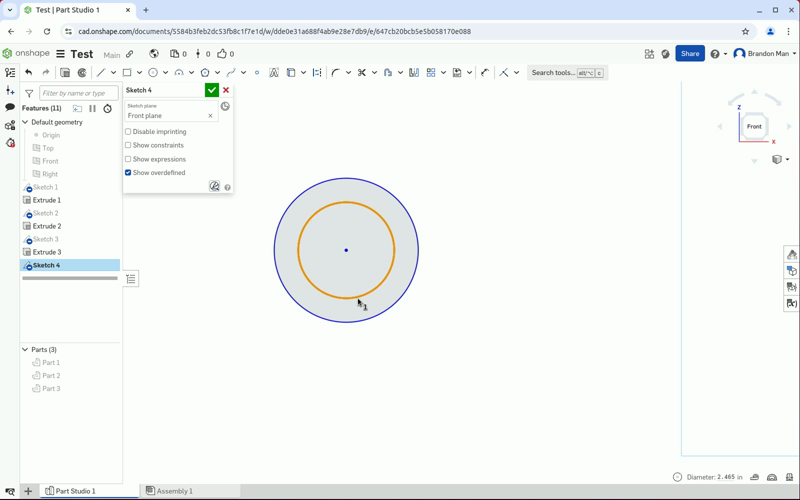
scroll(-6)
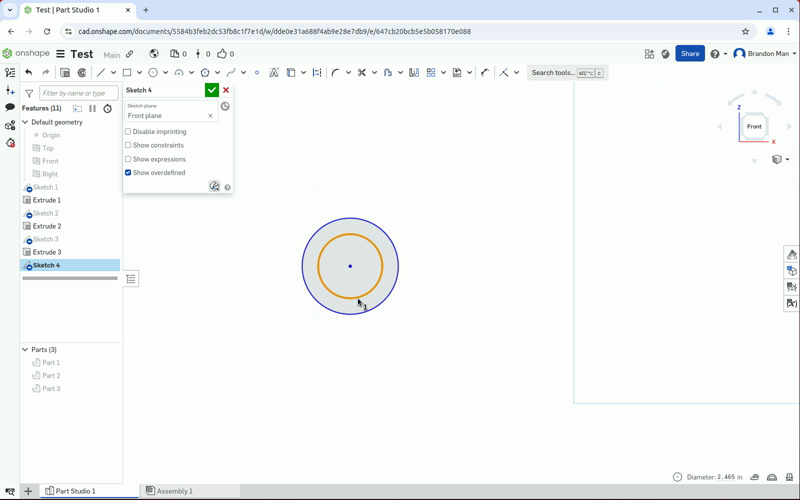
scroll(-6)
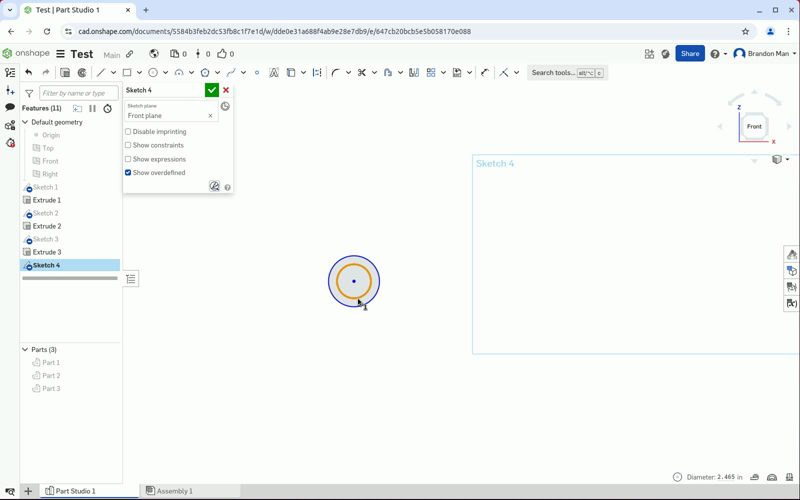
scroll(-6)
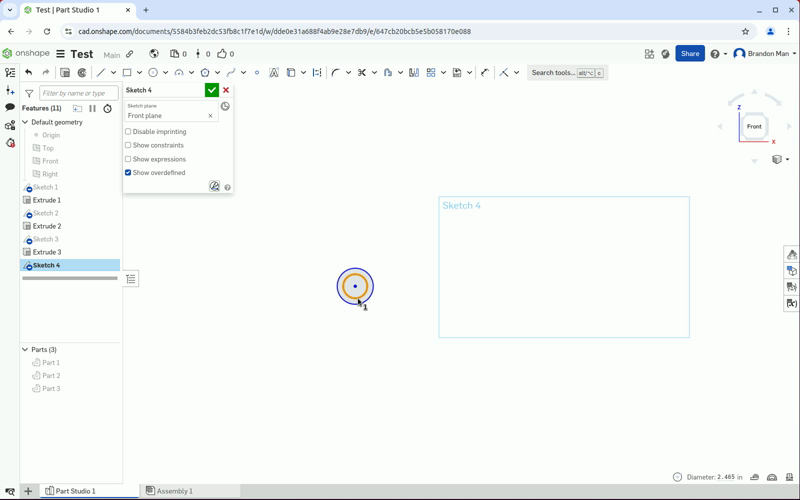
scroll(-6)
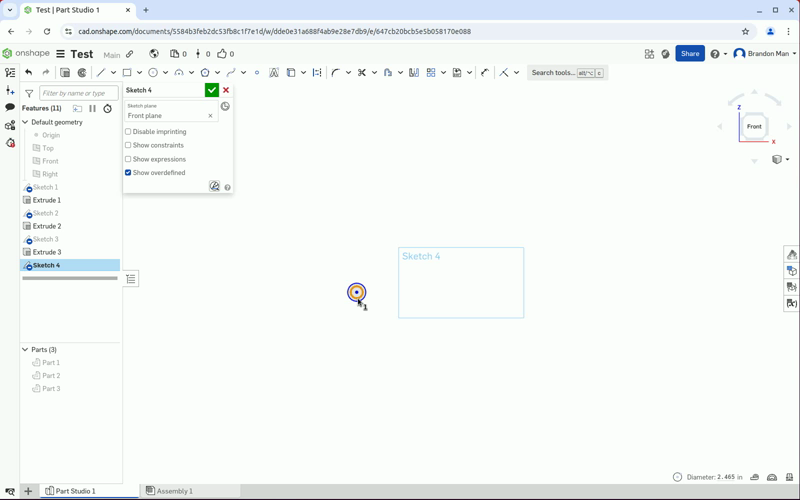
mouse_move(73, 352)
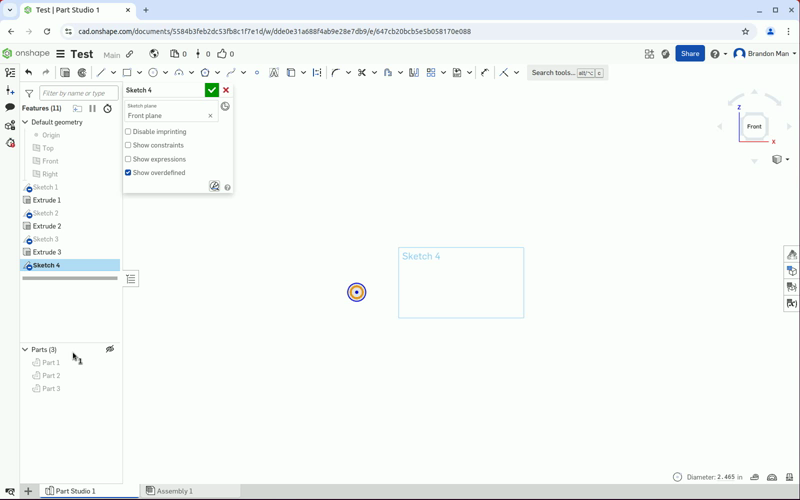
key(shift+y)
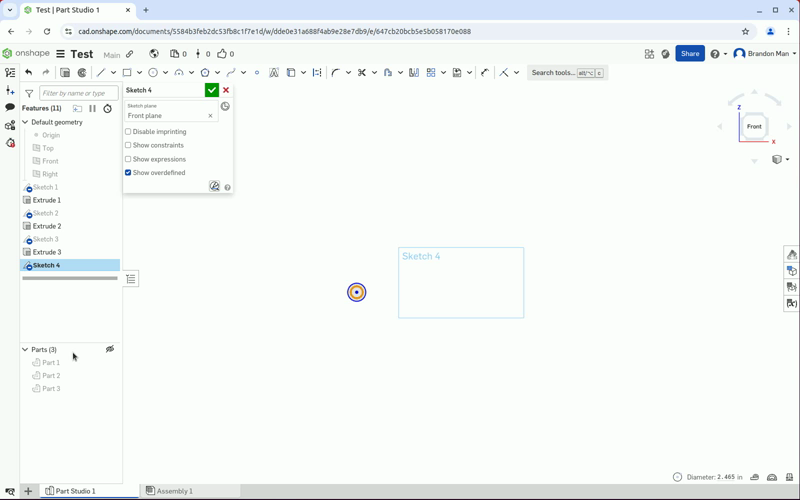
key(shift+e)
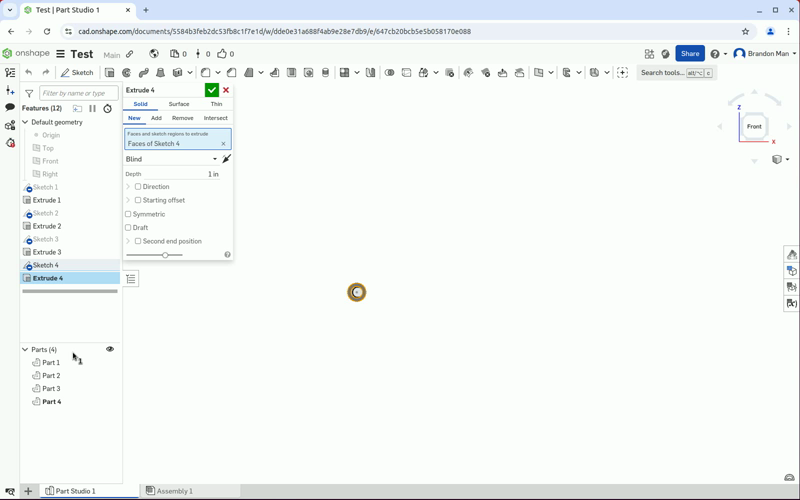
mouse_move(143, 106)
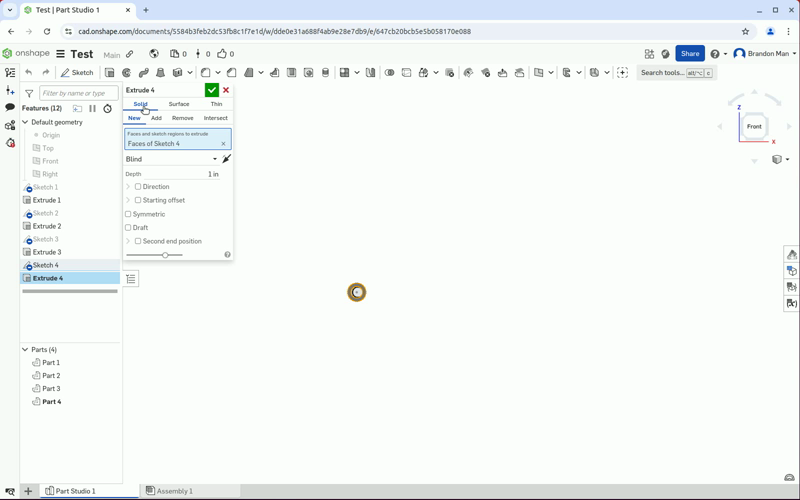
click(143, 106)
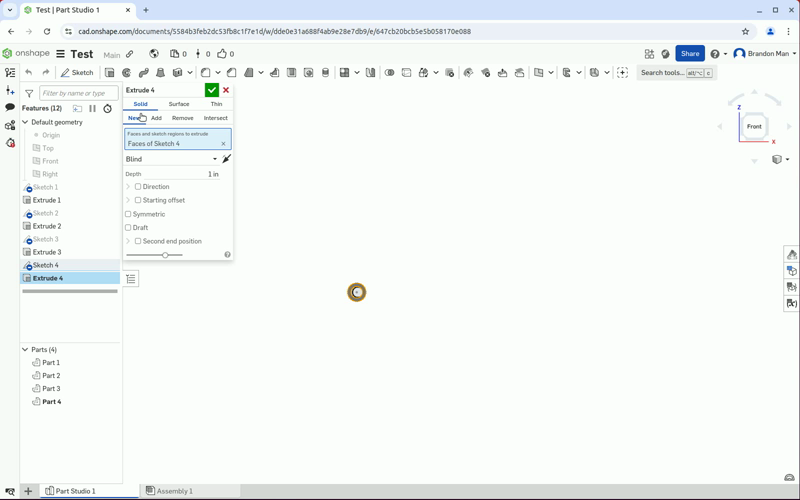
mouse_move(137, 120)
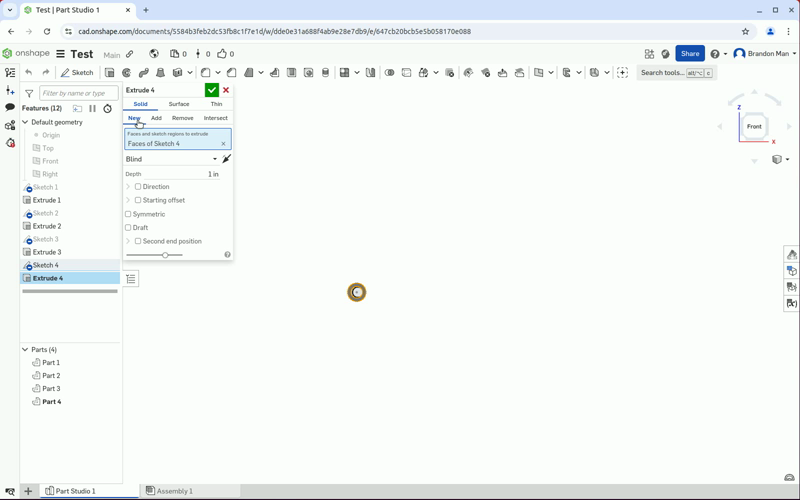
click(137, 120)
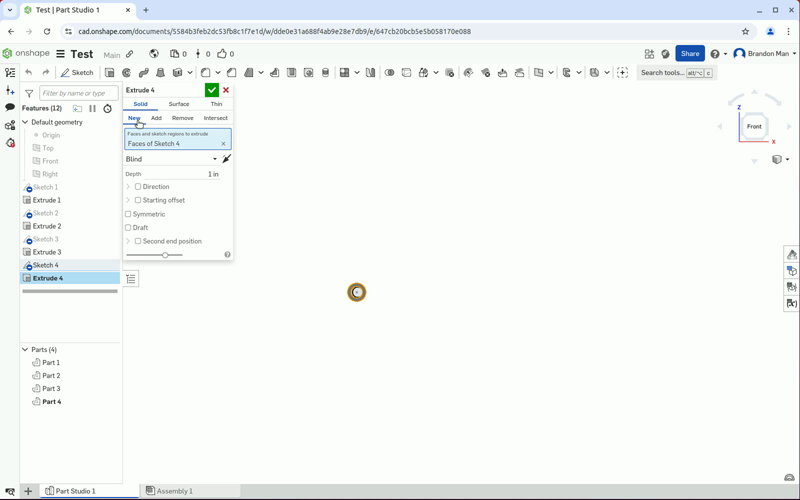
key(tab, 4)
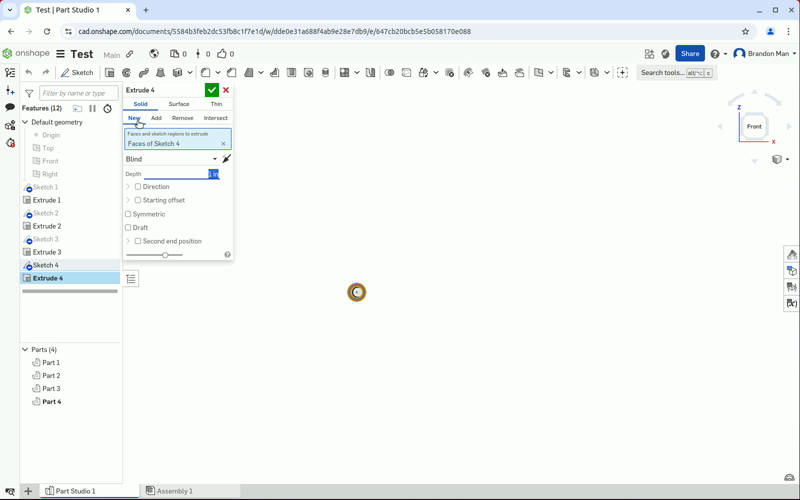
text(-0.722)
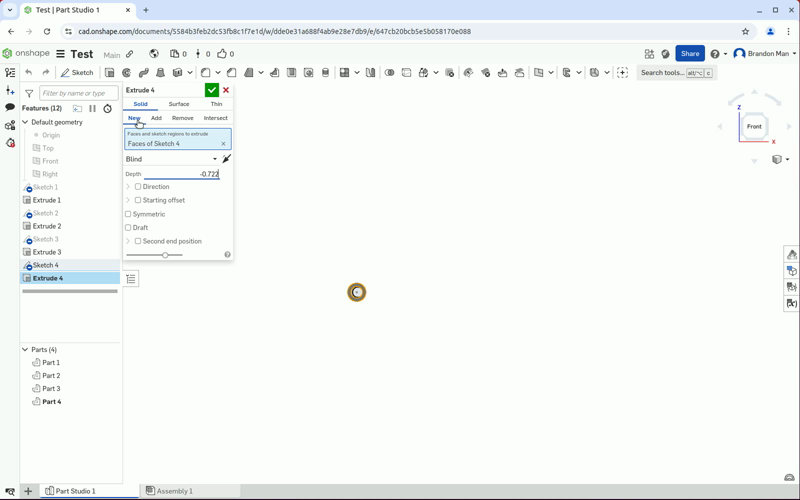
key(enter)
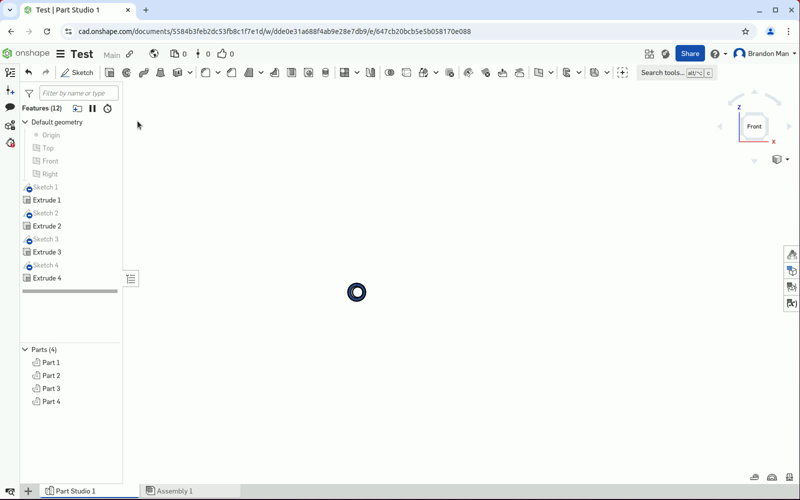
key(shift+h)
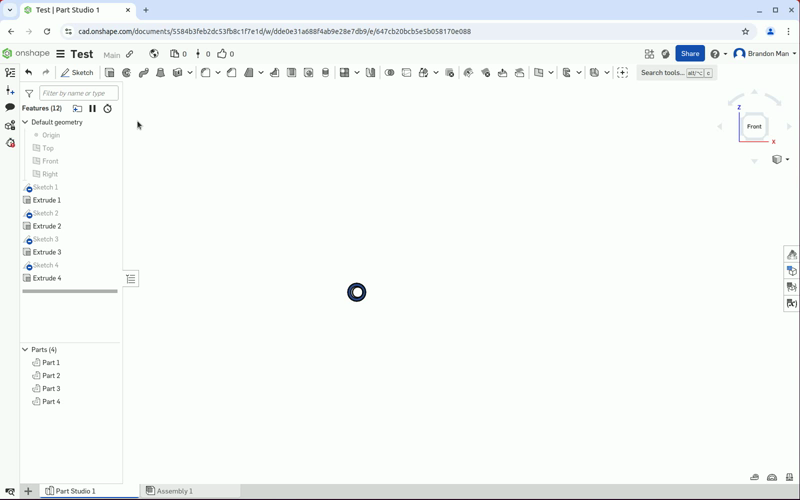
key(shift+h)
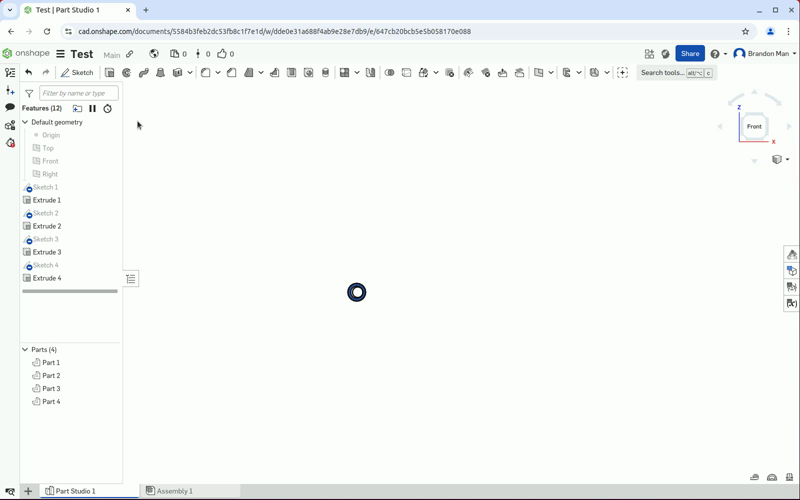
key(shift+7)
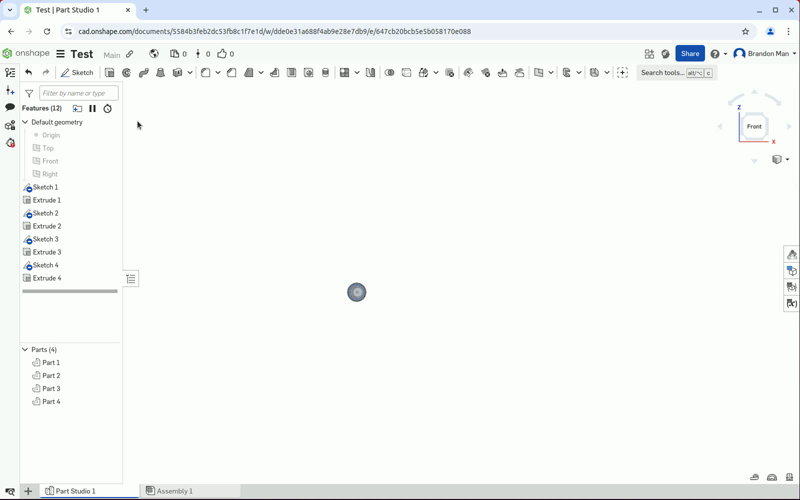
key(left, 2)
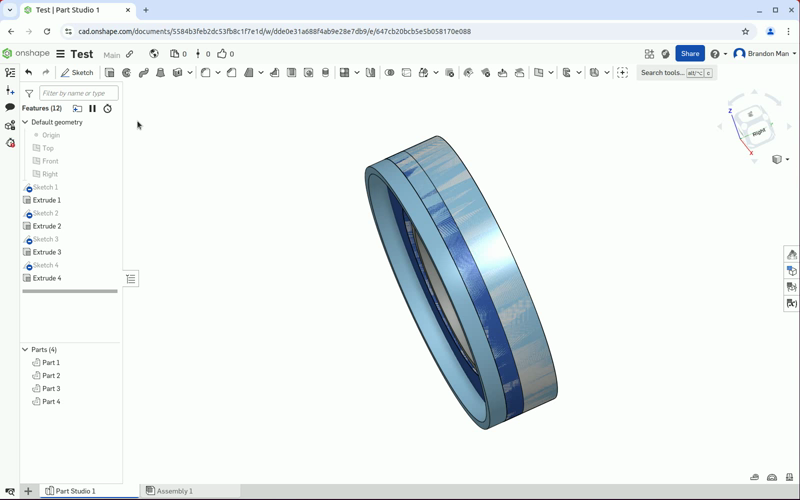
key(down, 2)
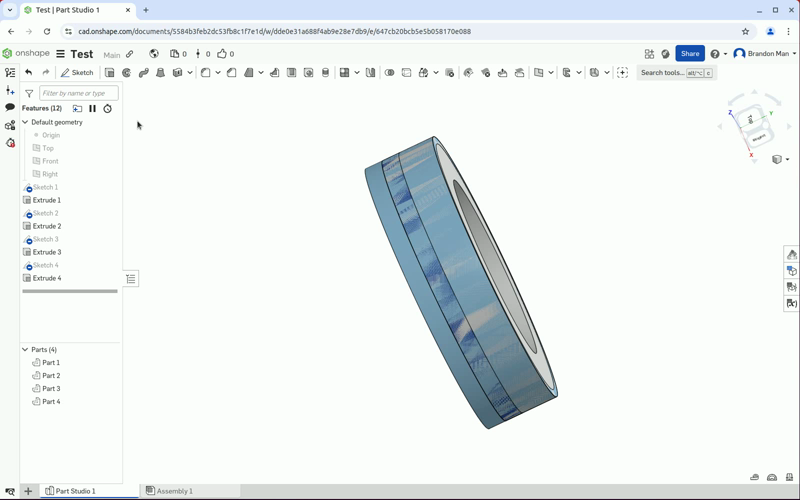
key(up, 2)
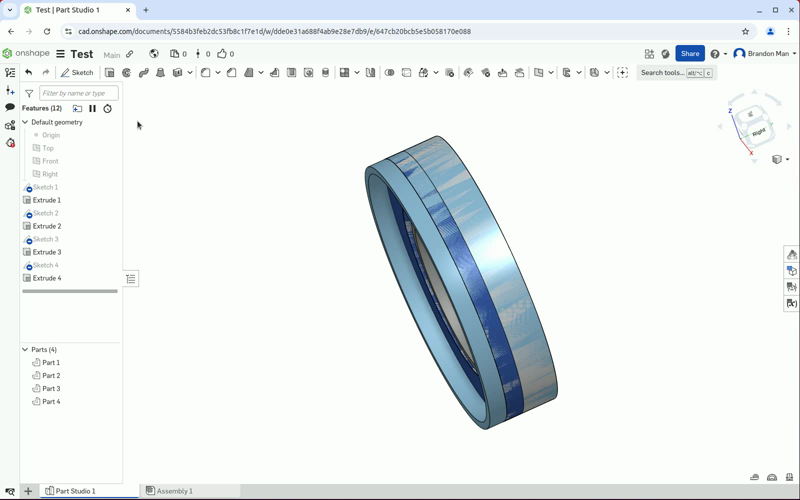
key(right, 2)
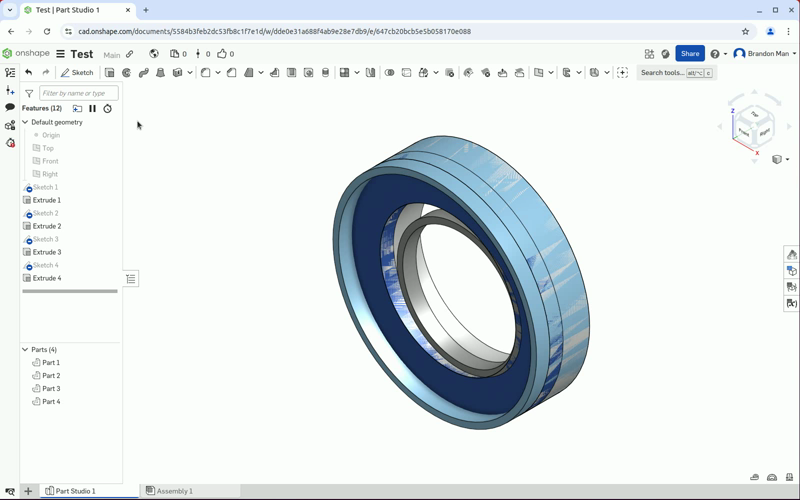
mouse_move(73, 189)
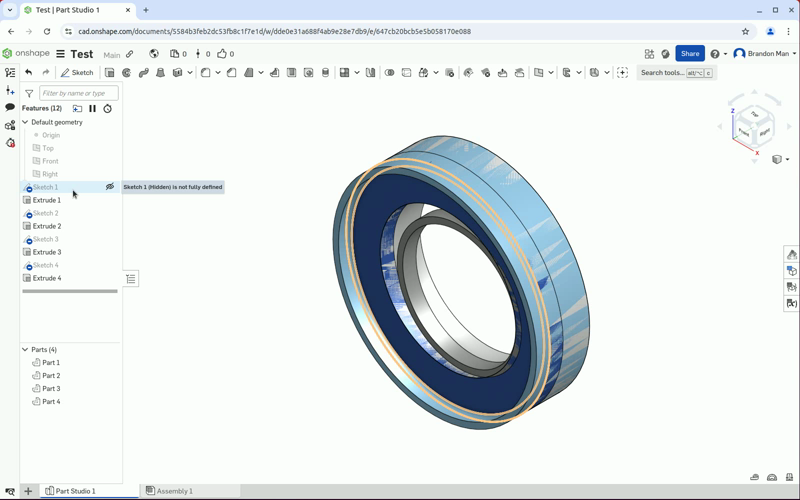
click(73, 189)